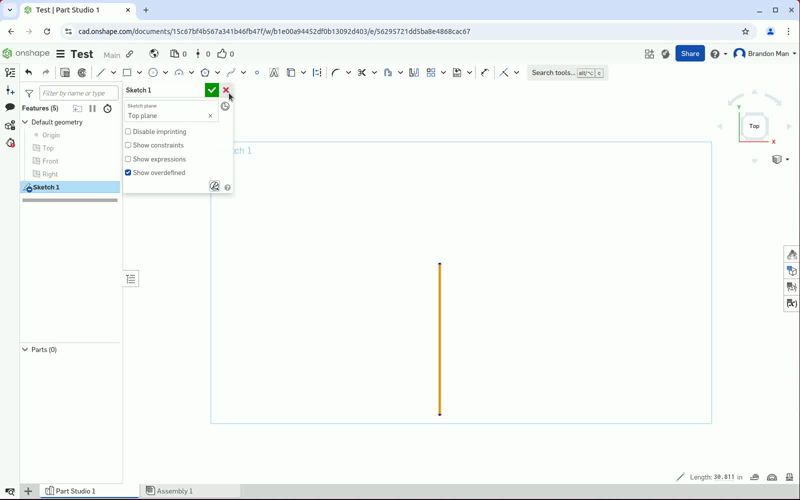
key(shift+h)
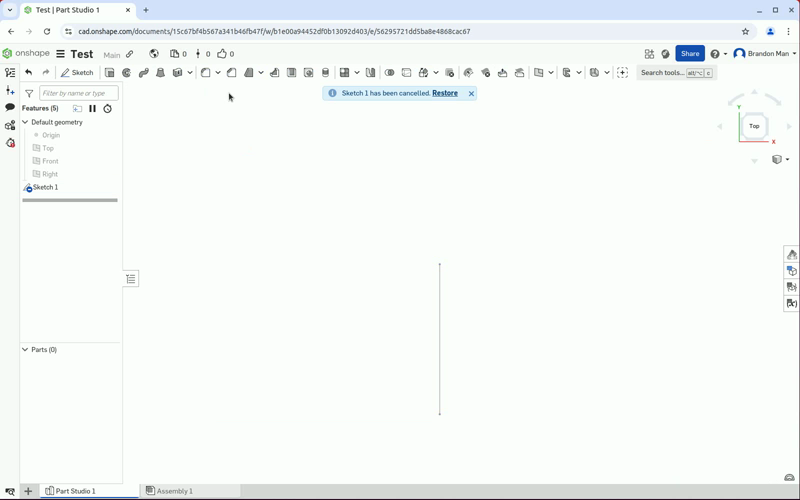
key(shift+s)
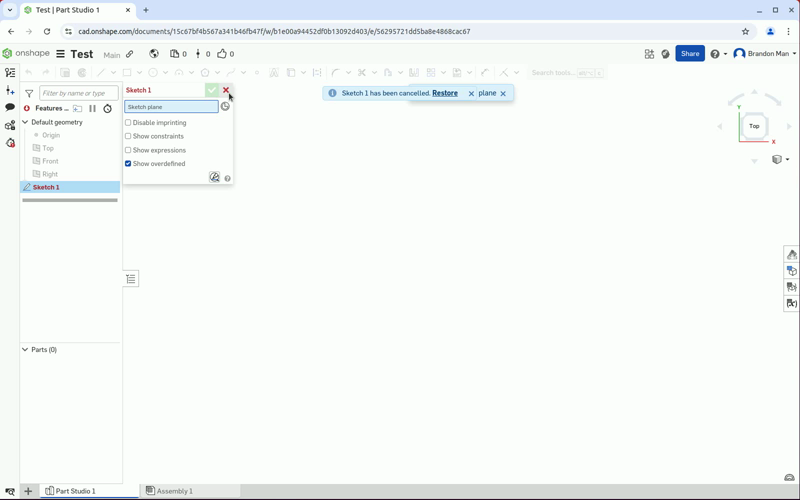
mouse_move(73, 150)
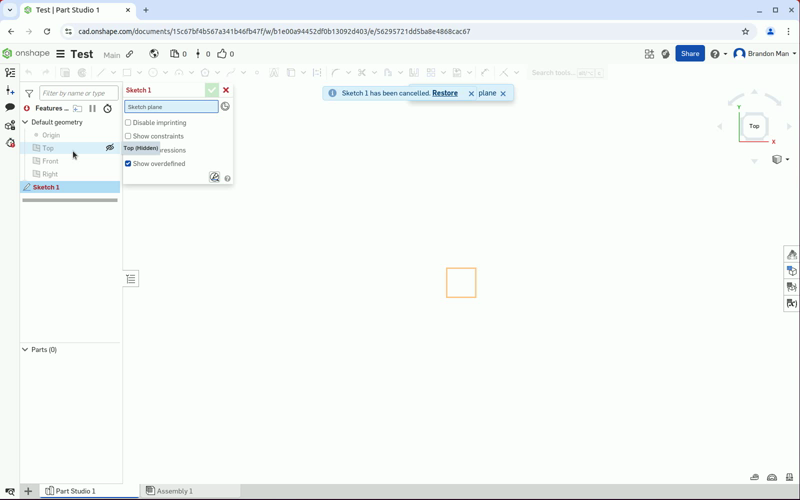
click(73, 150)
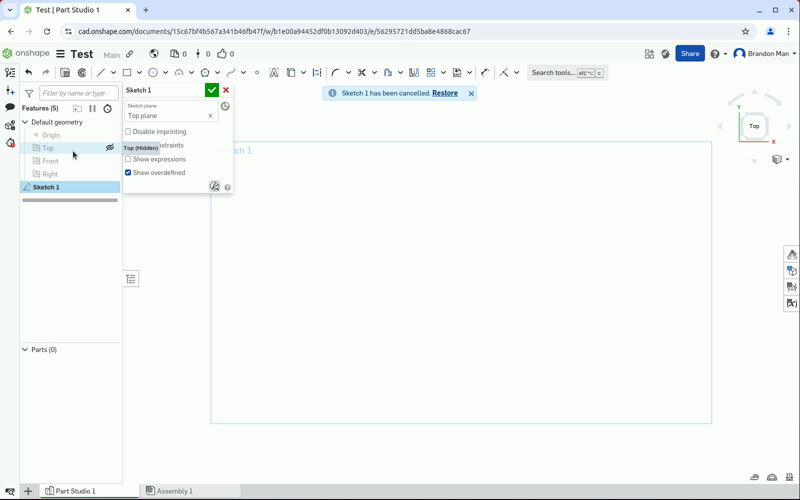
mouse_move(73, 352)
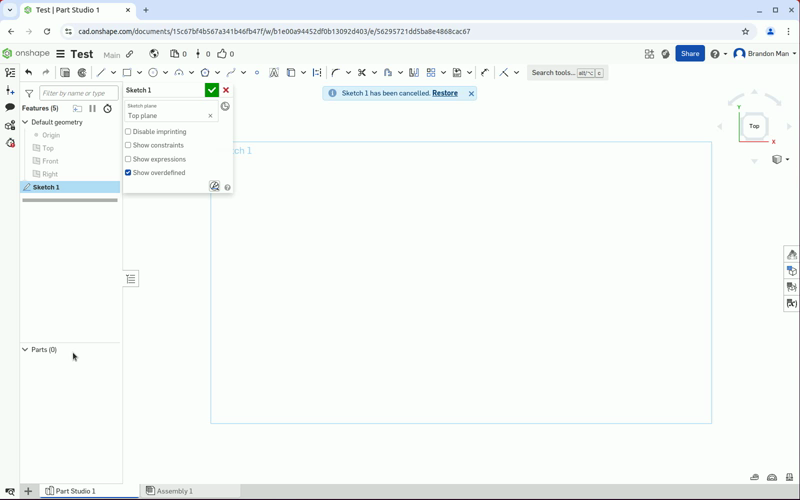
key(y)
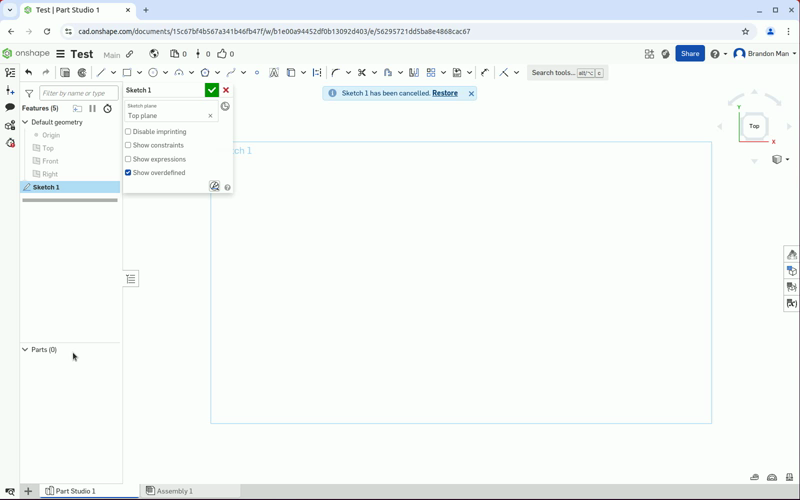
key(l)
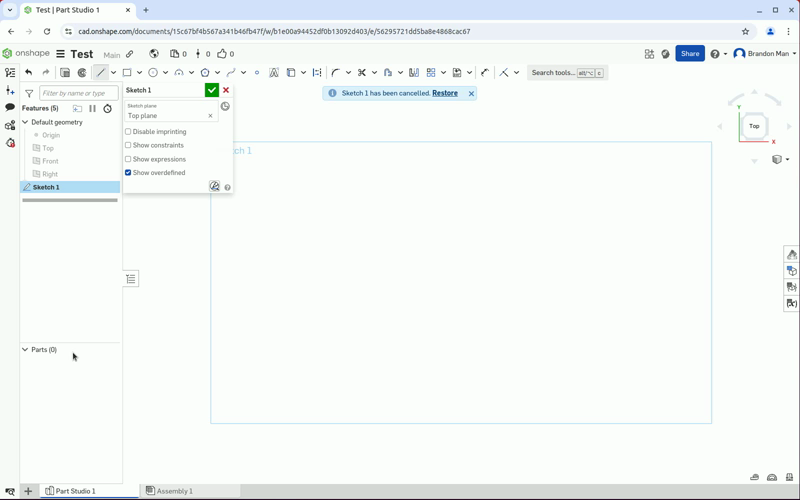
key_down(shift)
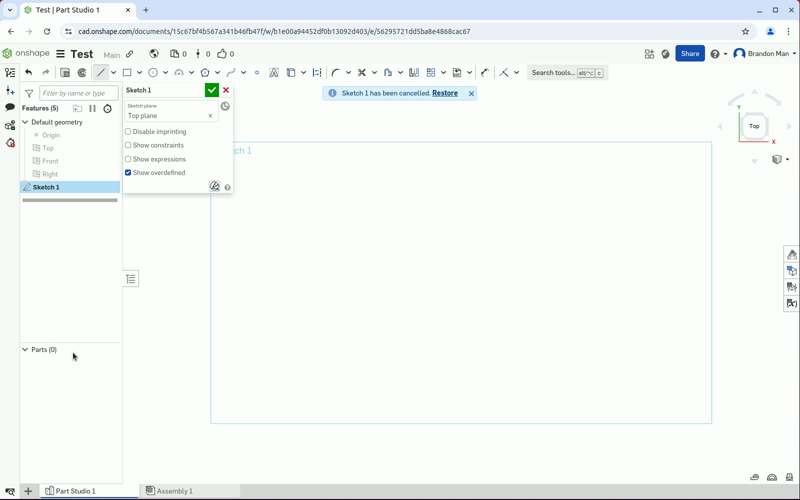
mouse_move(389, 324)
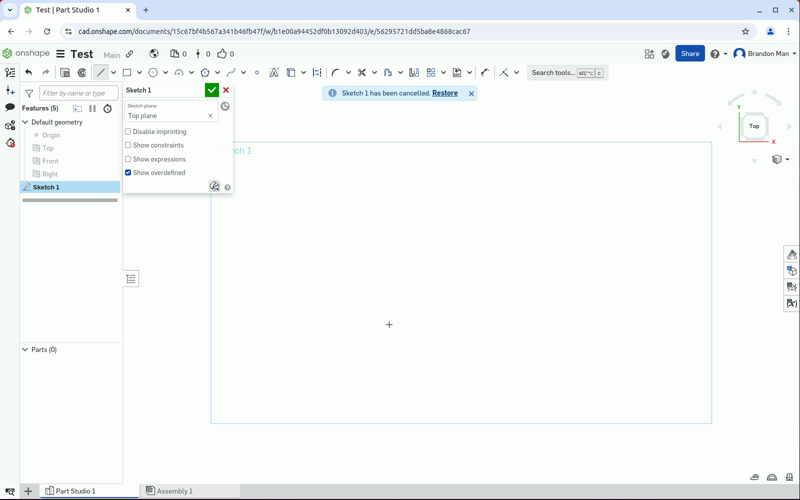
click(389, 324)
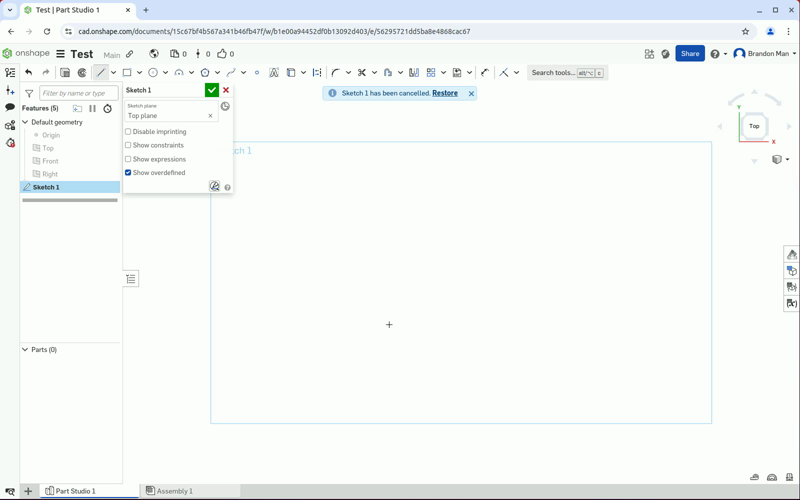
key_up(shift)
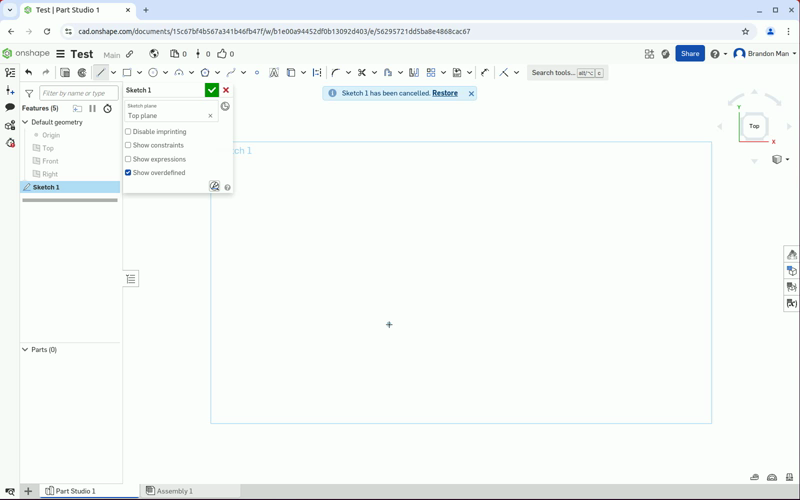
key_down(shift)
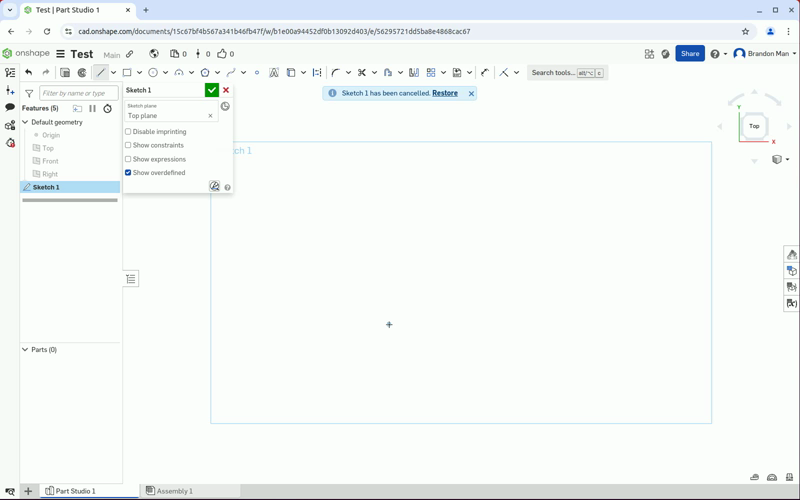
mouse_move(531, 324)
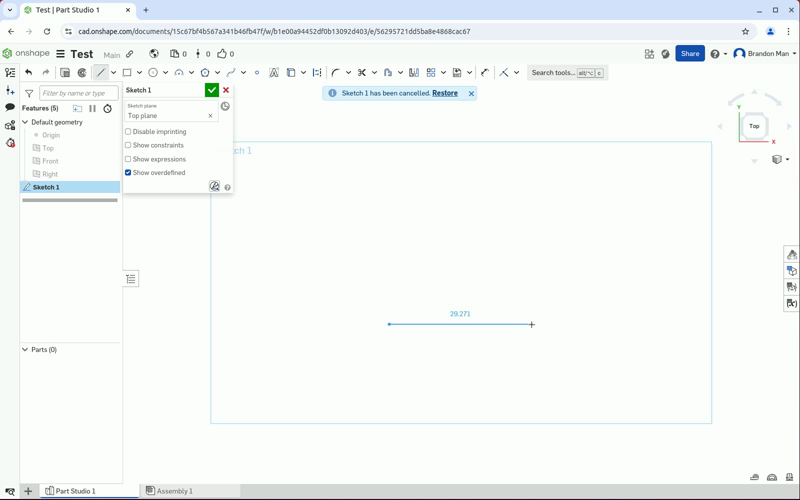
click(531, 324)
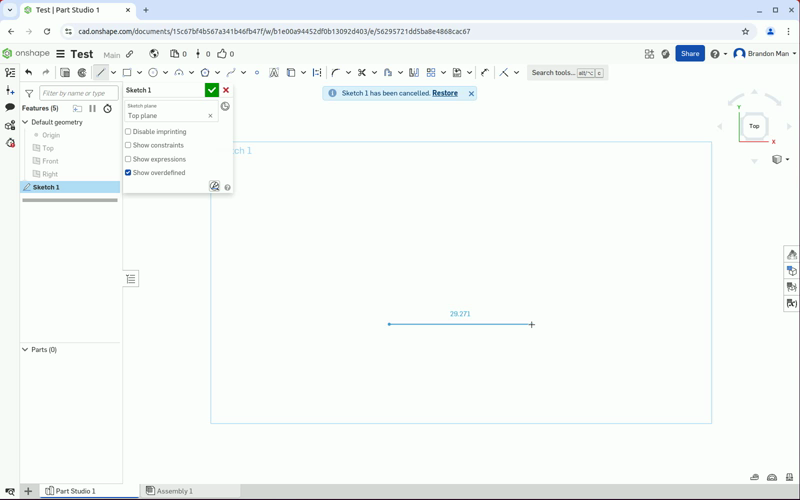
key_up(shift)
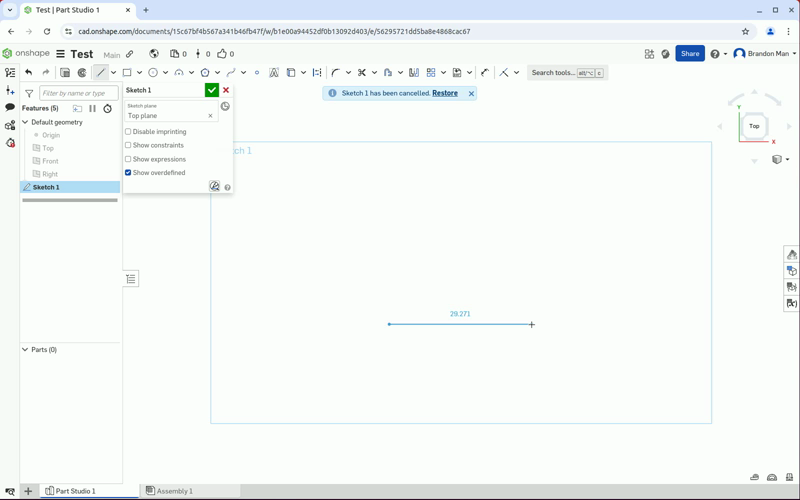
key_down(shift)
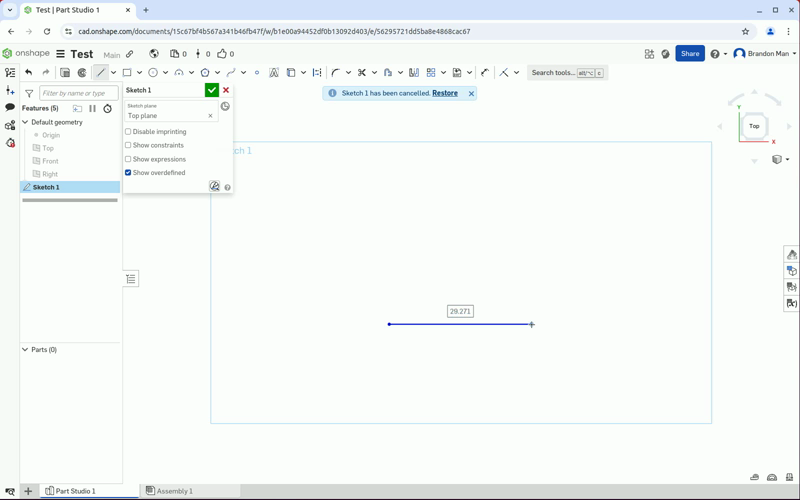
mouse_move(531, 241)
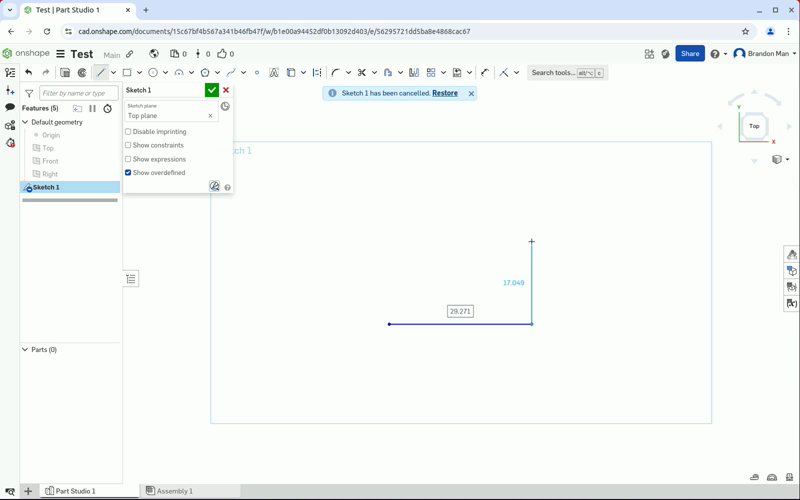
click(531, 241)
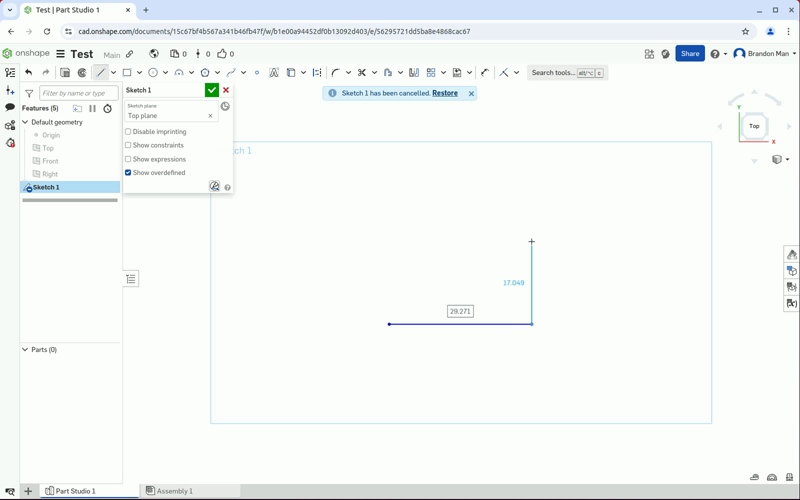
key_up(shift)
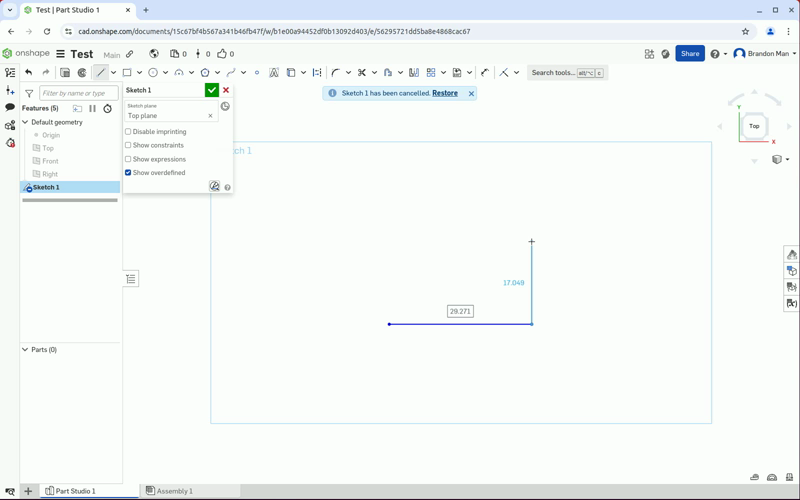
key_down(shift)
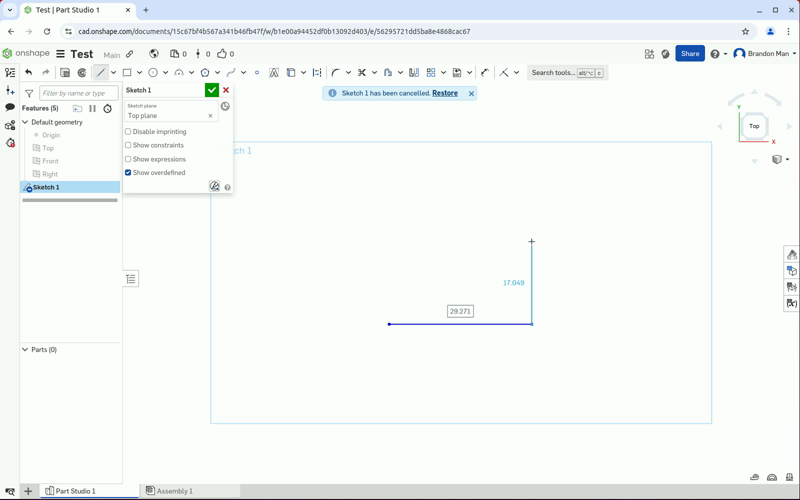
mouse_move(389, 241)
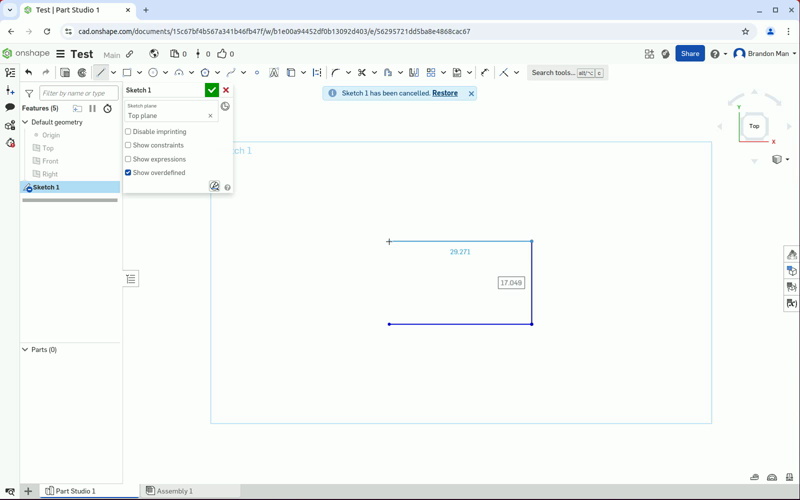
click(389, 241)
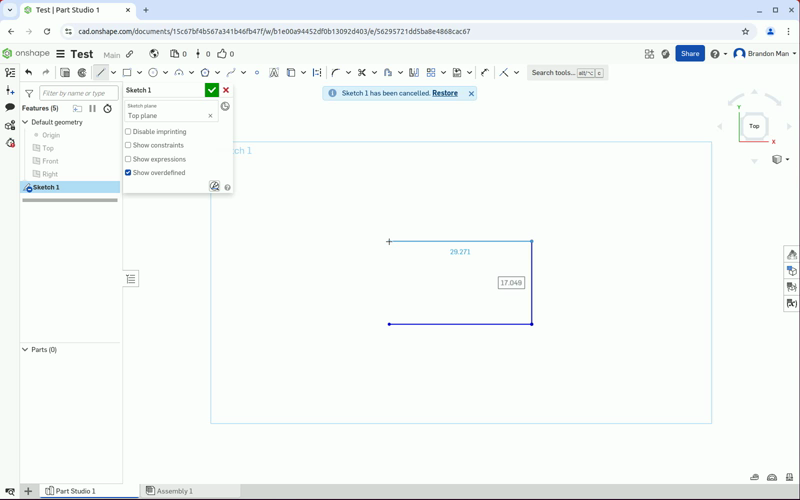
key_up(shift)
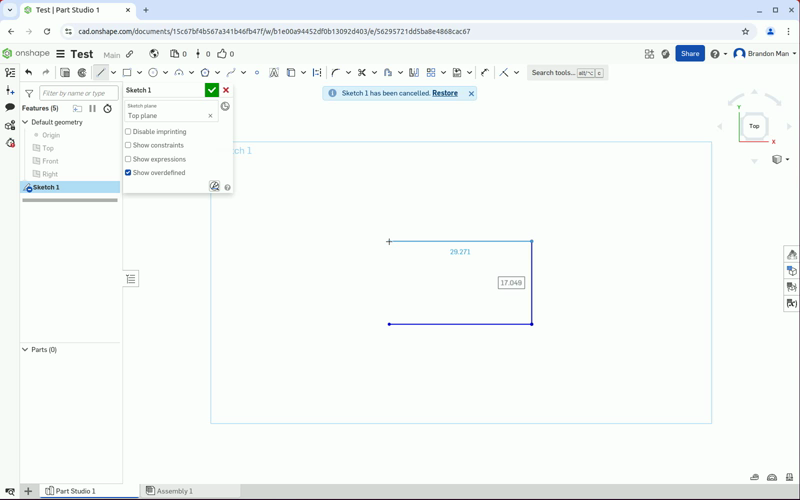
key(esc)
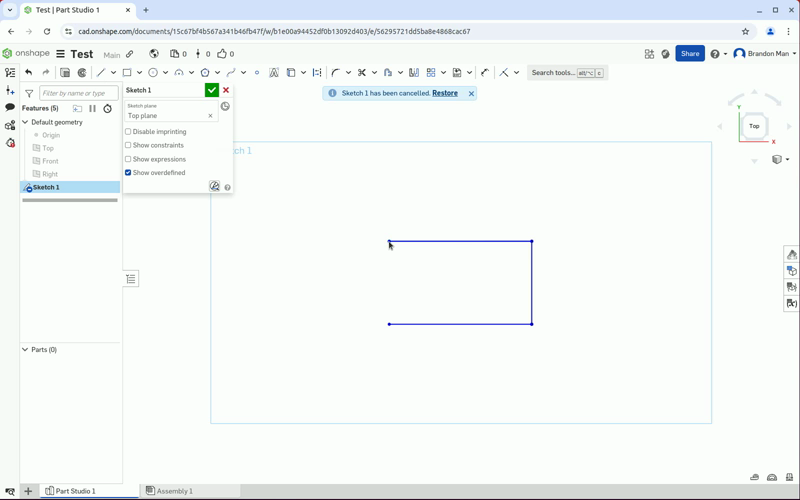
key(a)
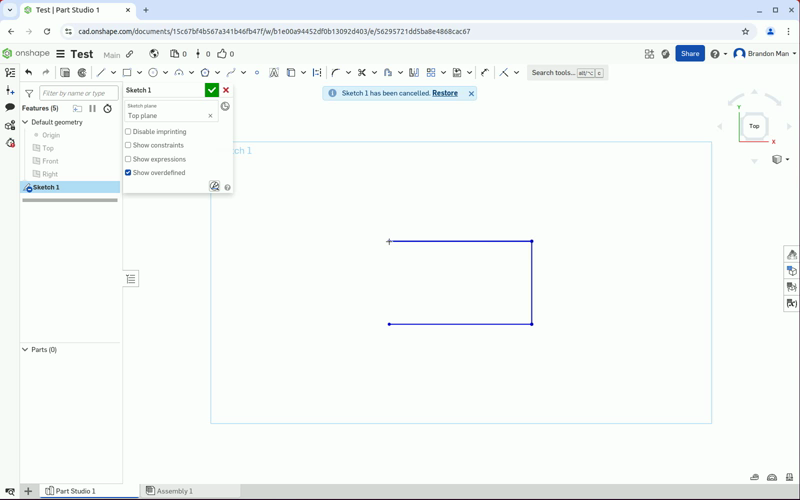
mouse_move(389, 241)
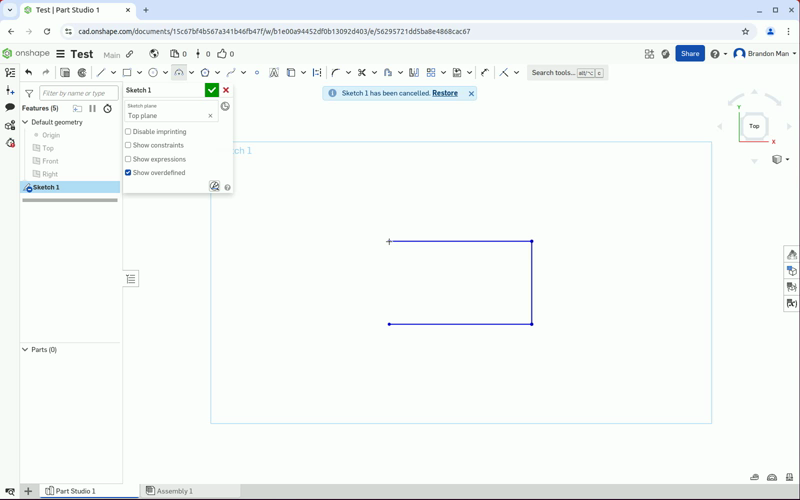
click(389, 241)
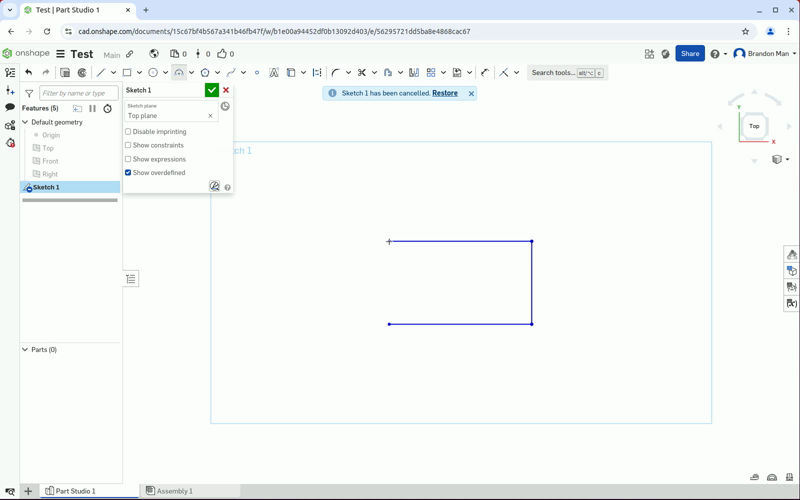
mouse_move(389, 324)
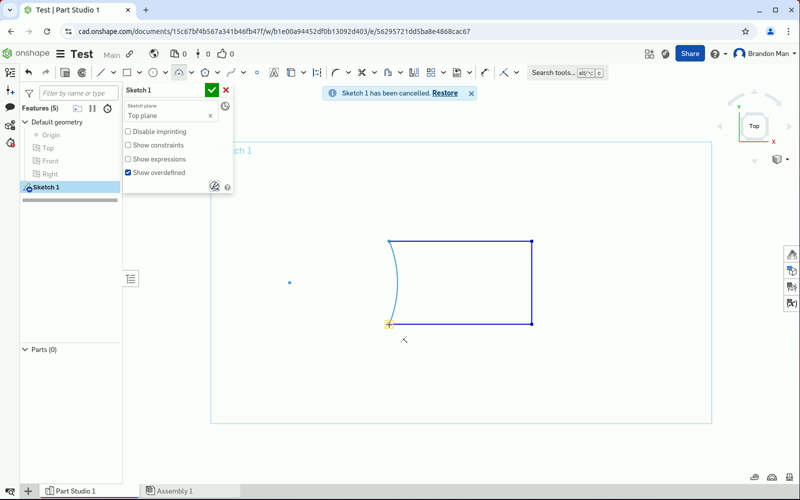
click(389, 324)
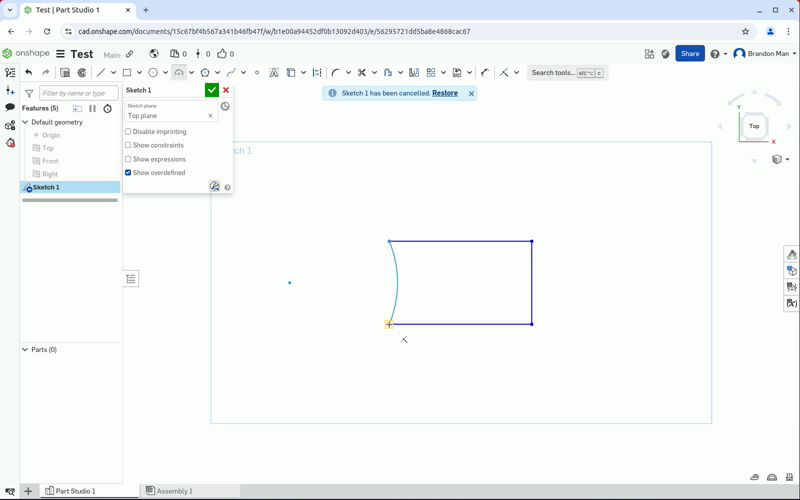
key_down(shift)
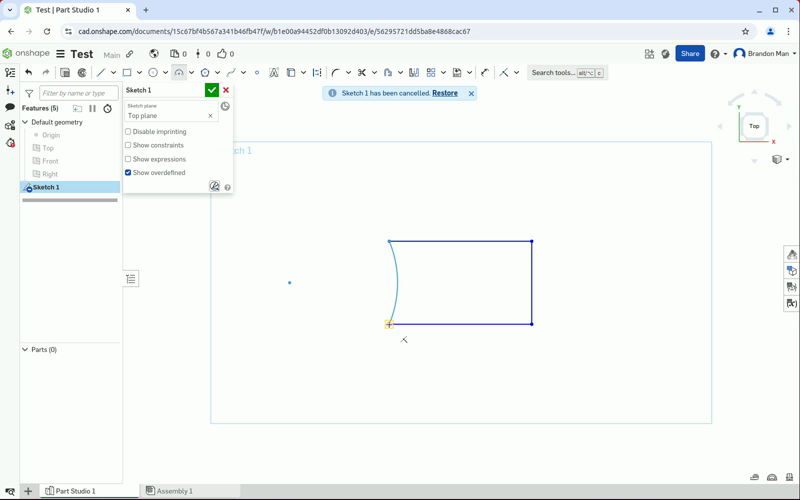
mouse_move(430, 282)
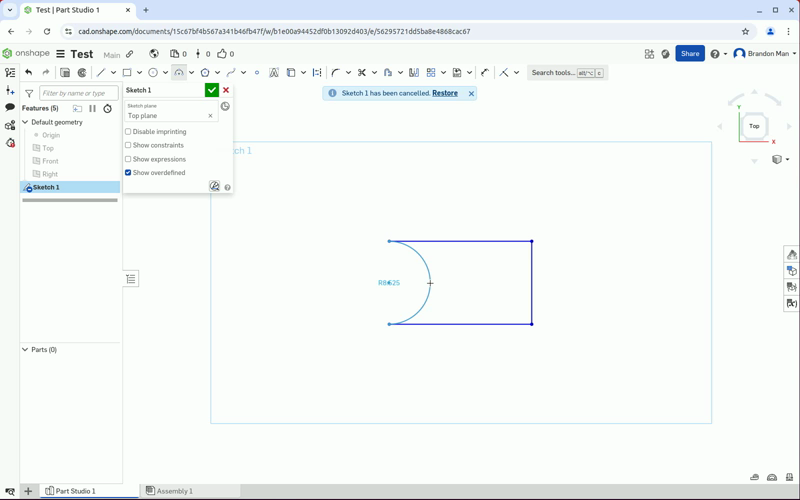
click(430, 282)
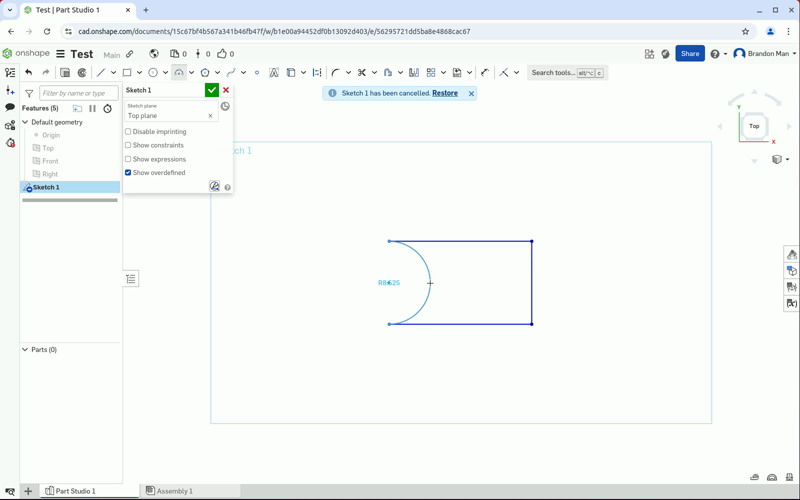
key_up(shift)
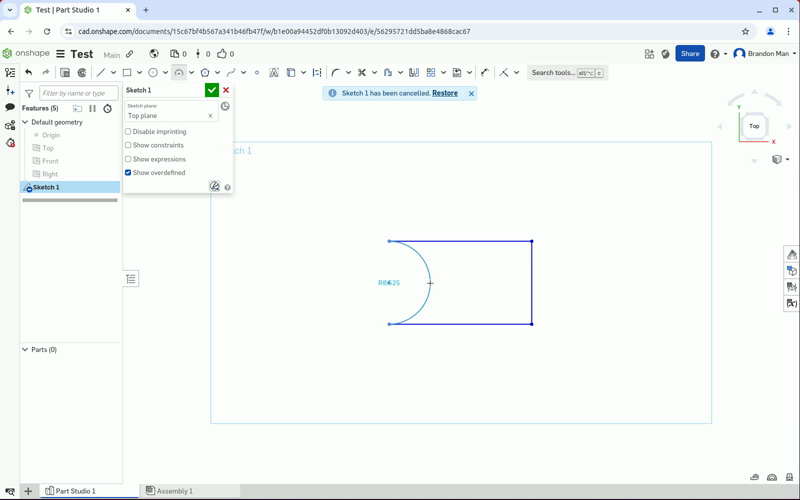
key(esc)
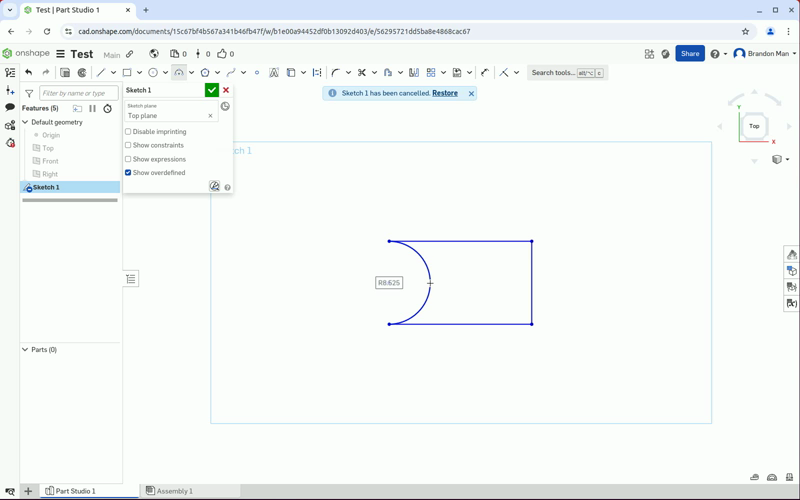
mouse_move(436, 310)
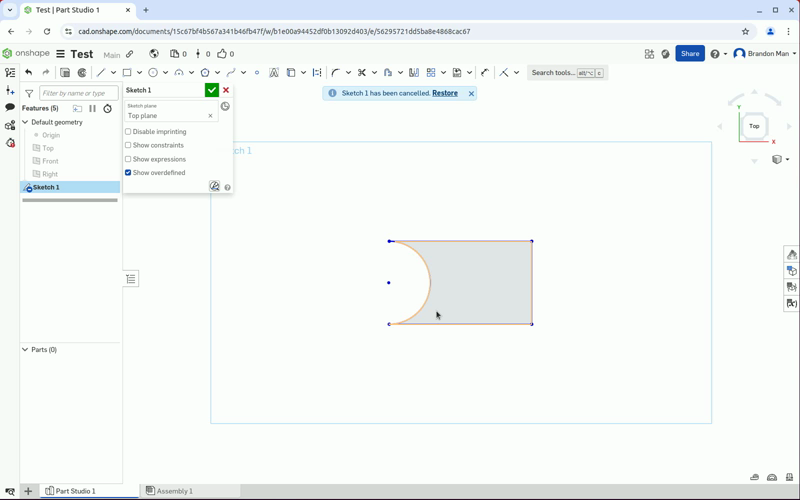
scroll(6)
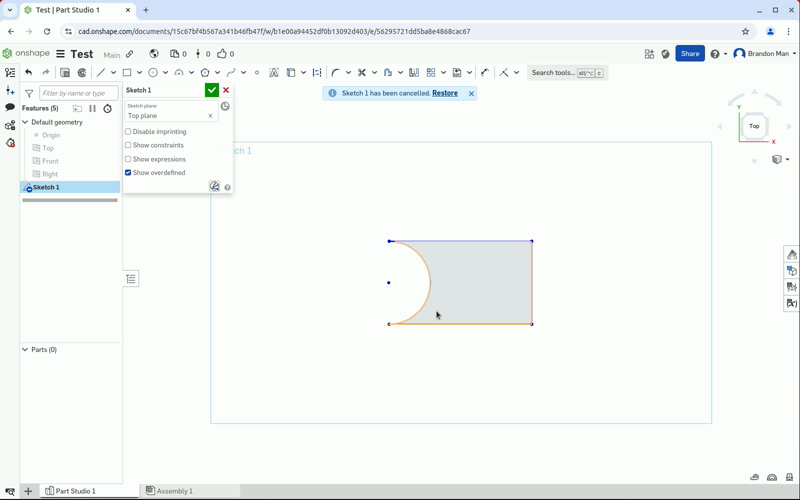
scroll(6)
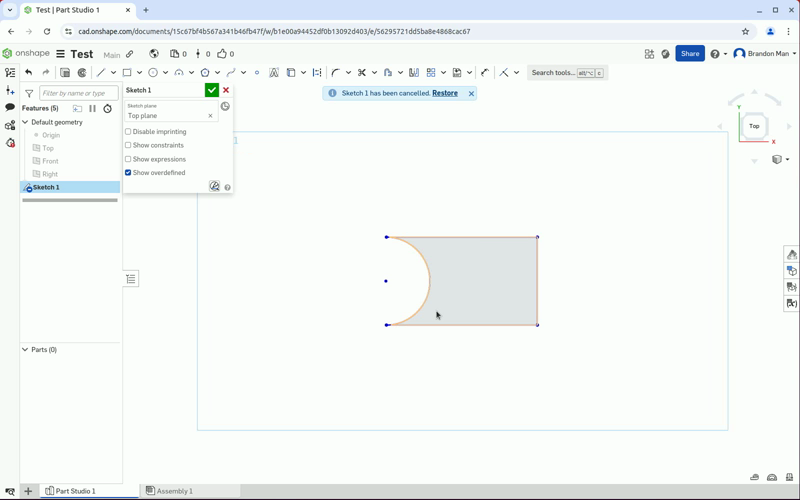
scroll(6)
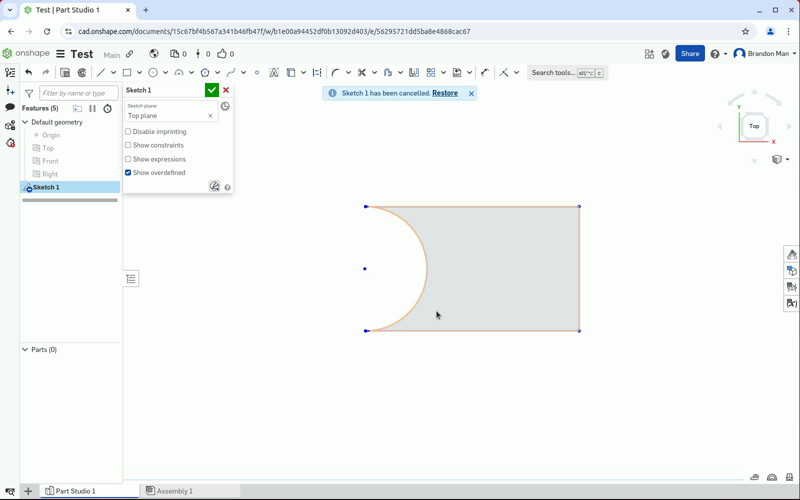
scroll(6)
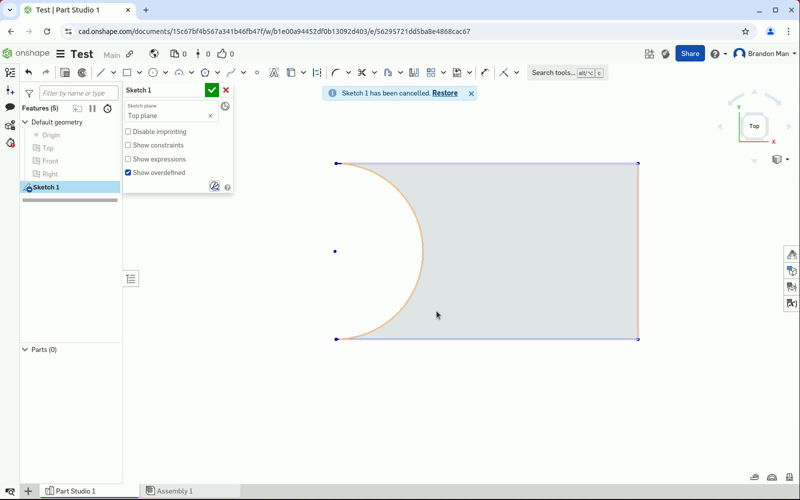
scroll(6)
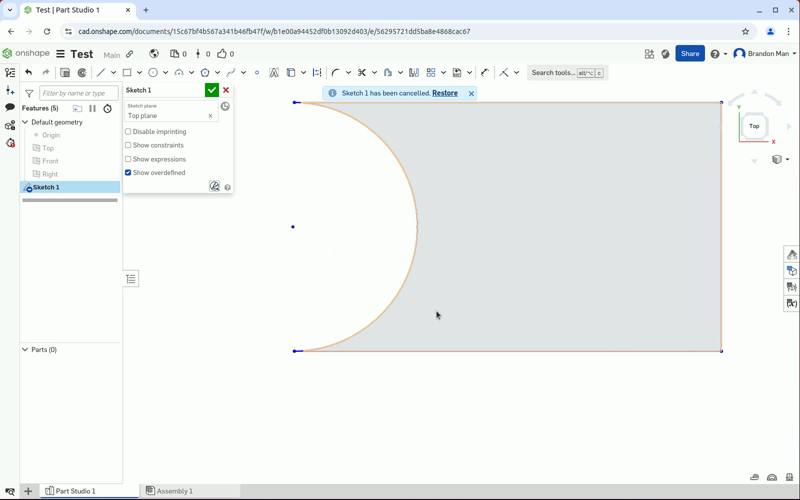
scroll(6)
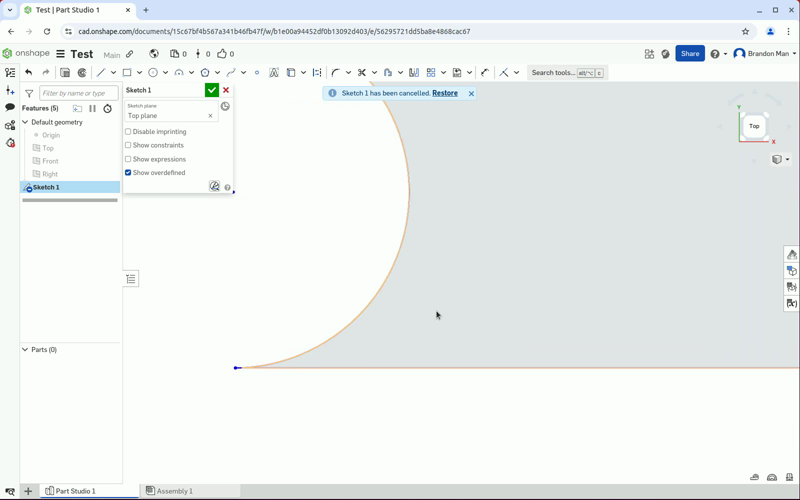
scroll(6)
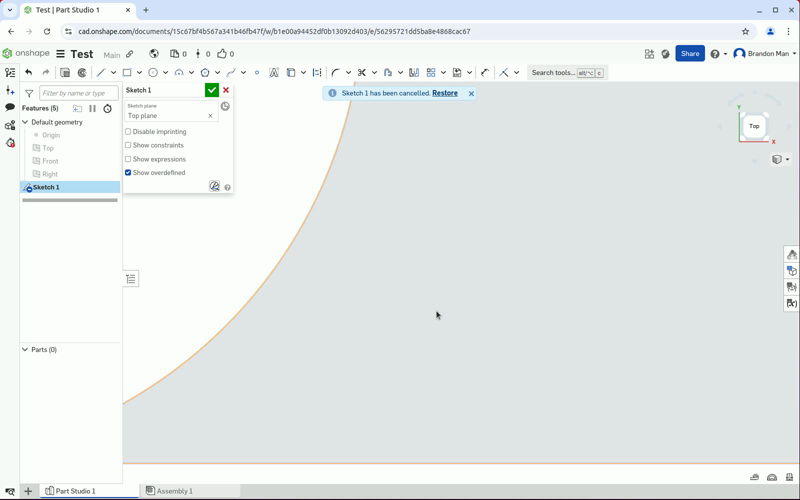
click(436, 310)
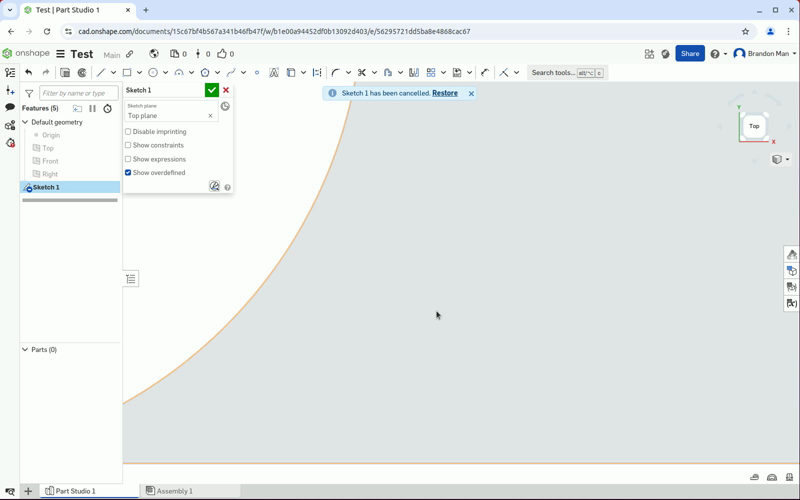
scroll(-6)
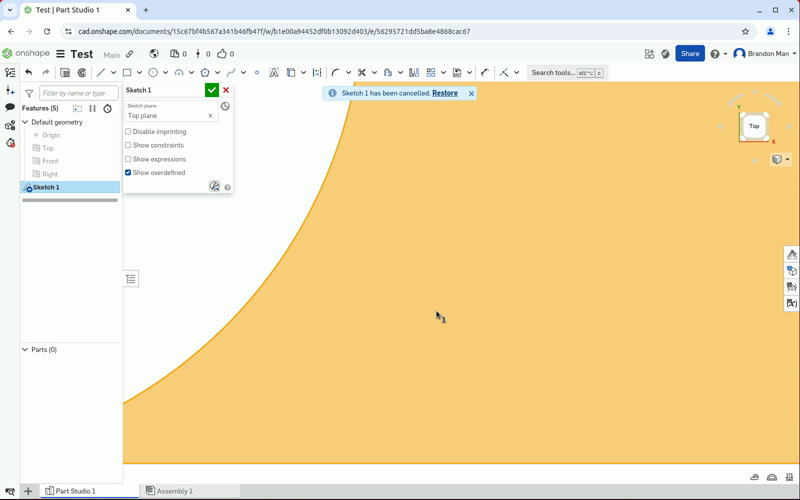
scroll(-6)
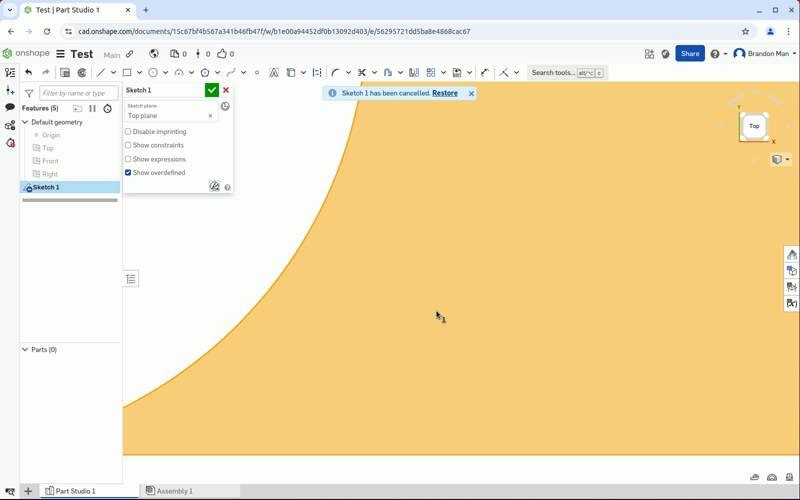
scroll(-6)
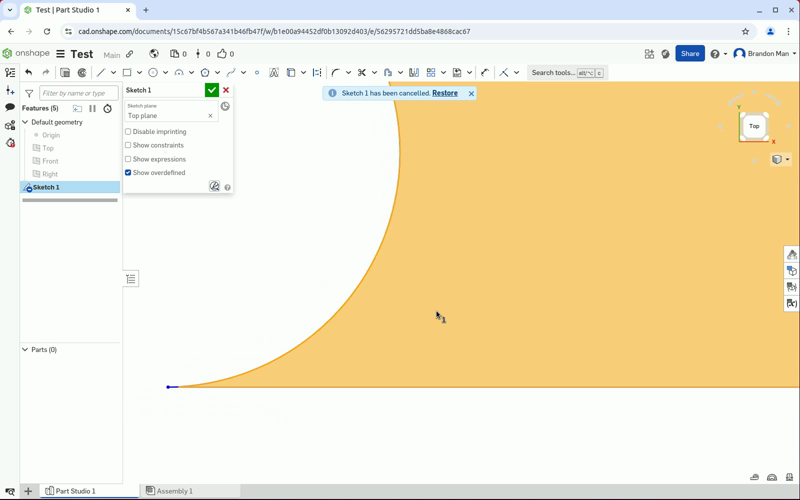
scroll(-6)
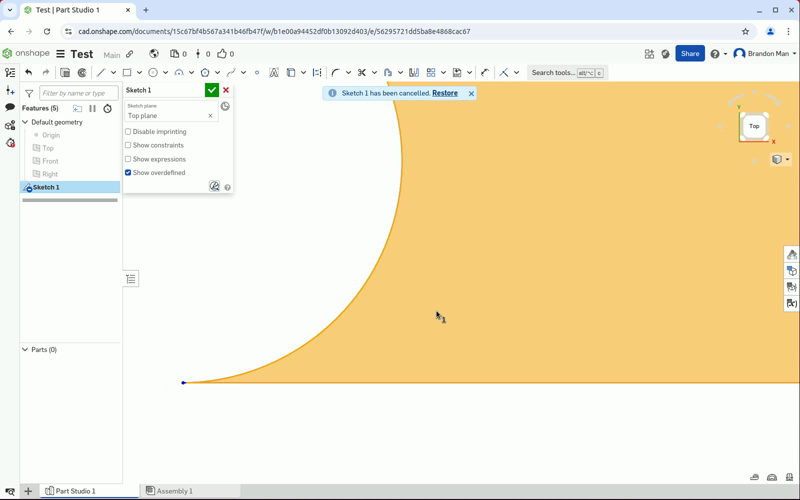
scroll(-6)
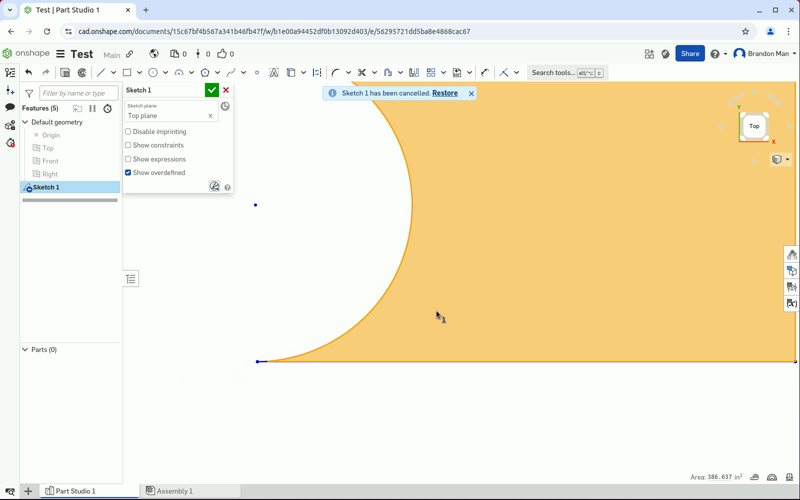
scroll(-6)
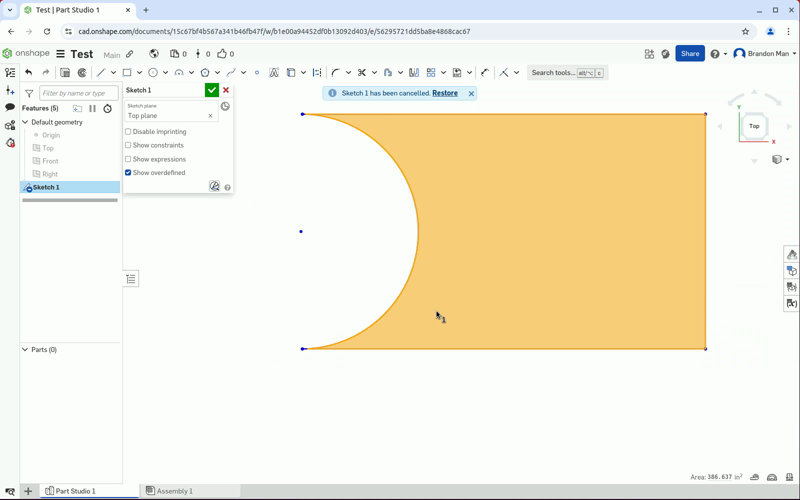
scroll(-6)
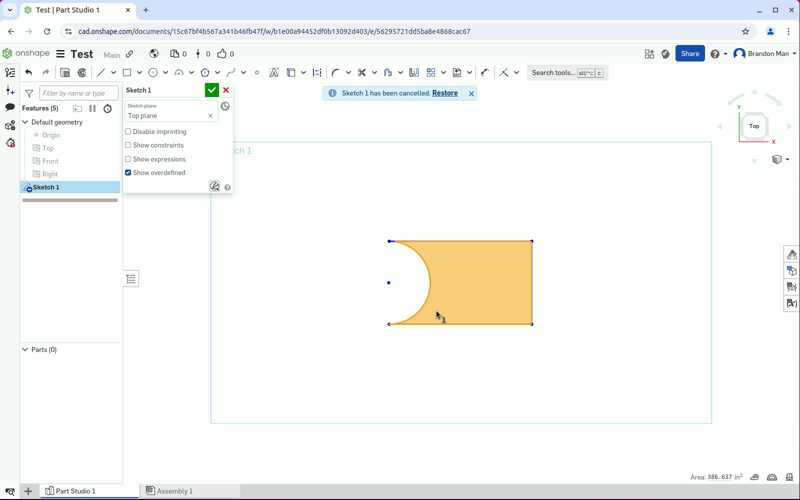
mouse_move(73, 352)
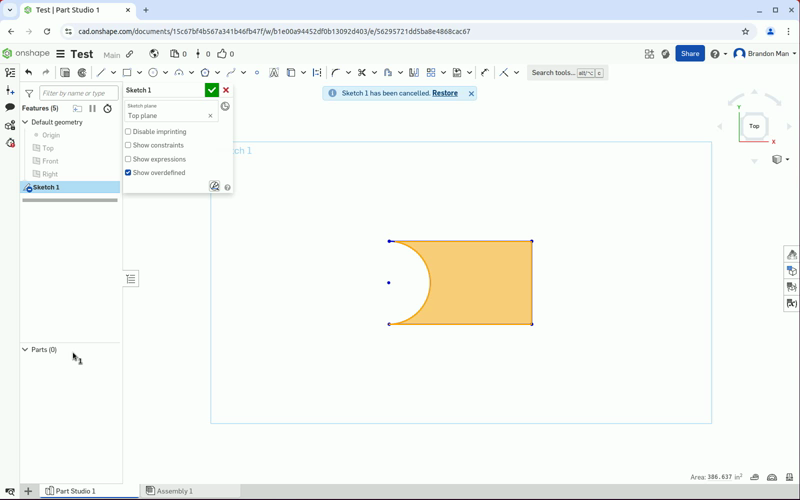
key(shift+y)
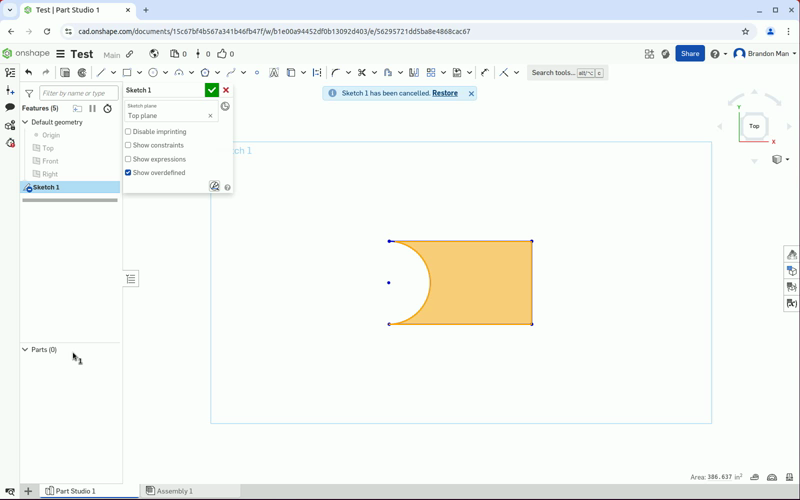
key(shift+e)
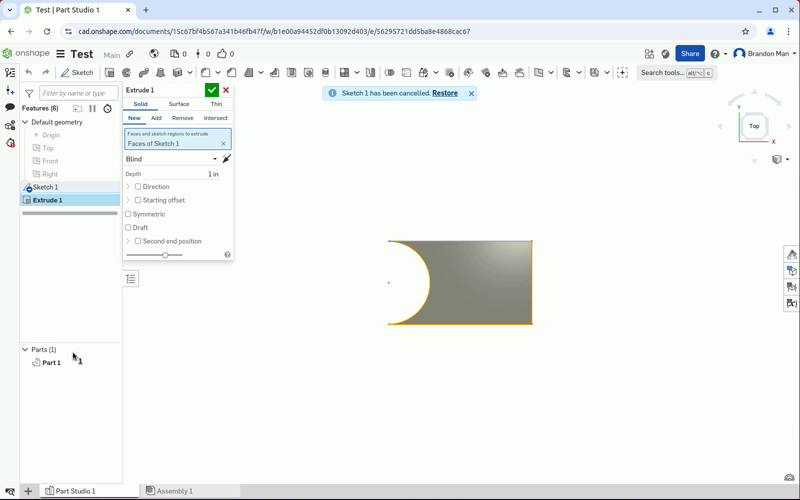
mouse_move(143, 106)
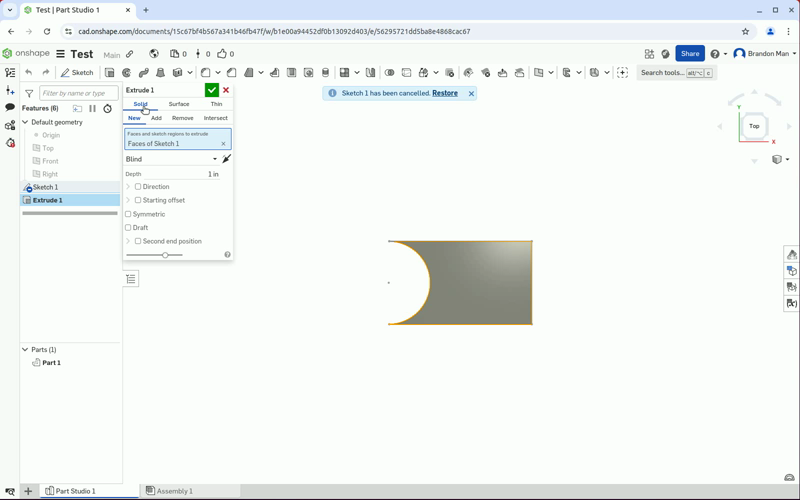
click(143, 106)
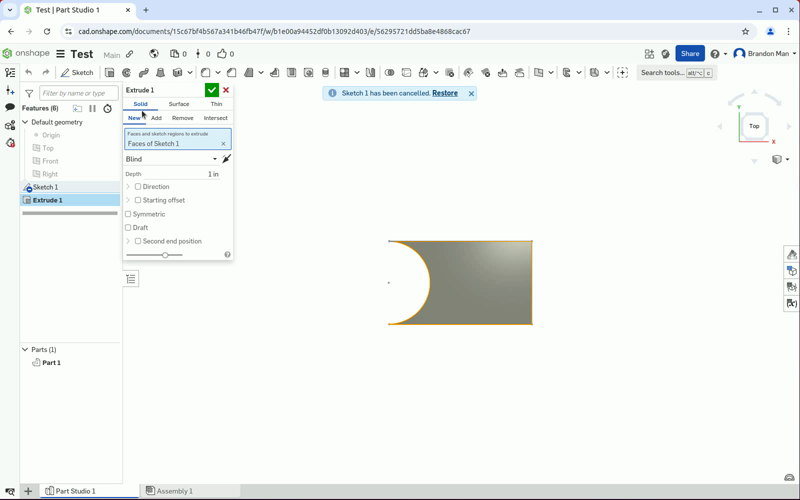
mouse_move(137, 120)
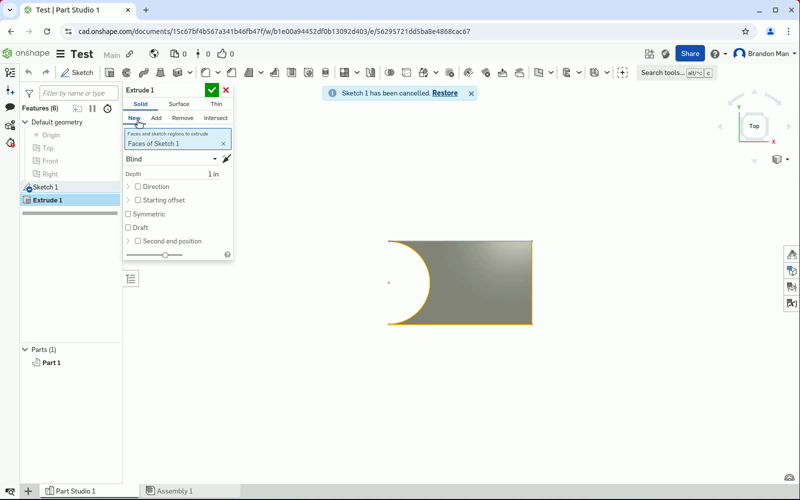
click(137, 120)
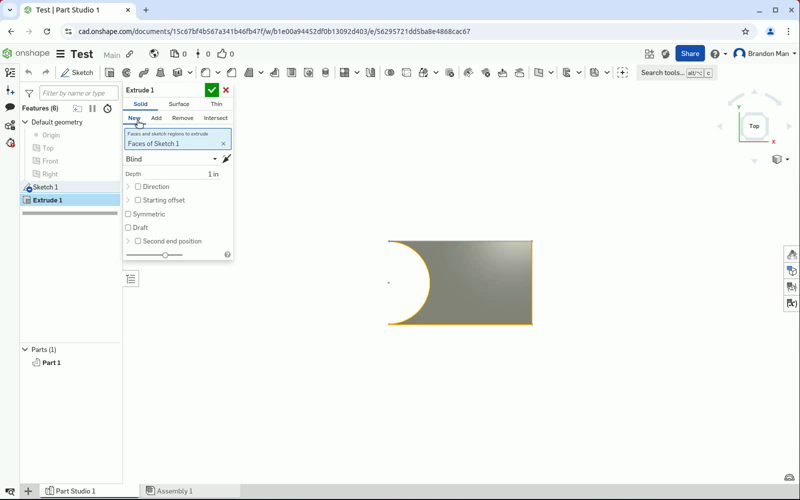
key(tab, 4)
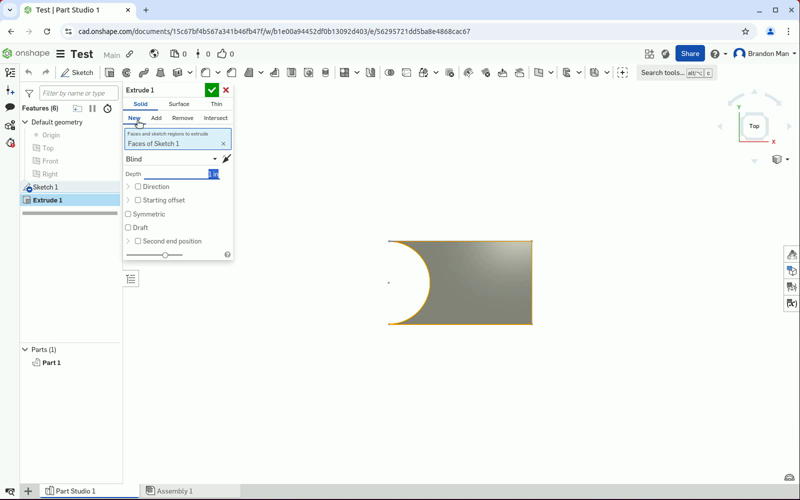
text(21.183)
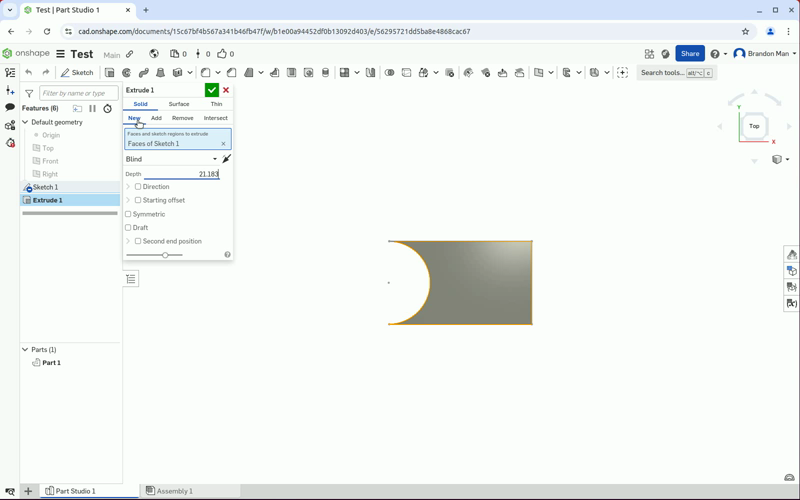
key(enter)
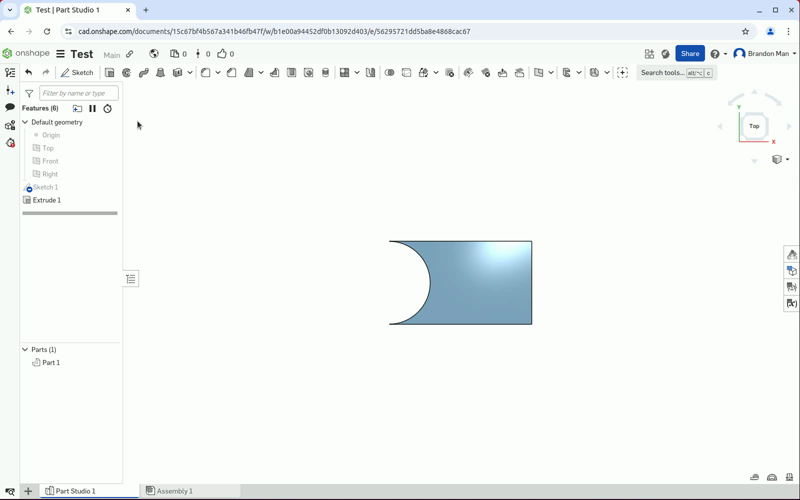
key(shift+h)
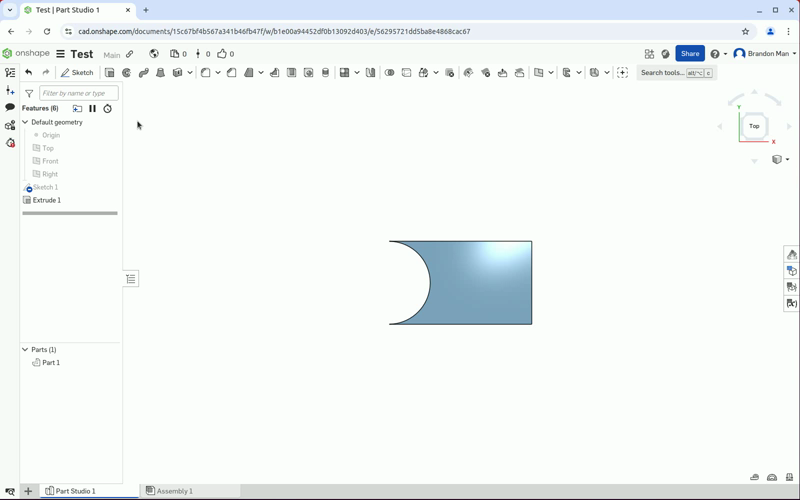
key(shift+h)
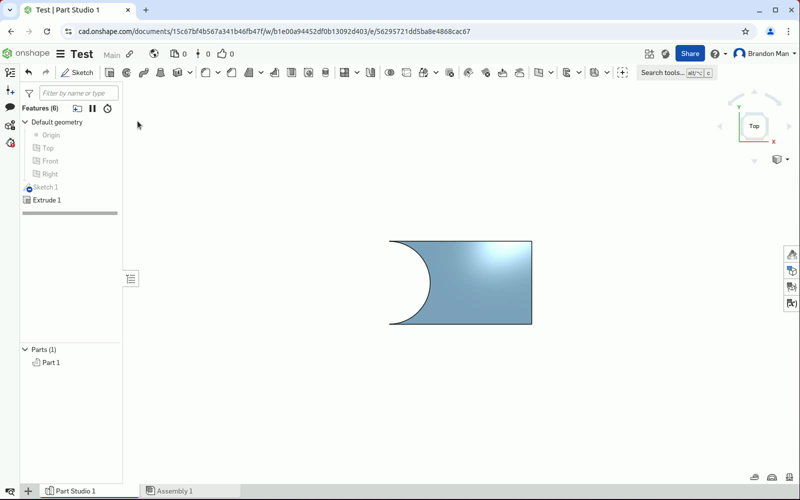
mouse_move(73, 189)
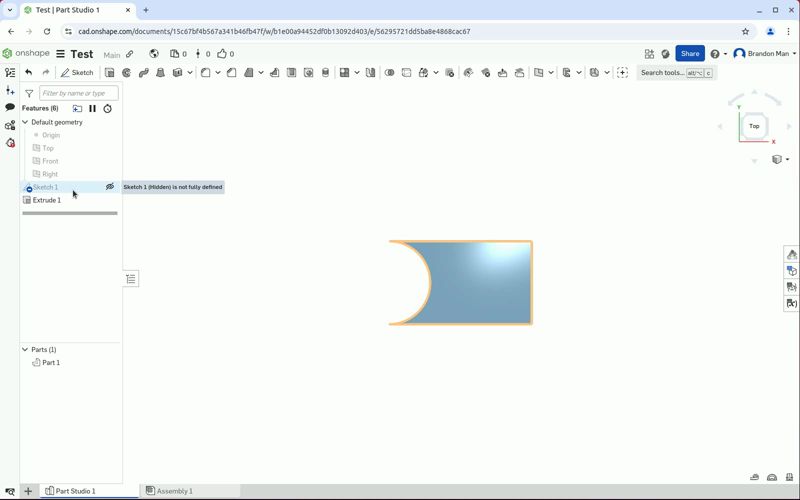
click(73, 189)
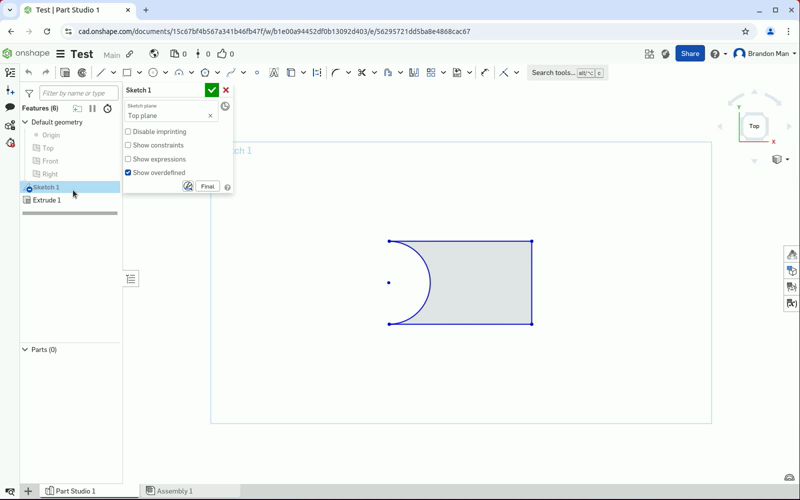
mouse_move(229, 92)
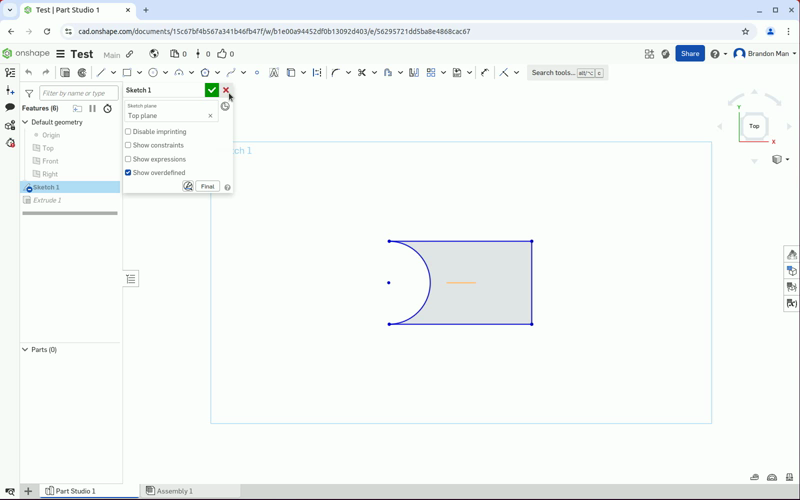
click(229, 92)
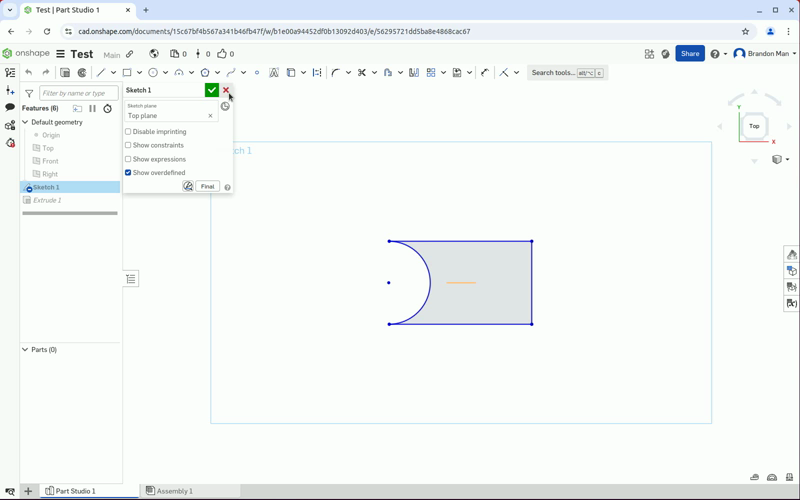
key(shift+s)
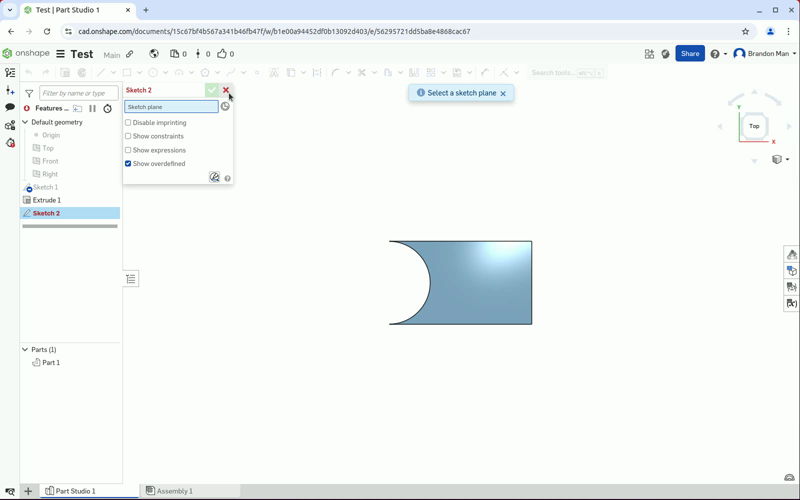
mouse_move(73, 150)
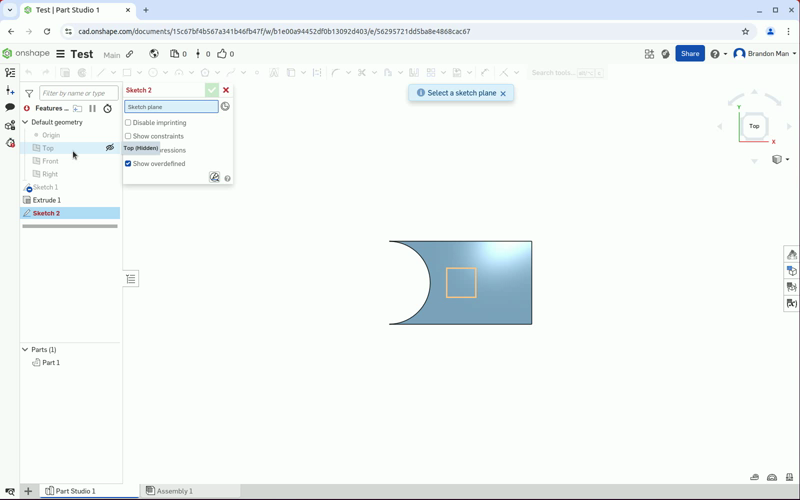
click(73, 150)
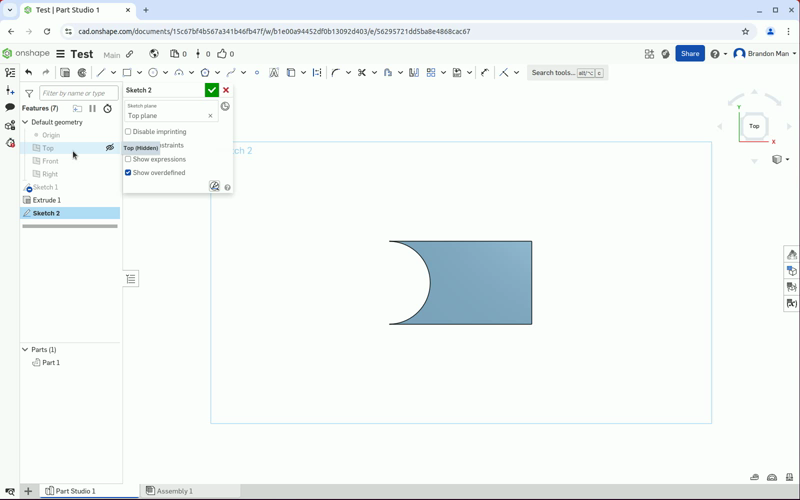
mouse_move(73, 352)
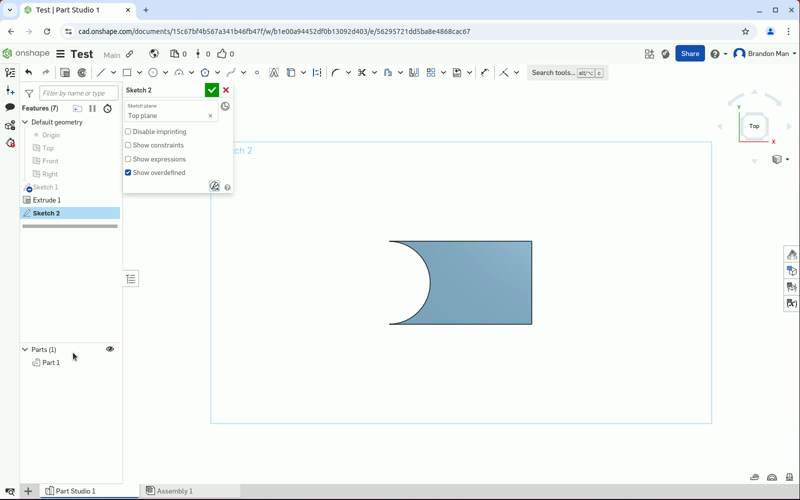
key(y)
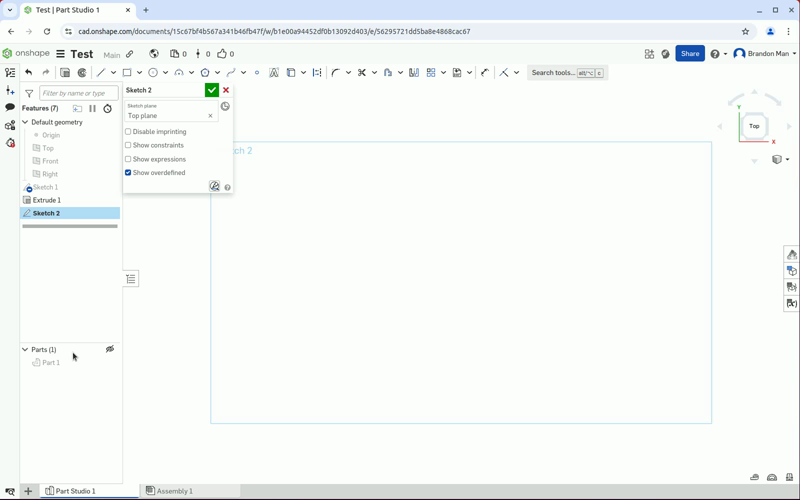
key(a)
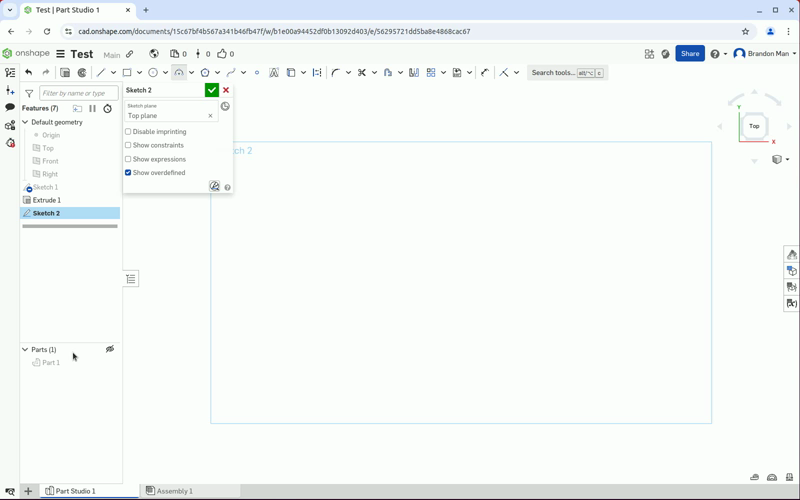
key_down(shift)
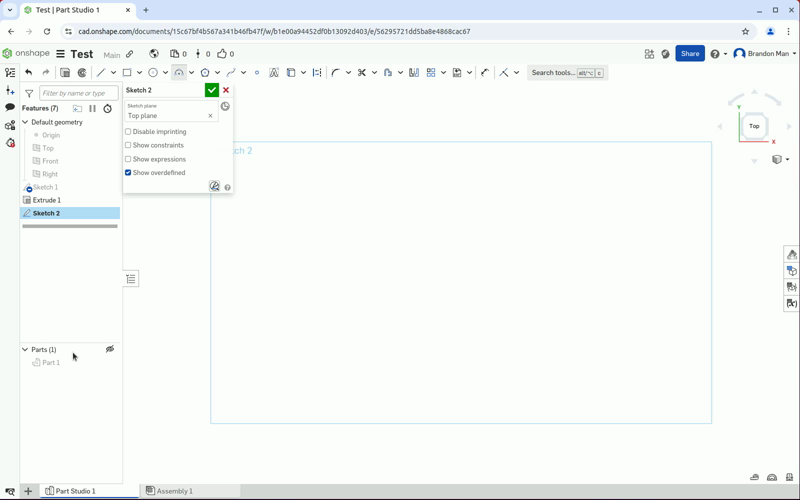
mouse_move(389, 304)
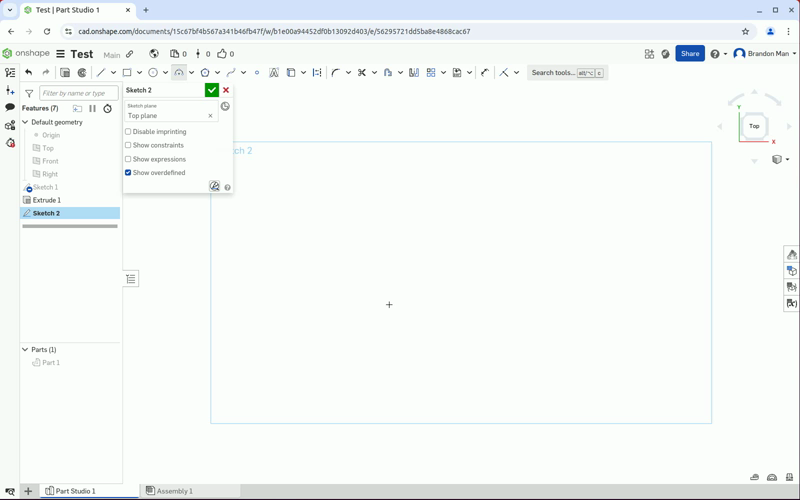
click(389, 304)
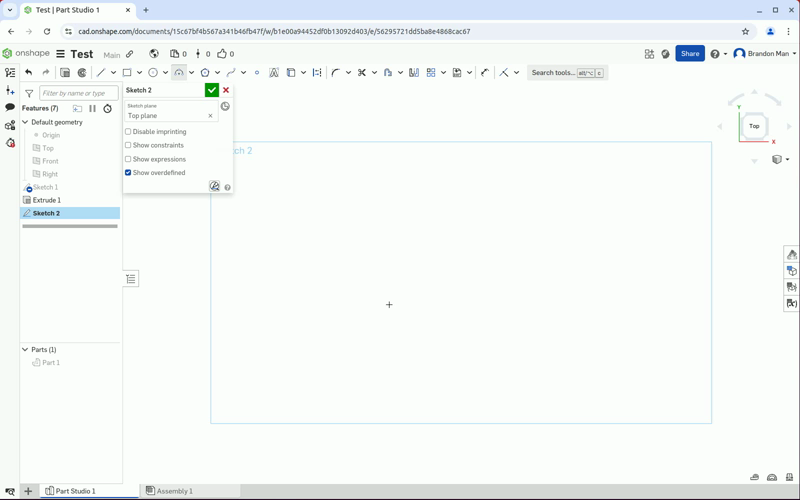
key_up(shift)
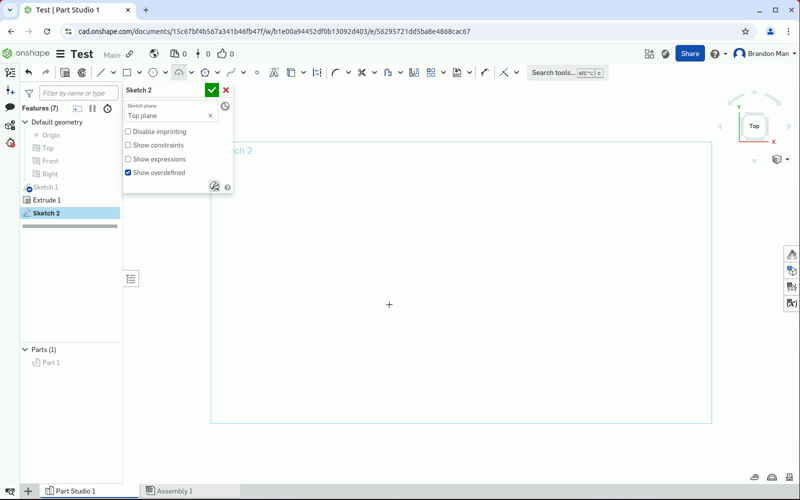
key_down(shift)
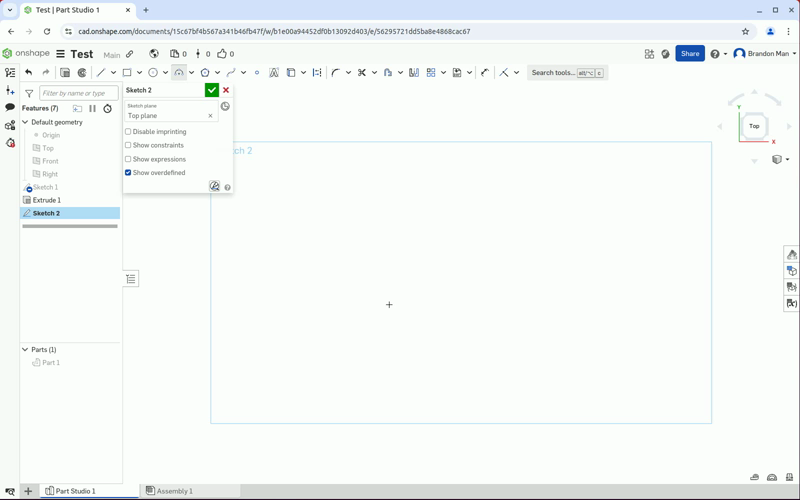
mouse_move(389, 262)
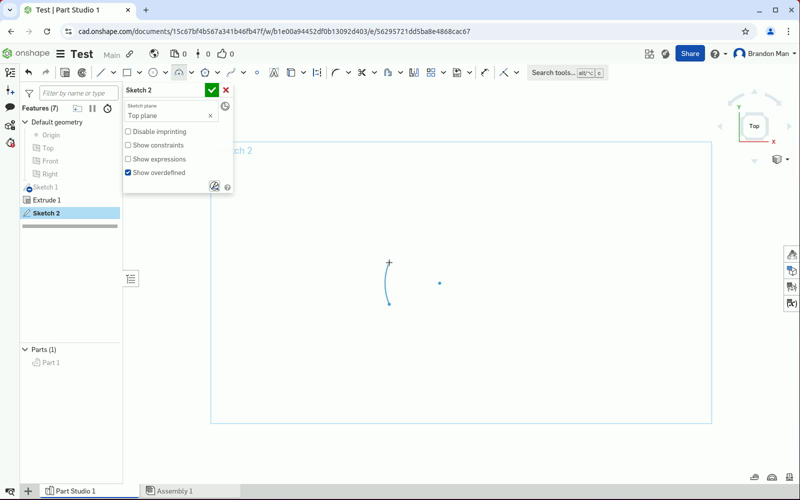
click(389, 262)
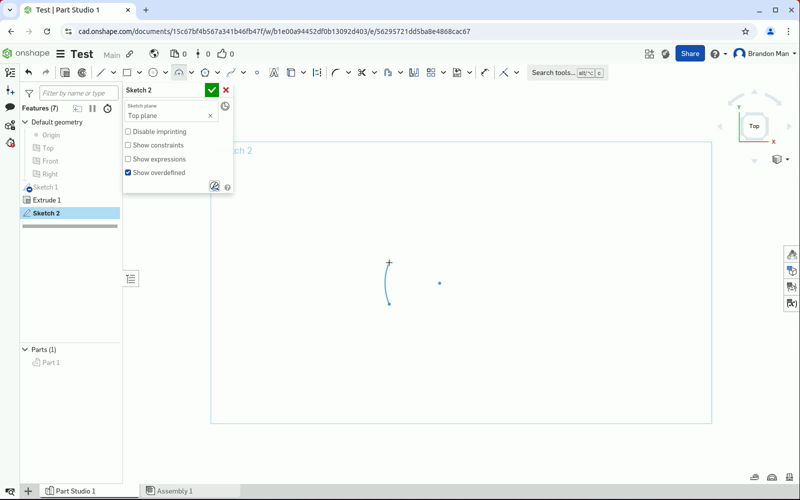
mouse_move(410, 283)
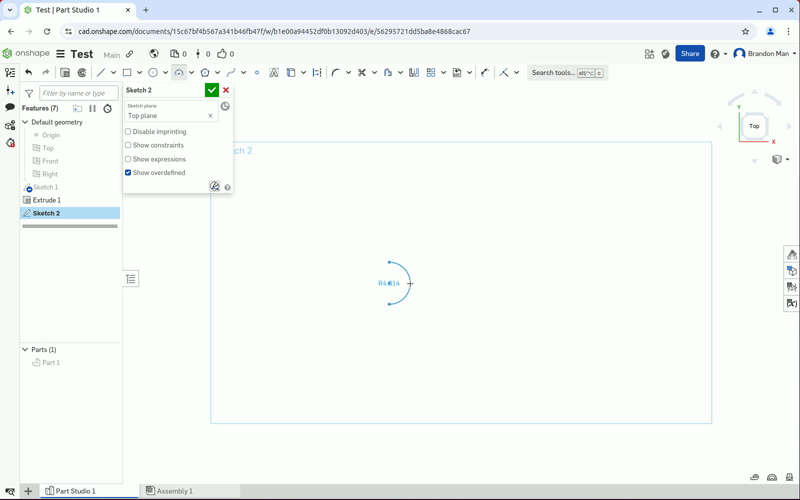
click(410, 283)
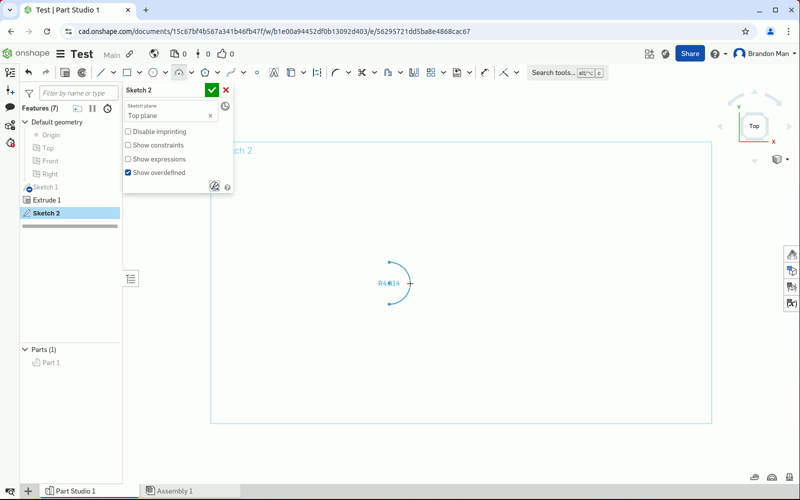
key_up(shift)
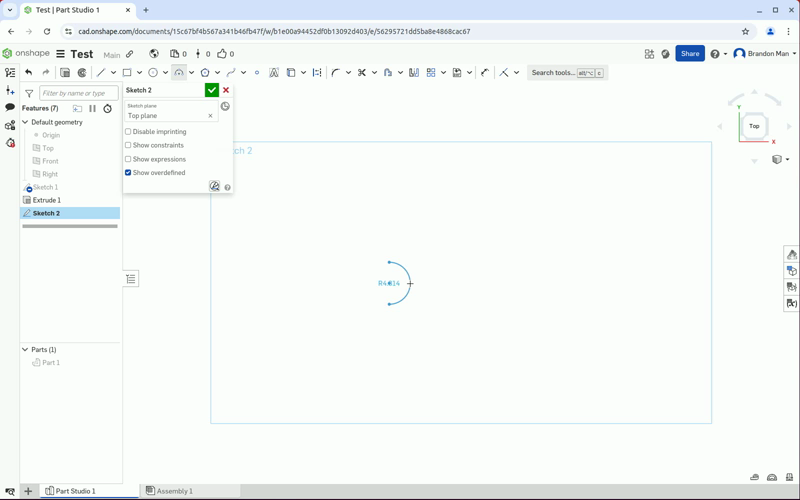
key(esc)
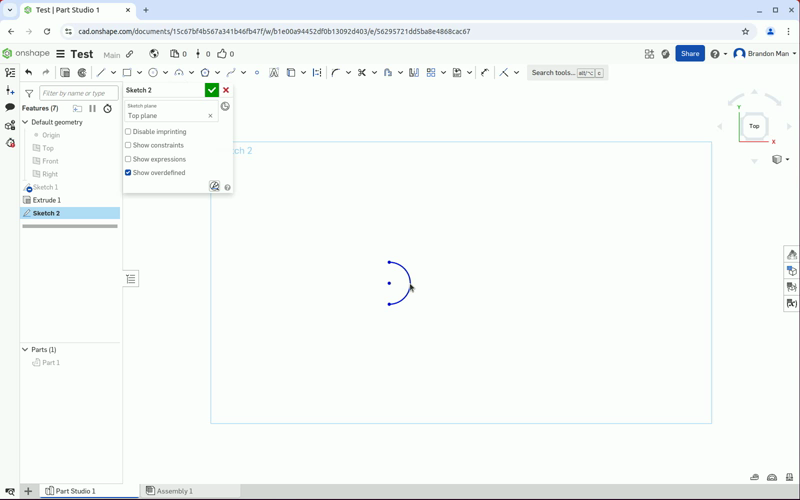
key(l)
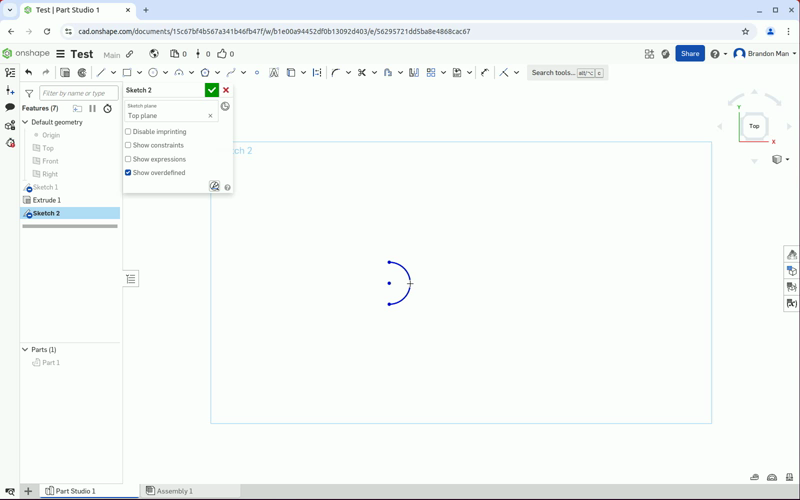
mouse_move(389, 262)
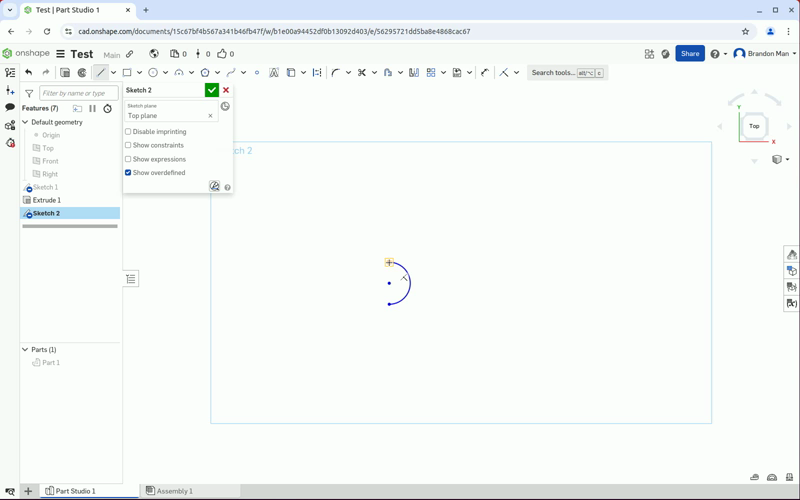
click(389, 262)
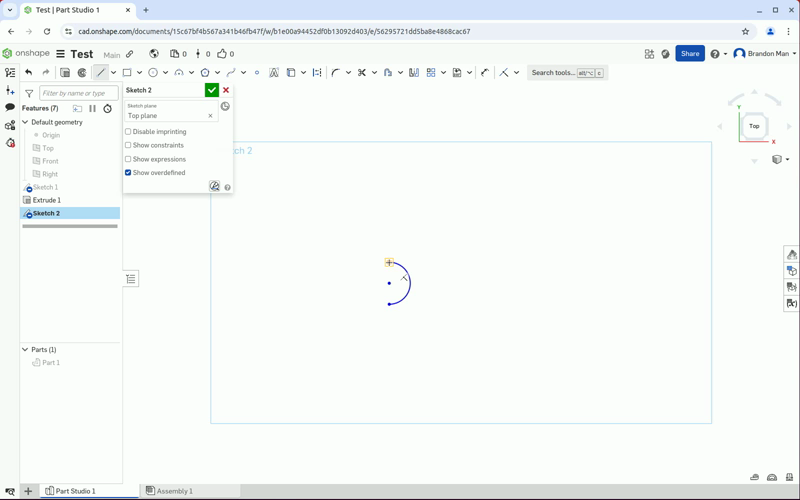
mouse_move(419, 262)
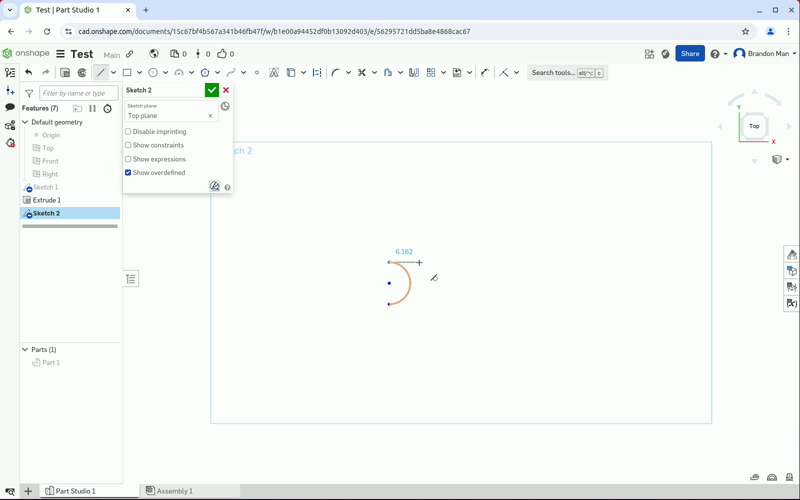
key_down(shift)
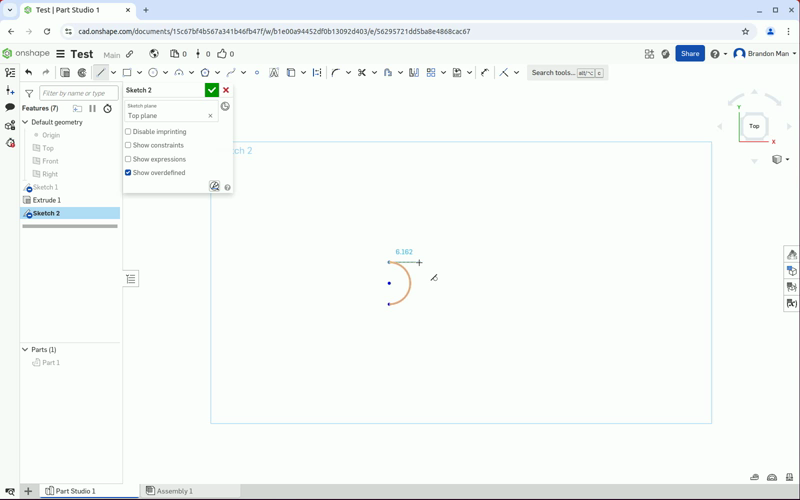
mouse_move(389, 304)
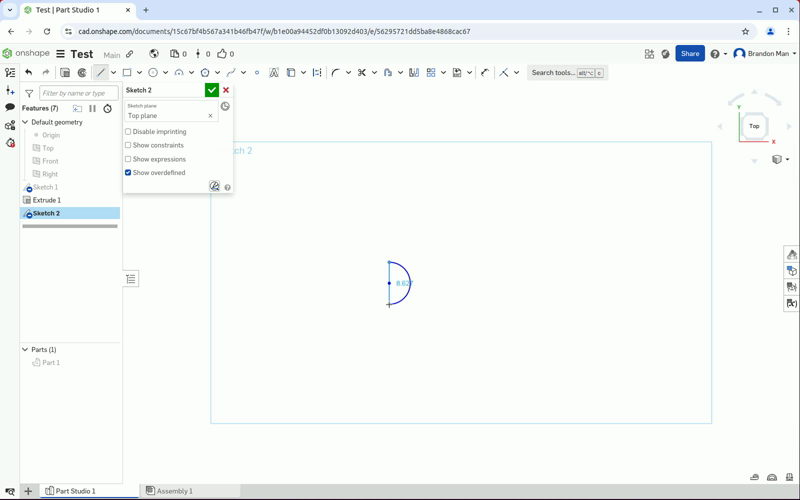
key_up(shift)
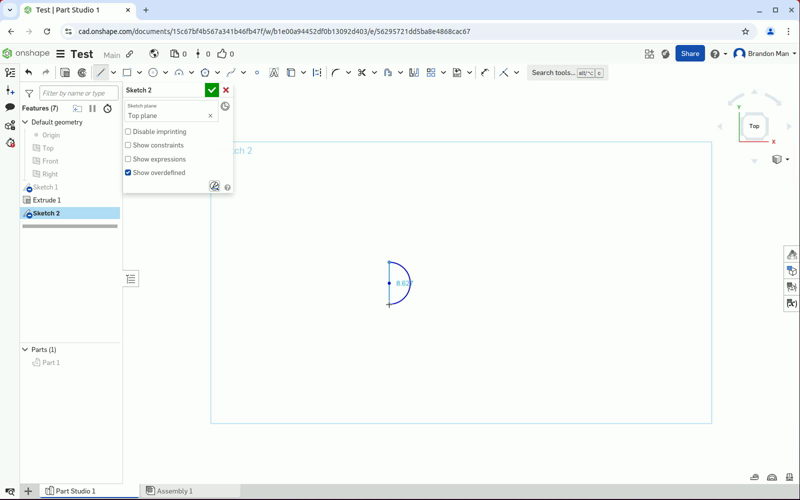
click(389, 304)
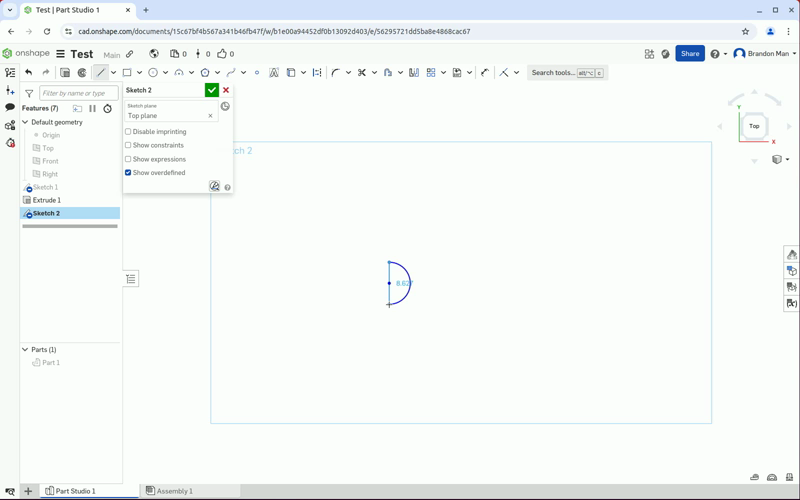
key(esc)
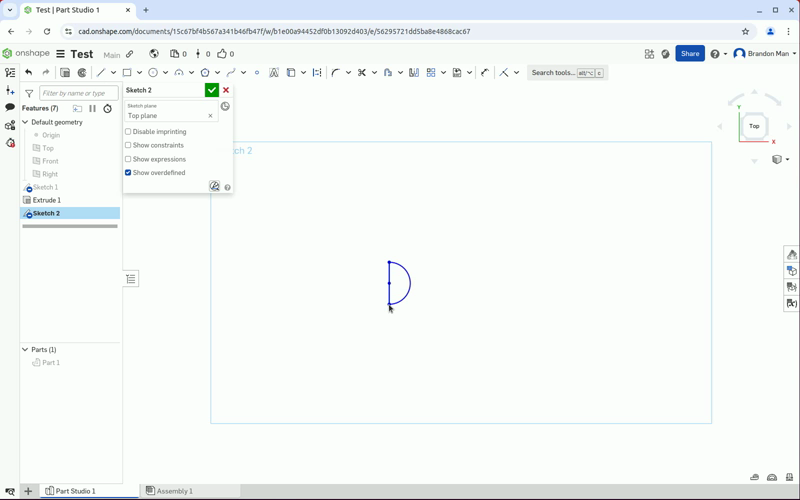
mouse_move(391, 295)
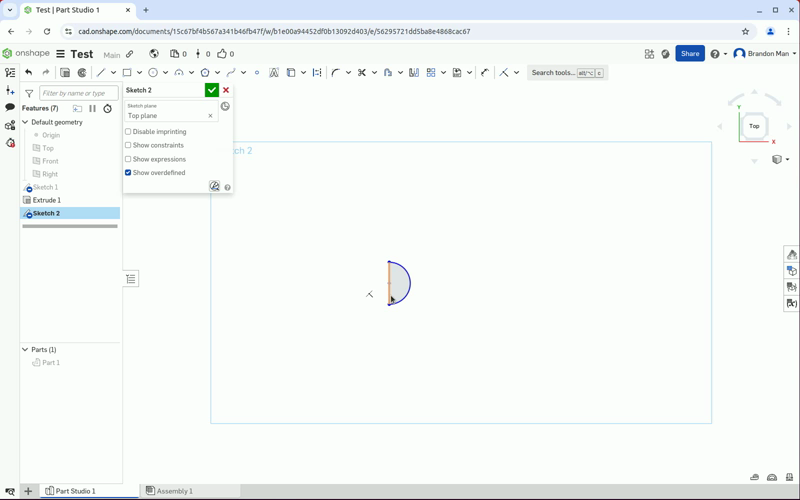
scroll(6)
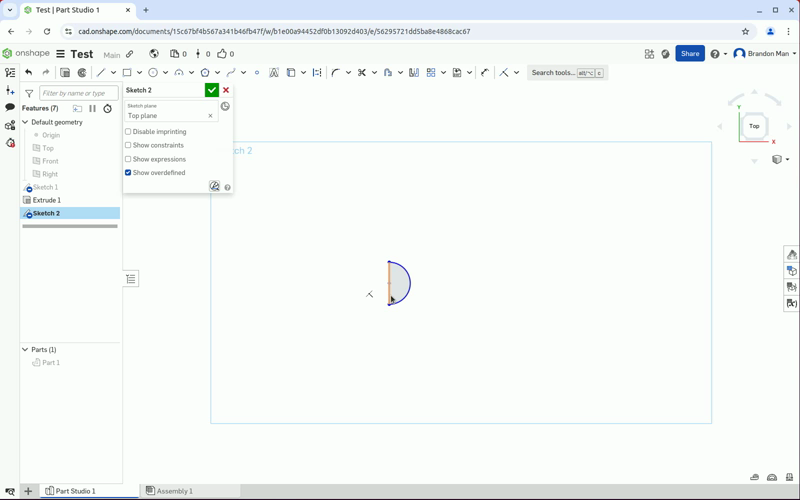
scroll(6)
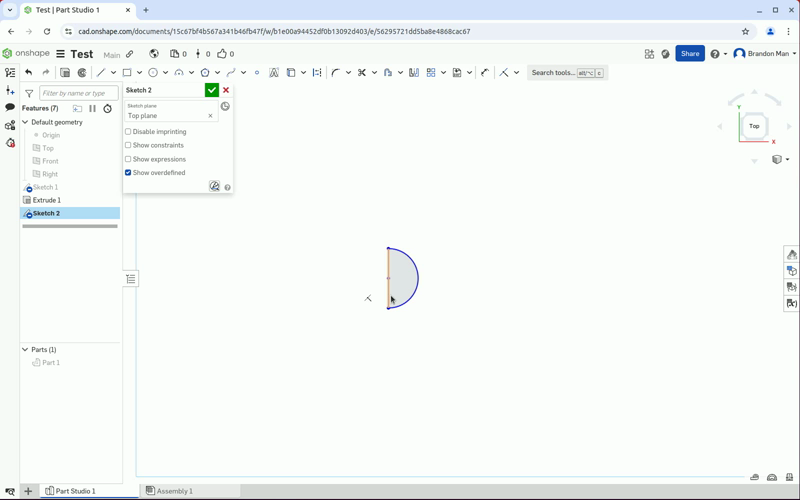
scroll(6)
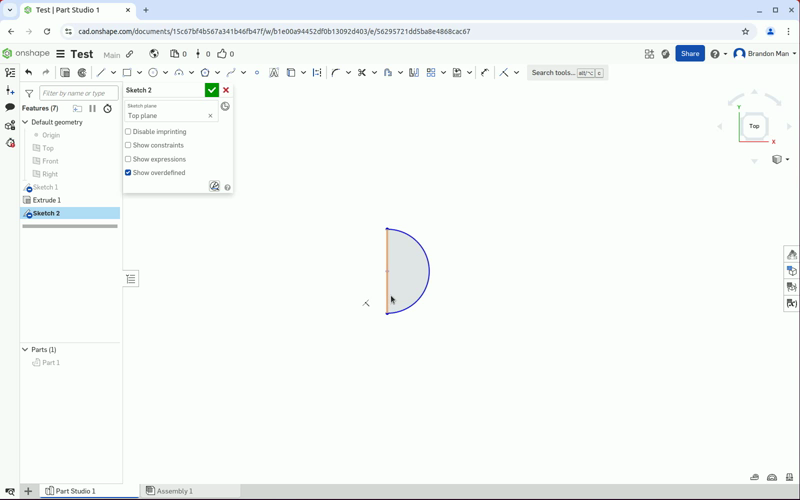
scroll(6)
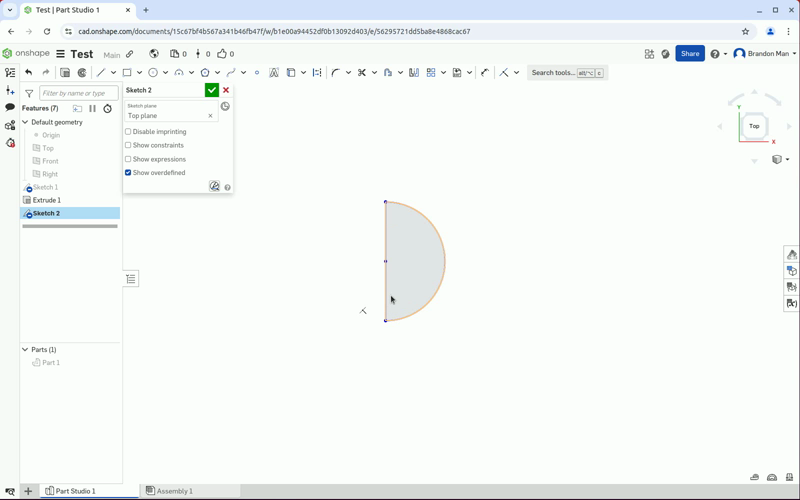
scroll(6)
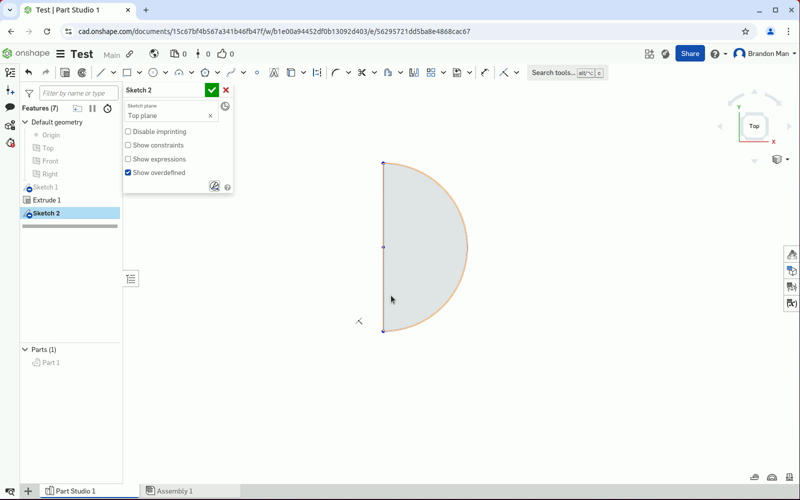
scroll(6)
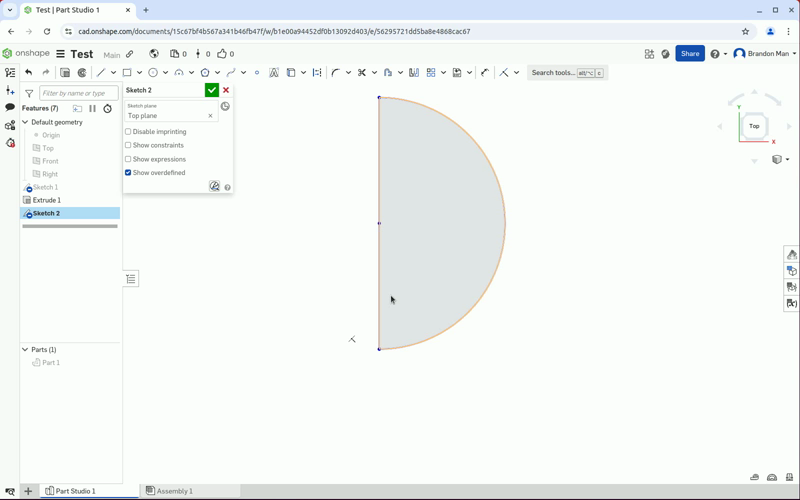
scroll(6)
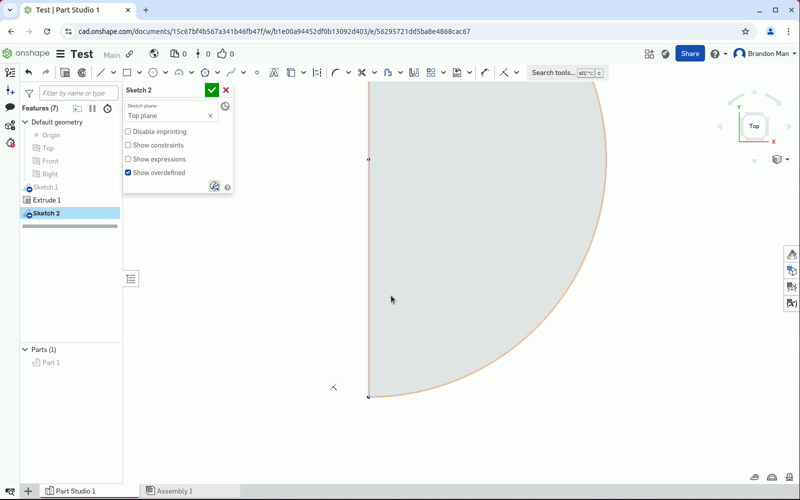
click(391, 295)
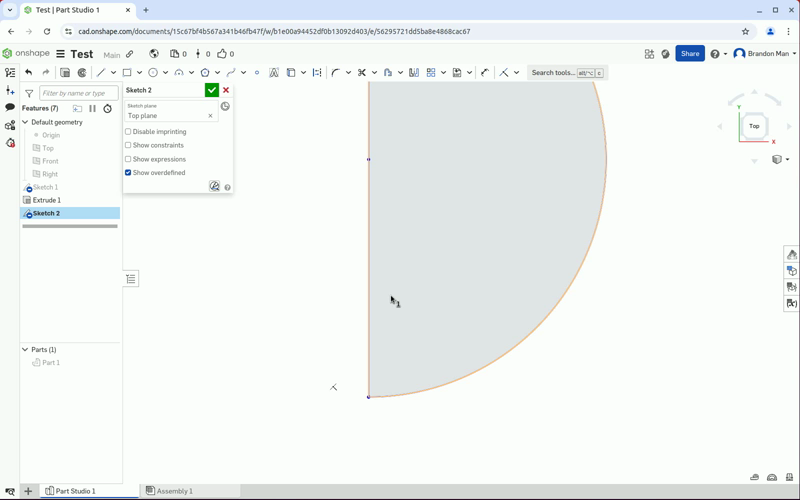
scroll(-6)
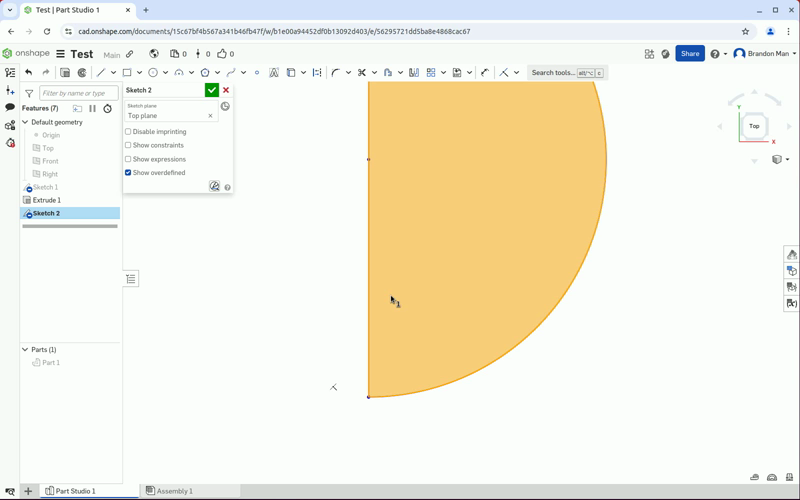
scroll(-6)
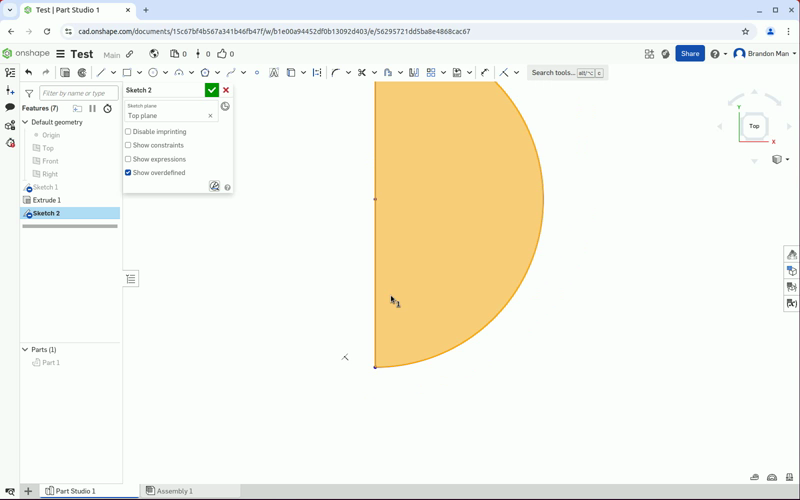
scroll(-6)
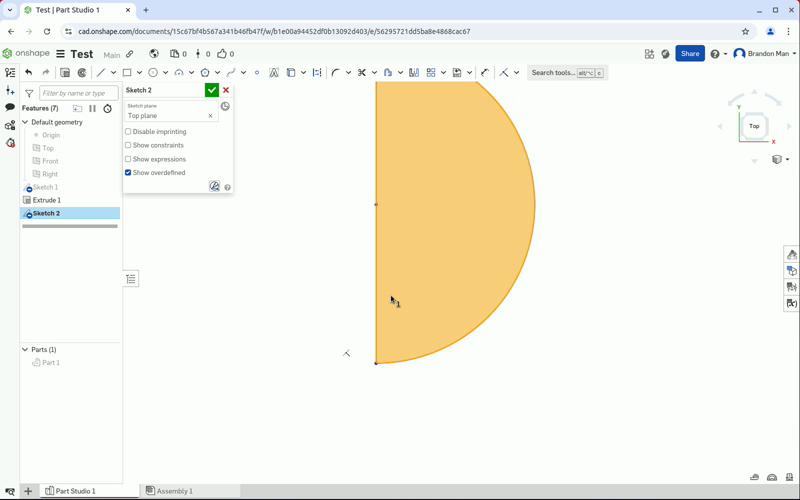
scroll(-6)
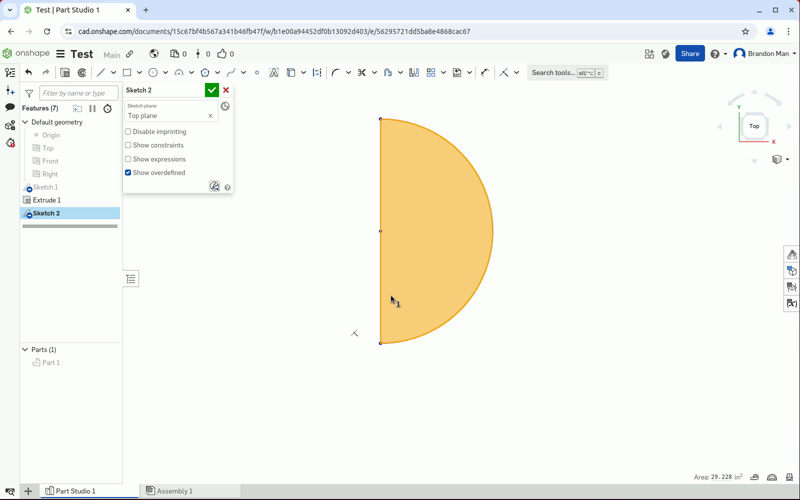
scroll(-6)
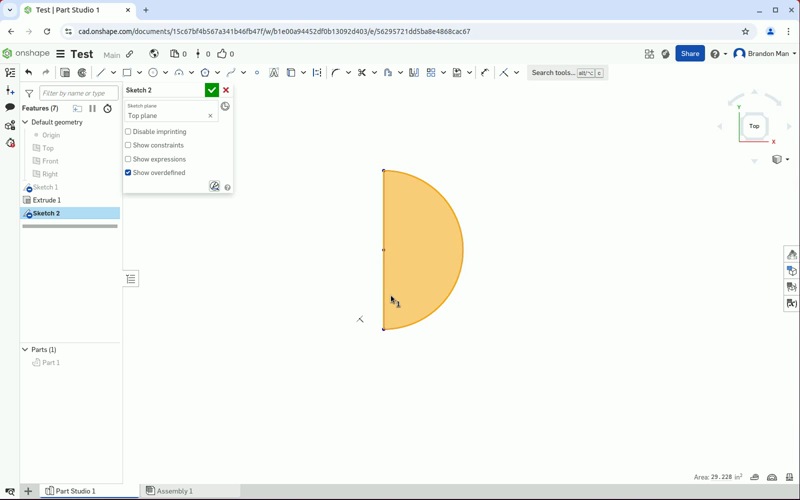
scroll(-6)
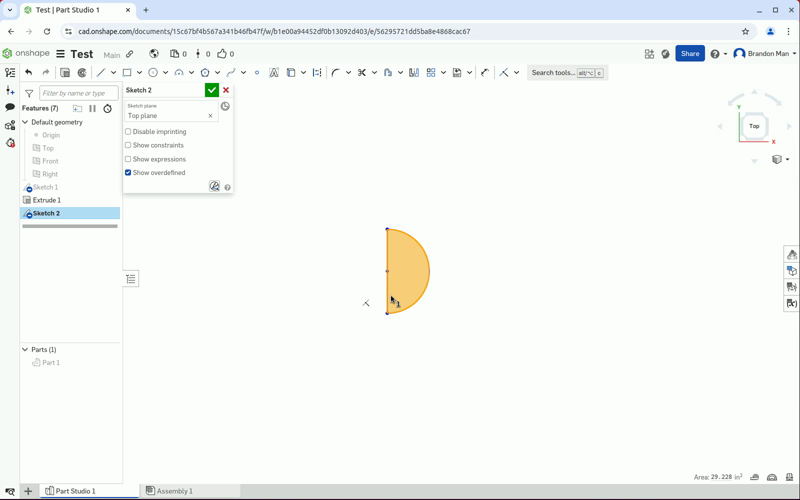
scroll(-6)
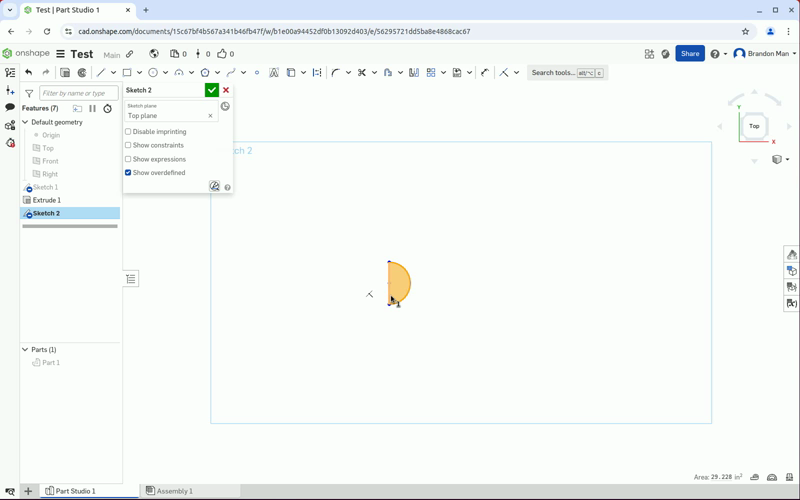
mouse_move(73, 352)
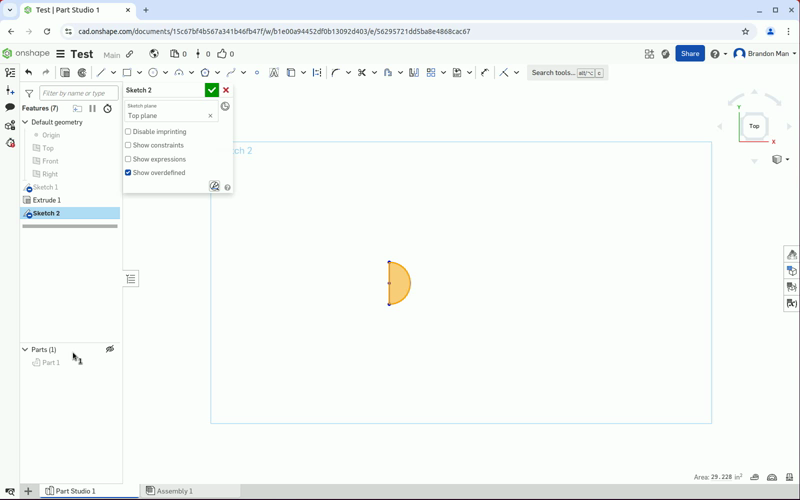
key(shift+y)
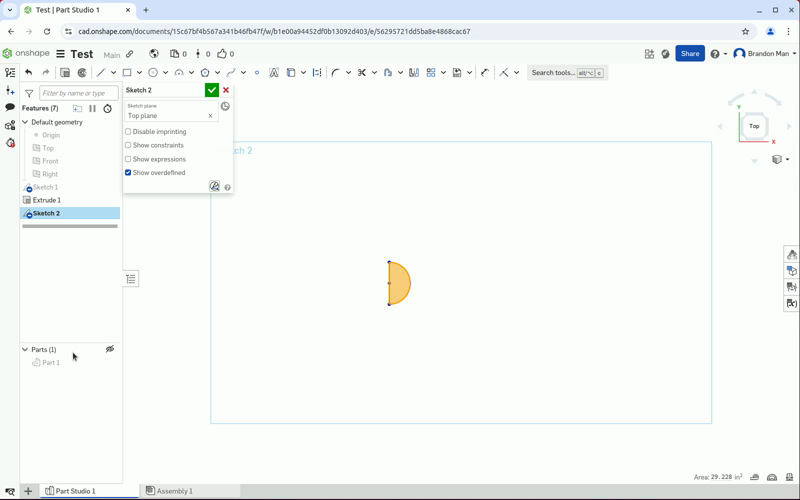
key(shift+e)
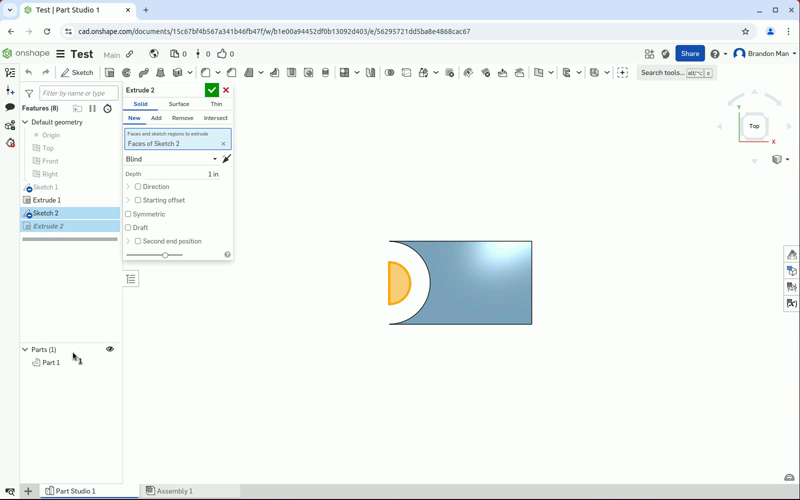
mouse_move(143, 106)
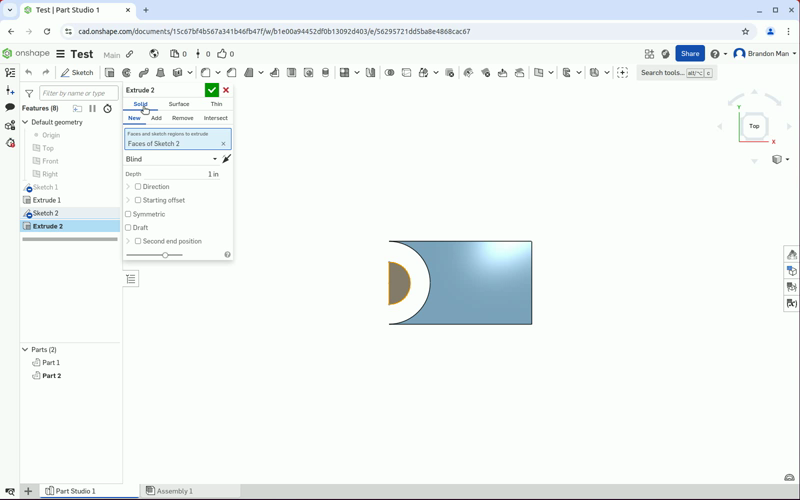
click(143, 106)
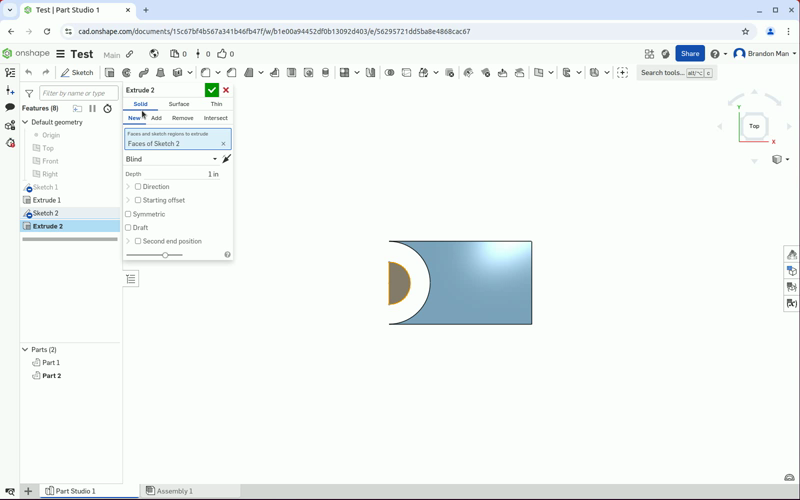
mouse_move(137, 120)
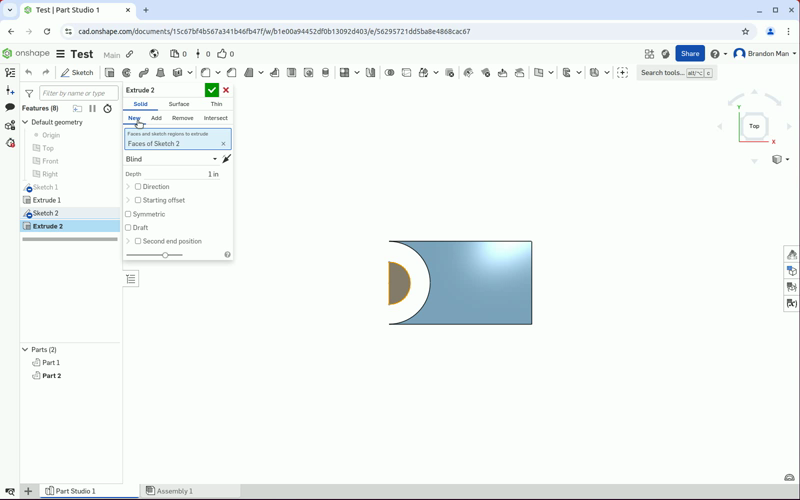
click(137, 120)
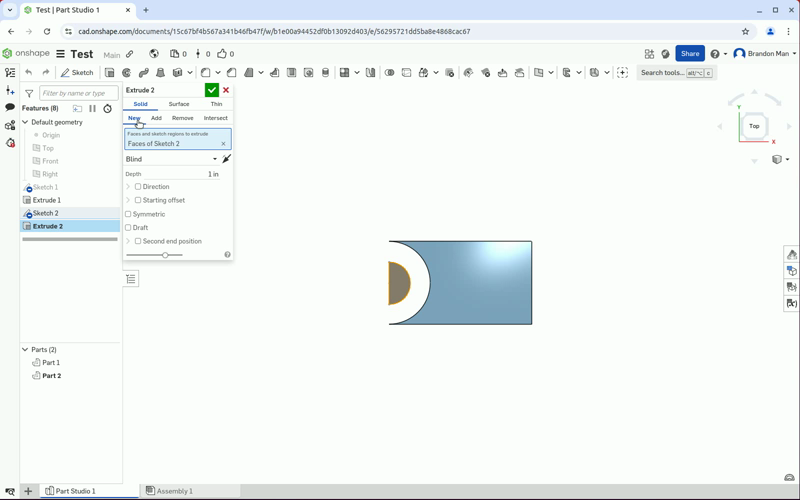
key(tab, 4)
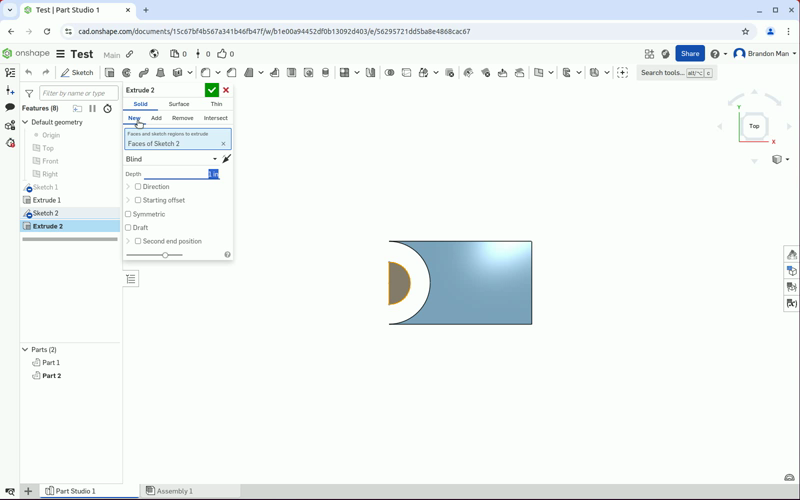
text(21.183)
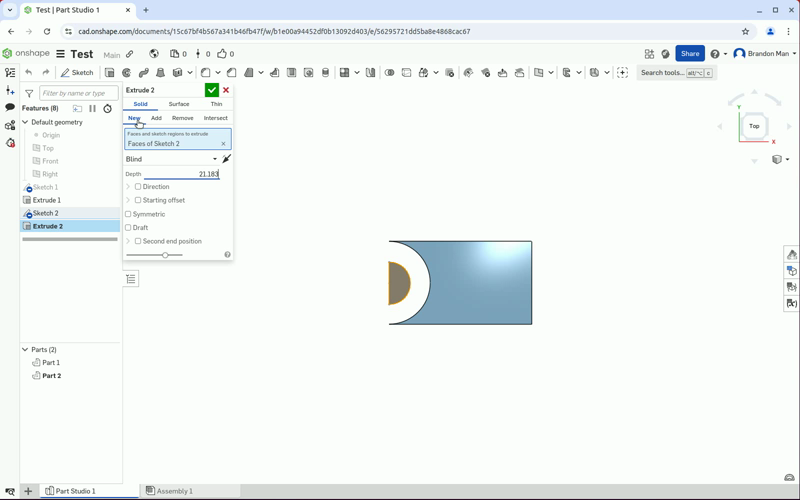
key(enter)
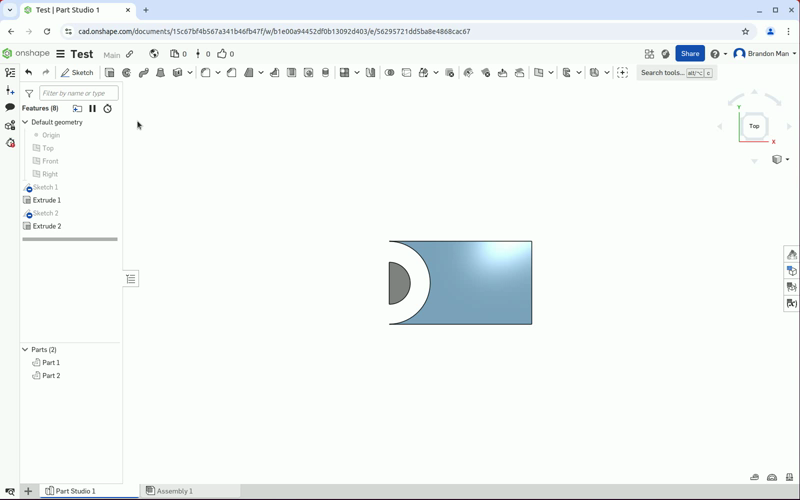
key(shift+h)
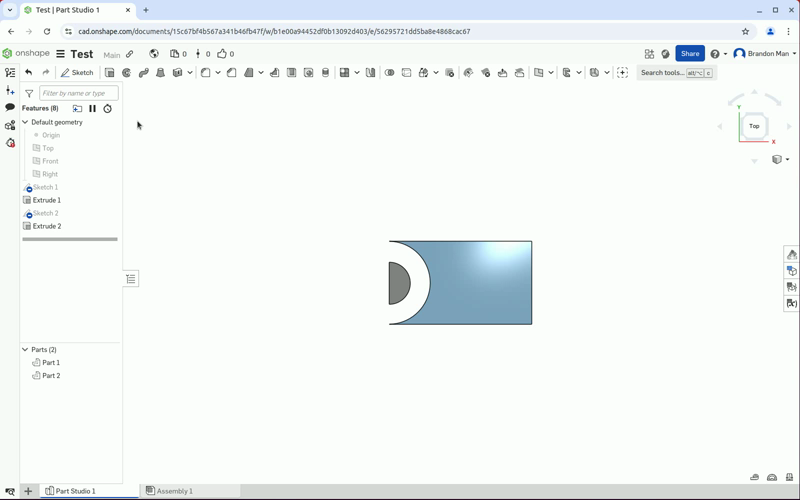
key(shift+h)
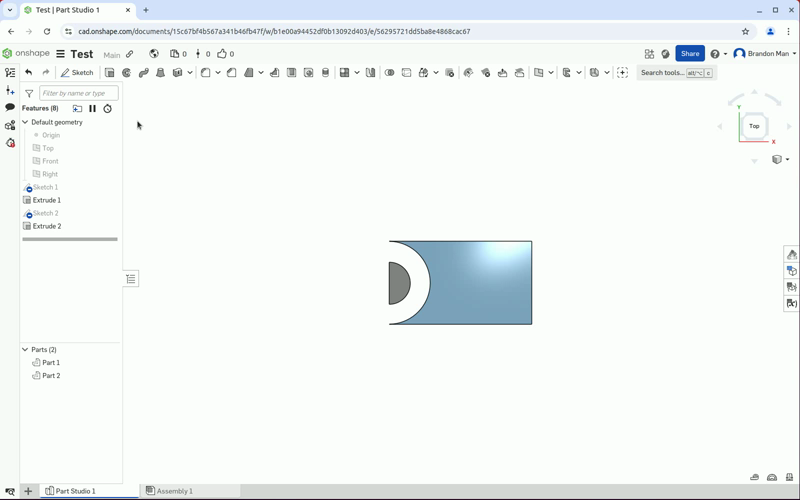
mouse_move(73, 189)
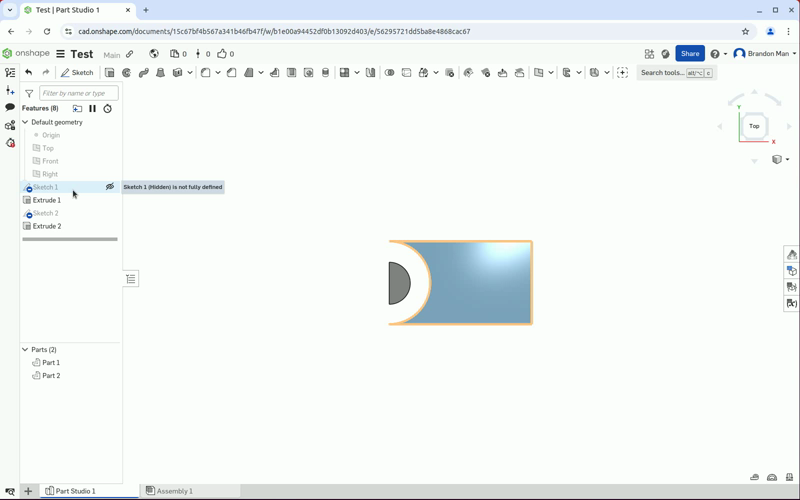
click(73, 189)
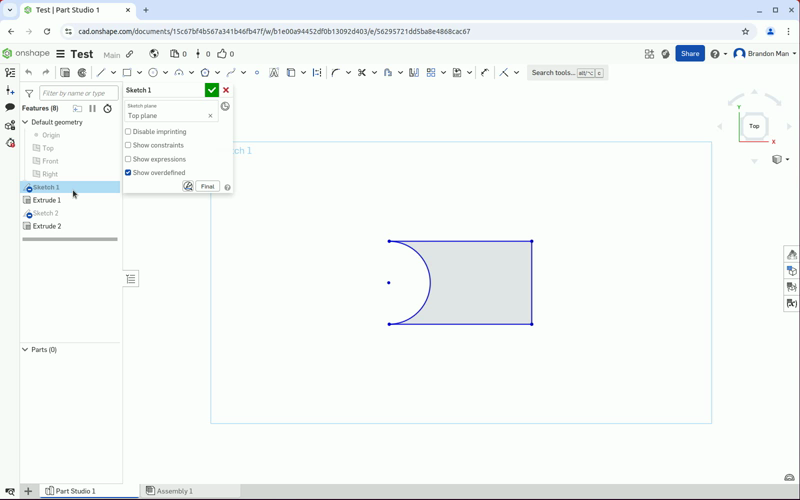
mouse_move(229, 92)
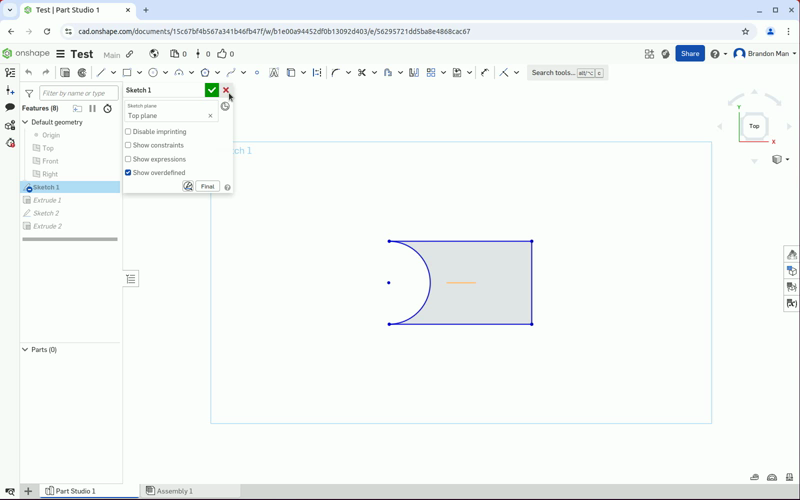
click(229, 92)
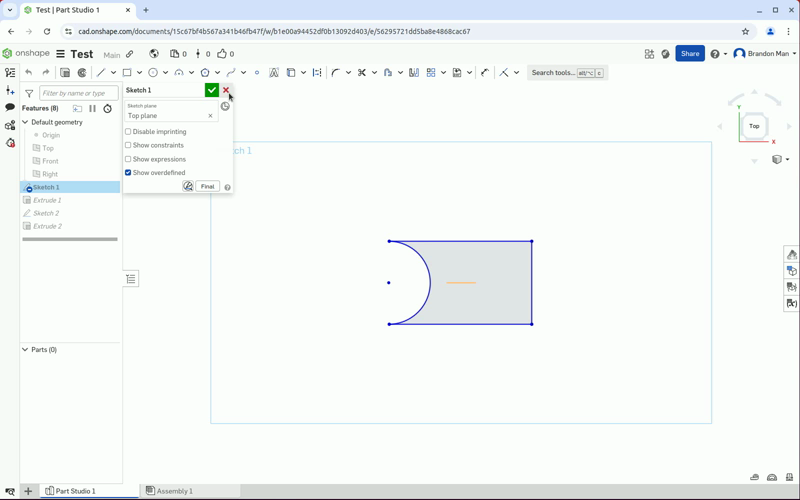
key(shift+s)
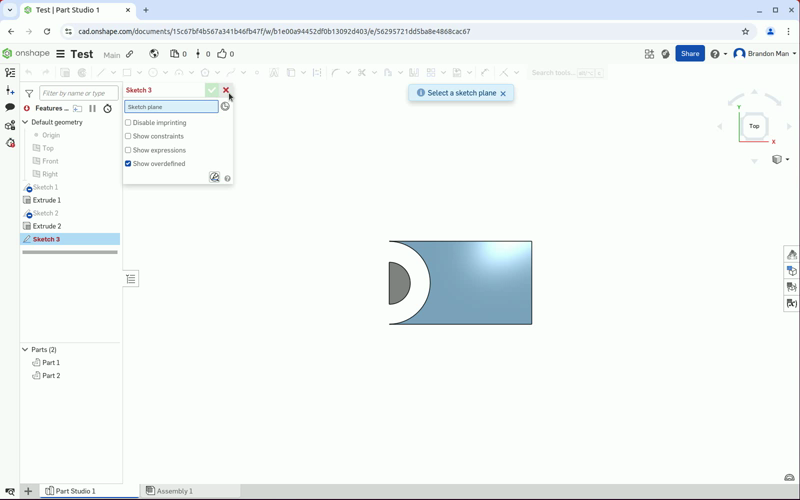
mouse_move(73, 150)
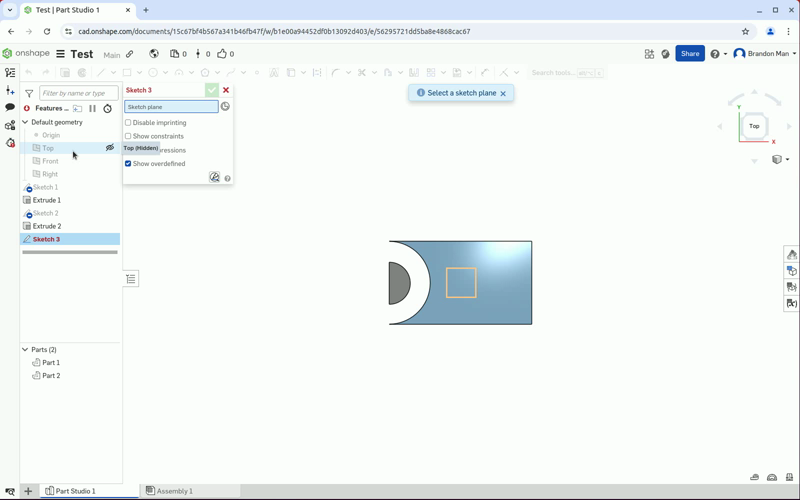
click(73, 150)
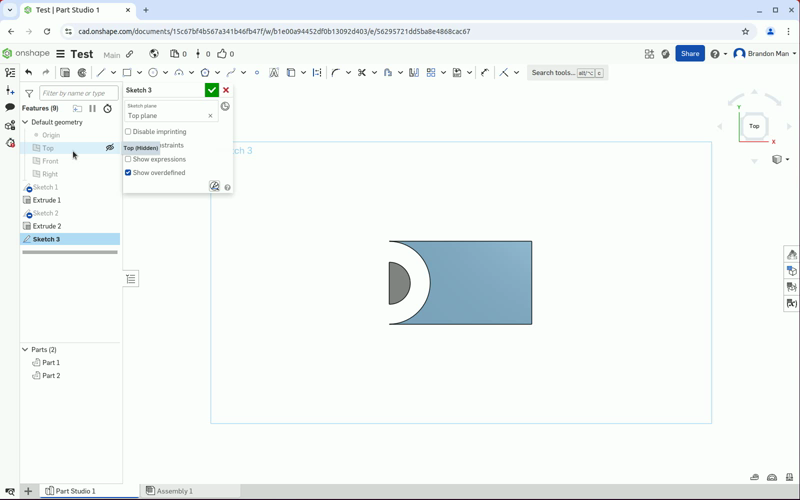
mouse_move(73, 352)
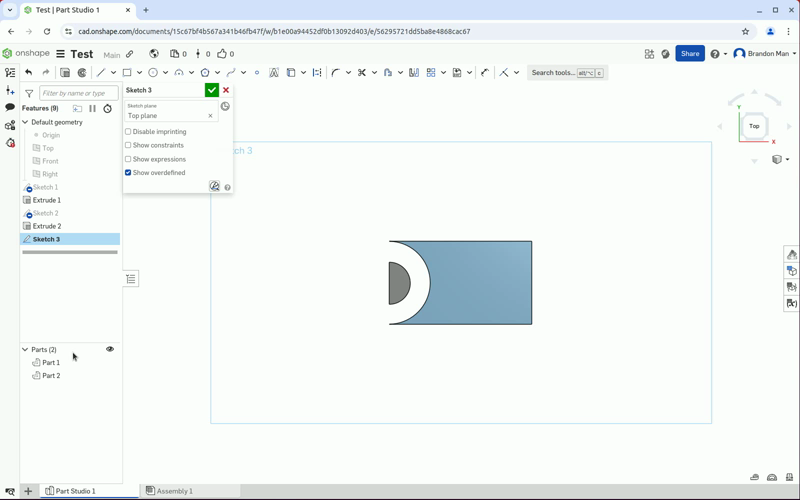
key(y)
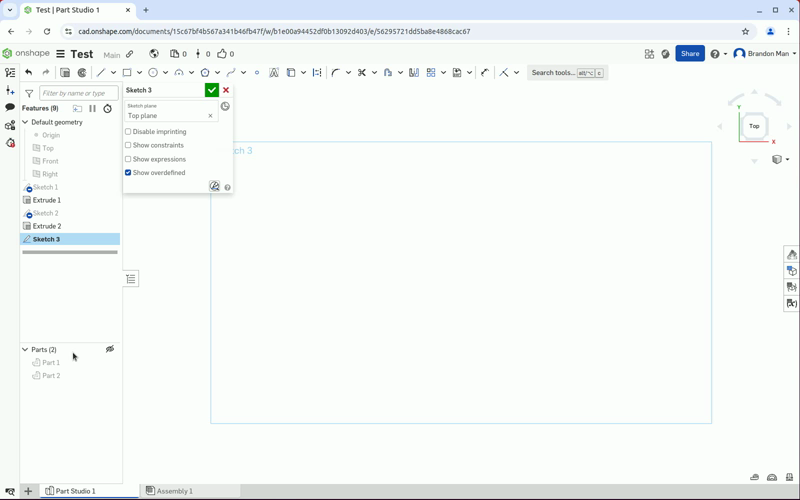
key(l)
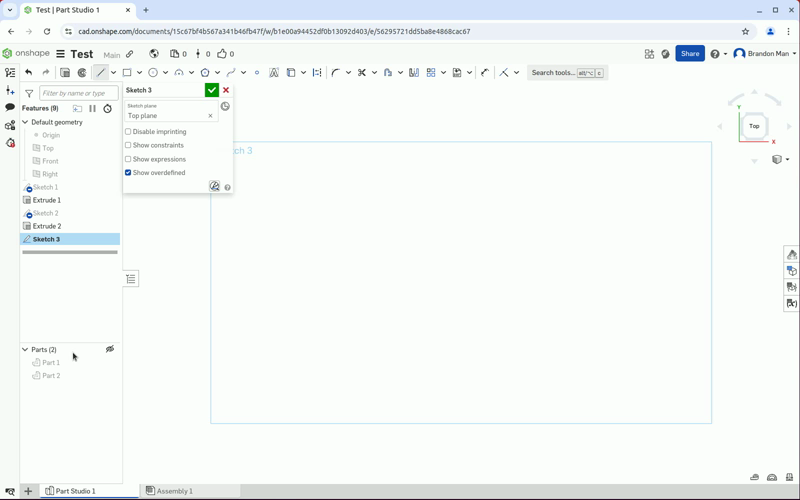
key_down(shift)
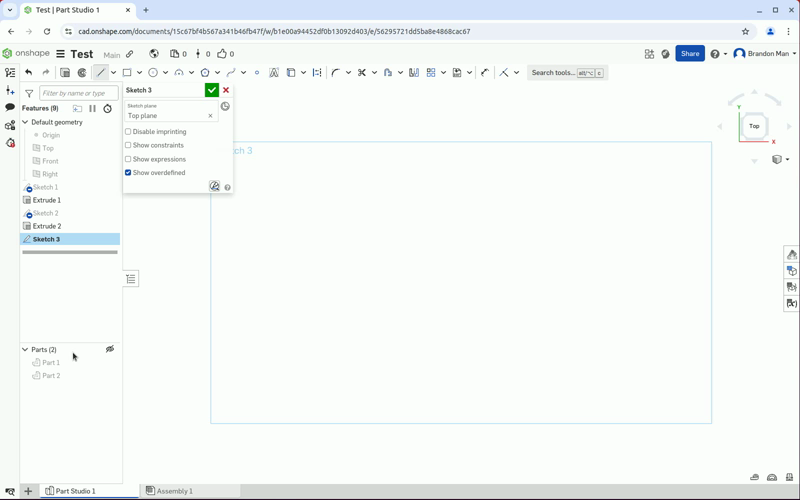
mouse_move(389, 304)
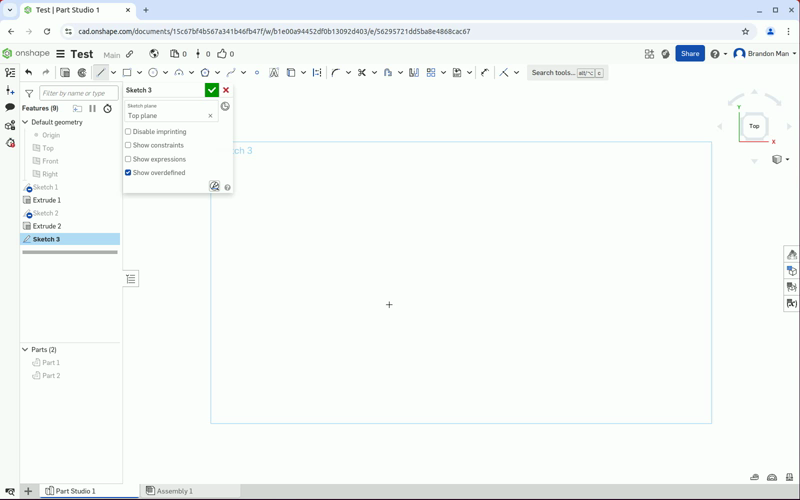
click(389, 304)
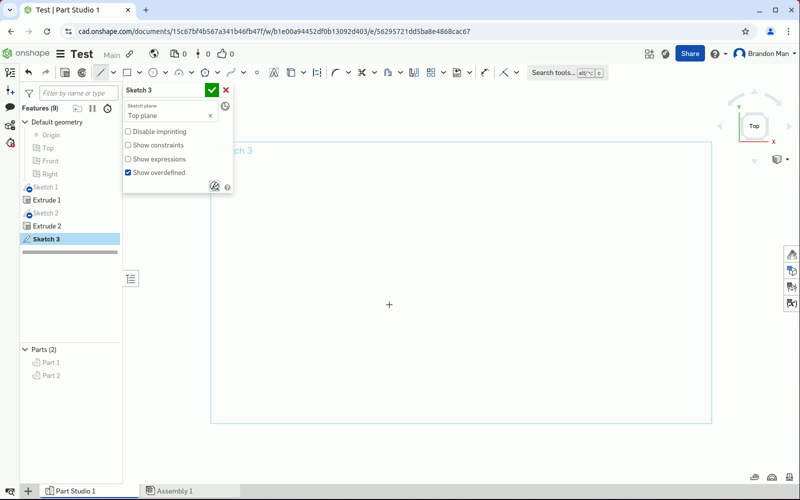
key_up(shift)
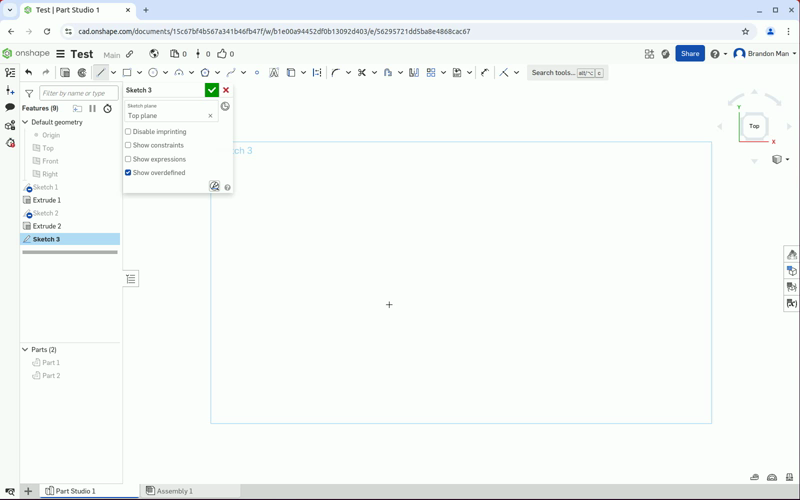
key_down(shift)
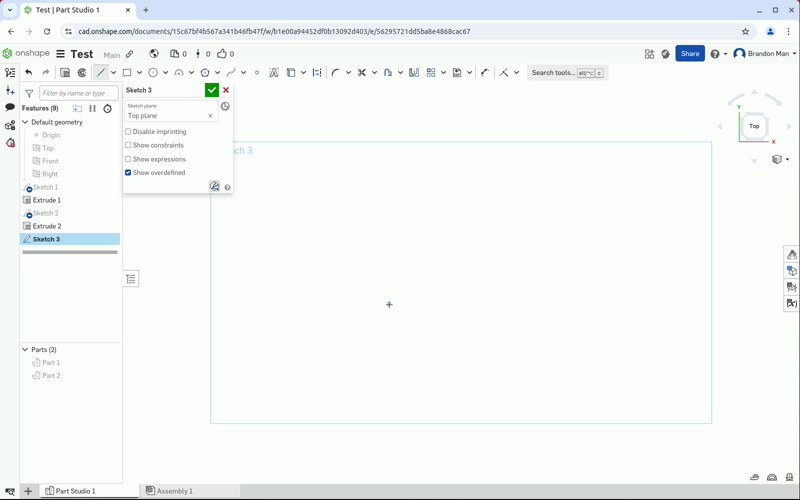
mouse_move(419, 304)
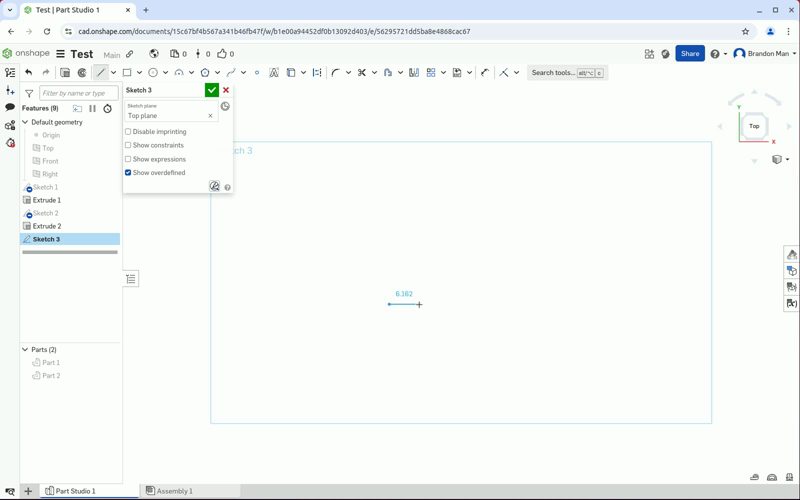
mouse_move(389, 262)
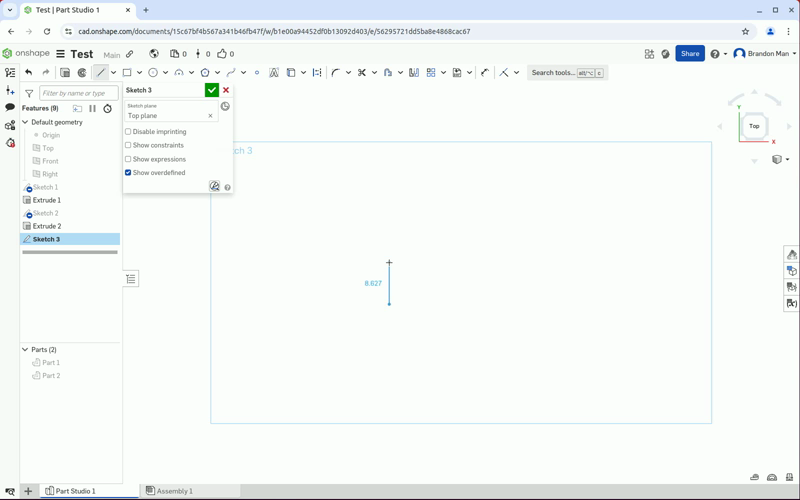
click(389, 262)
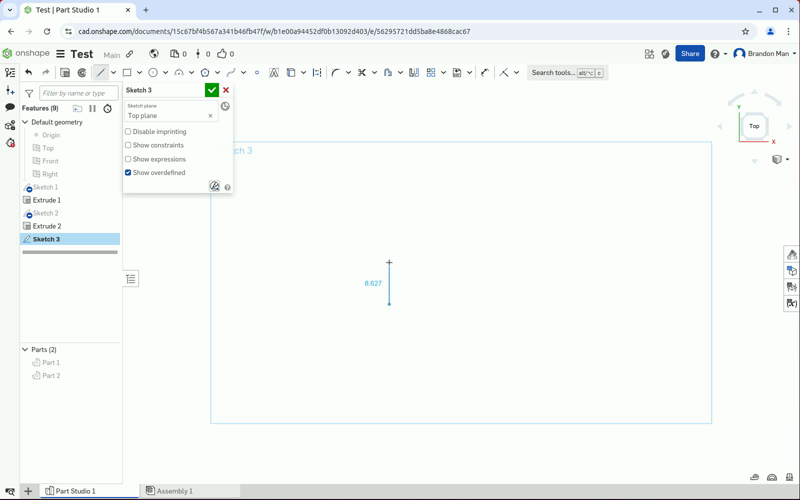
key_up(shift)
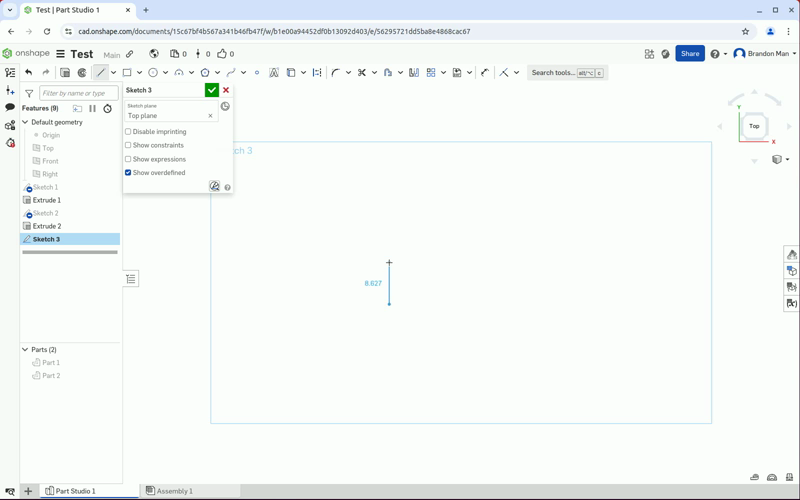
key(esc)
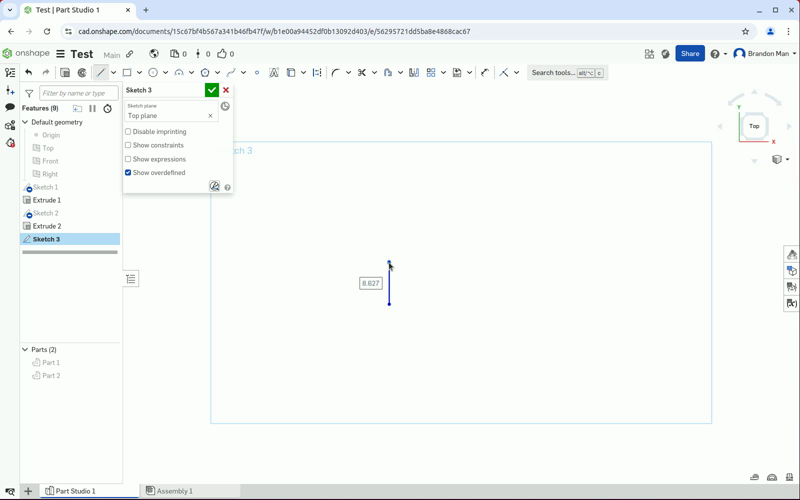
key(a)
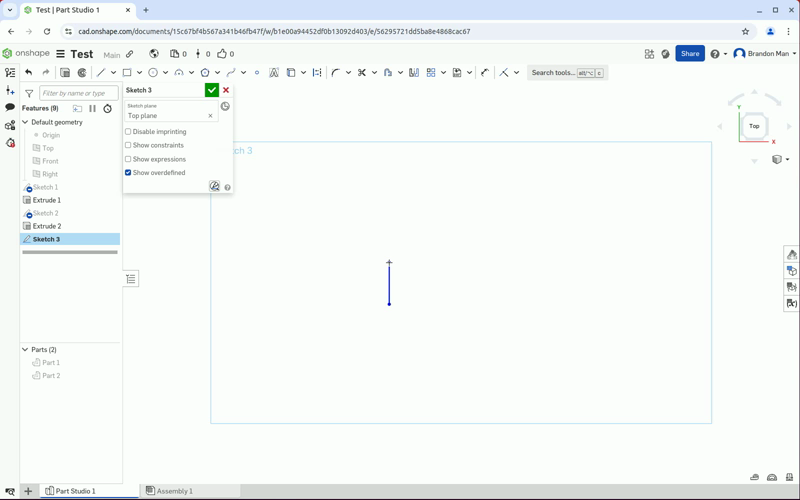
mouse_move(389, 262)
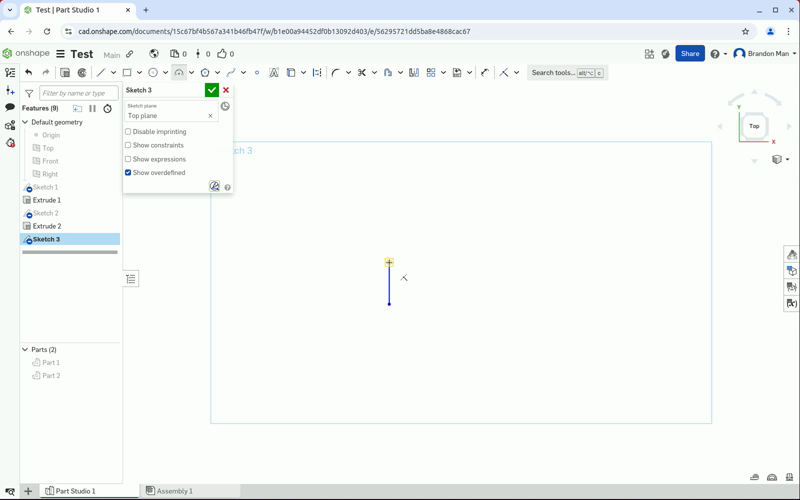
click(389, 262)
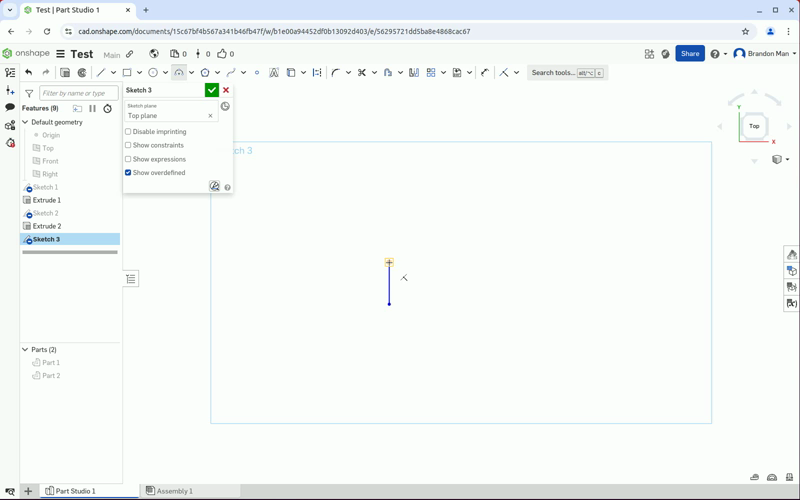
mouse_move(389, 304)
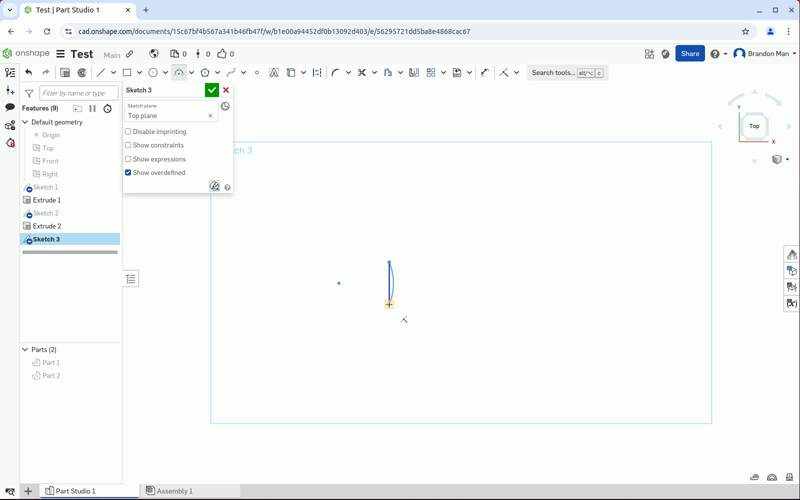
click(389, 304)
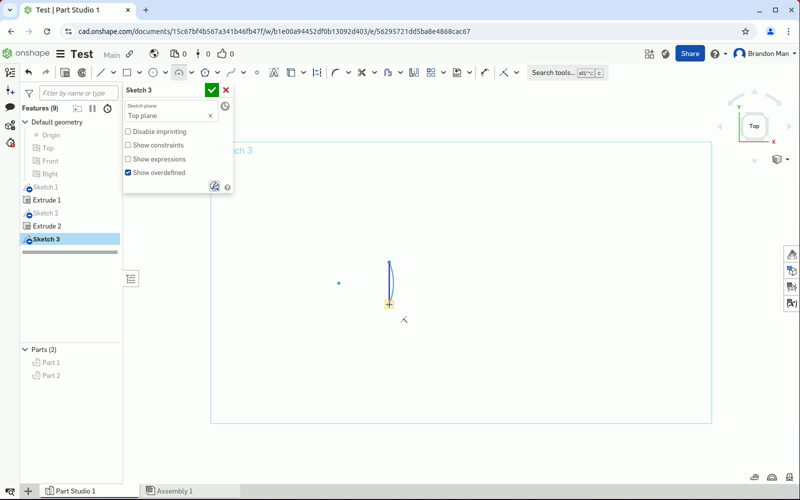
key_down(shift)
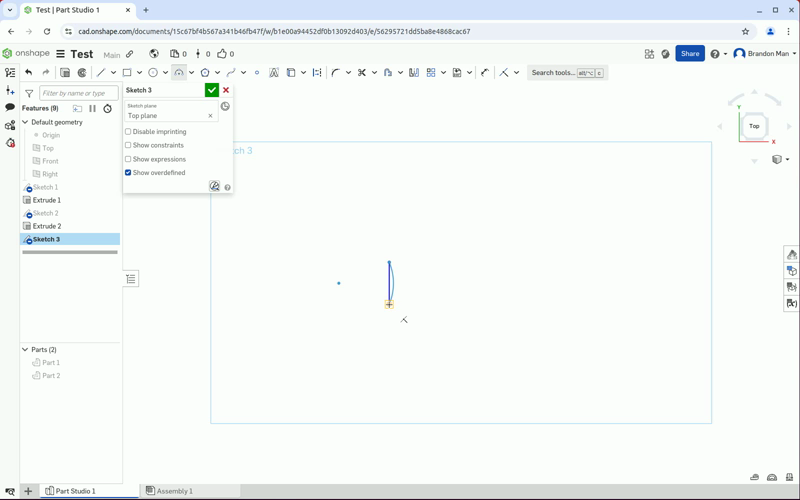
mouse_move(368, 283)
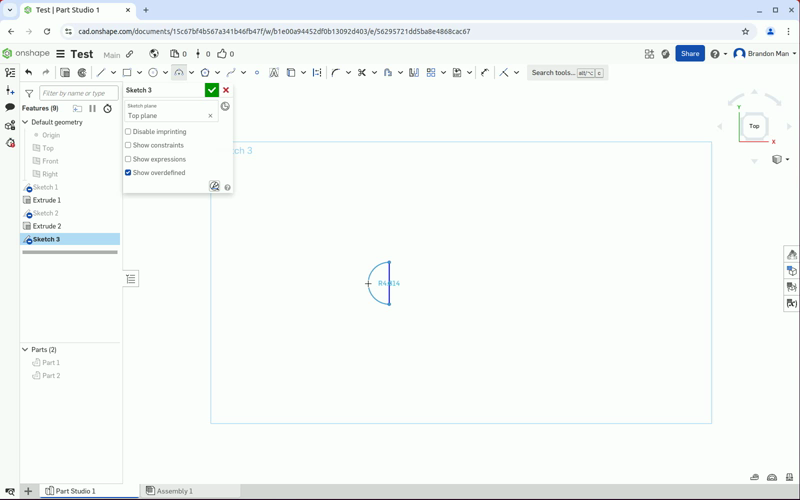
click(368, 283)
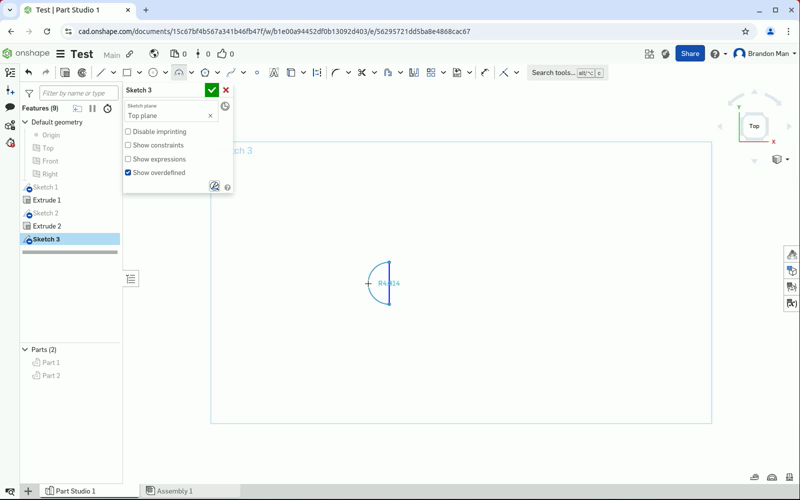
key_up(shift)
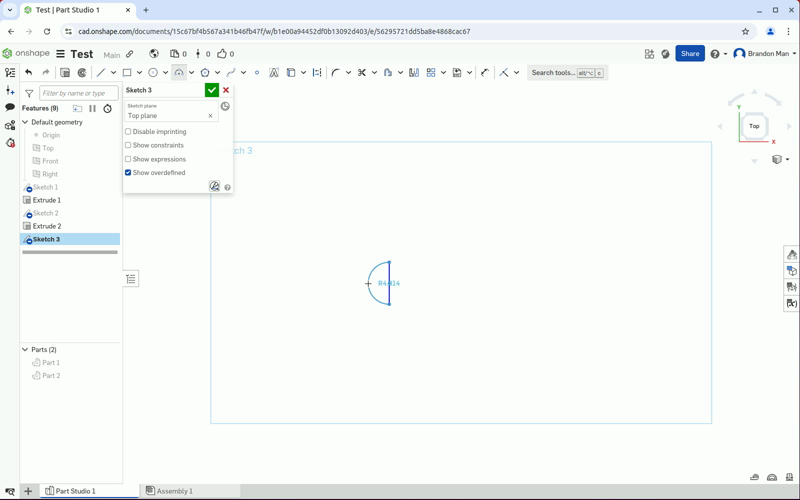
key(esc)
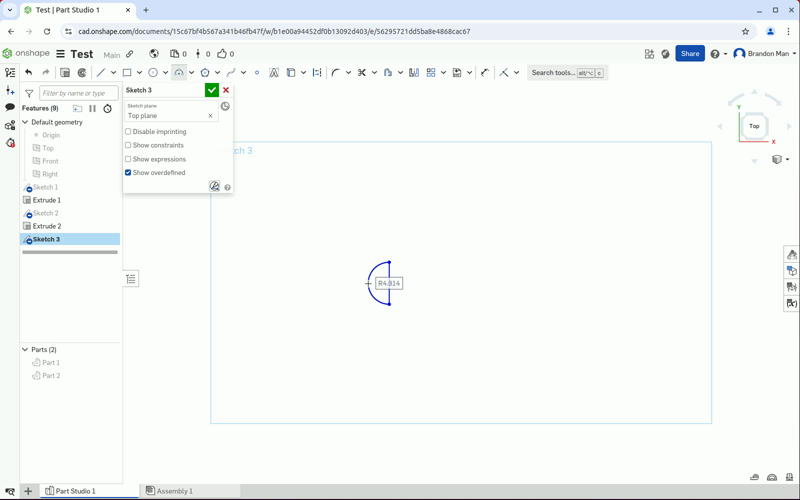
mouse_move(379, 300)
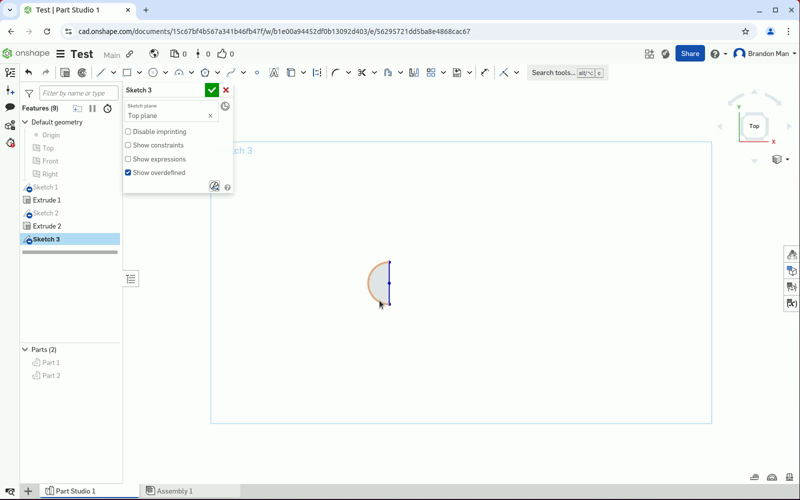
scroll(6)
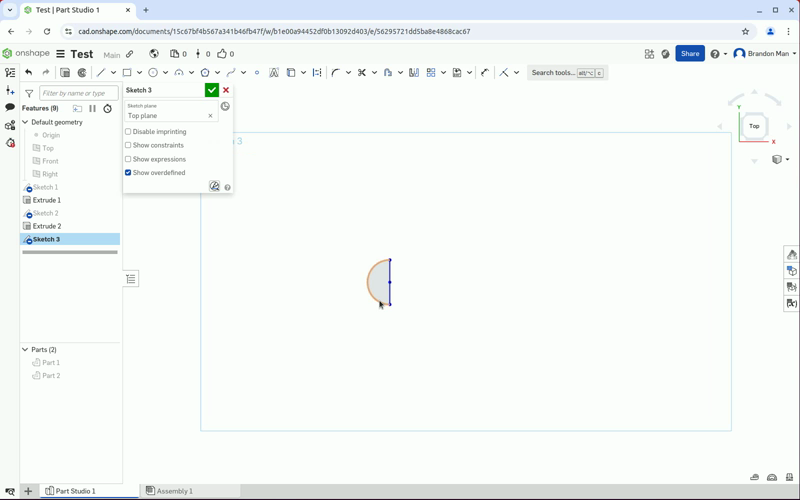
scroll(6)
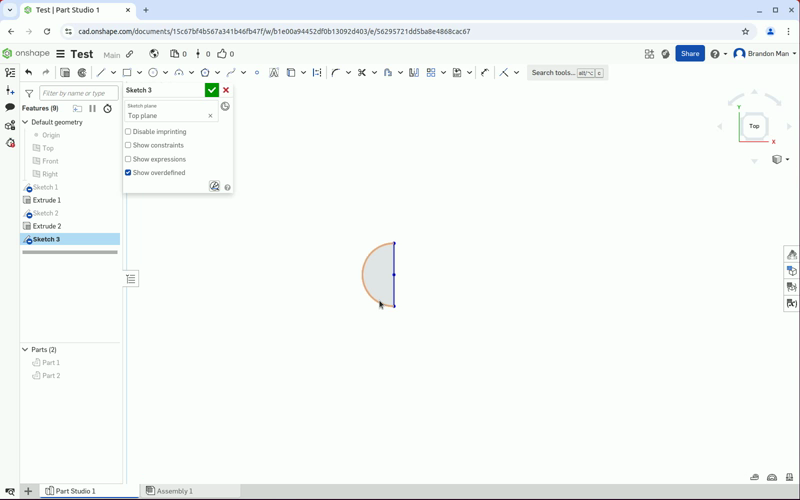
scroll(6)
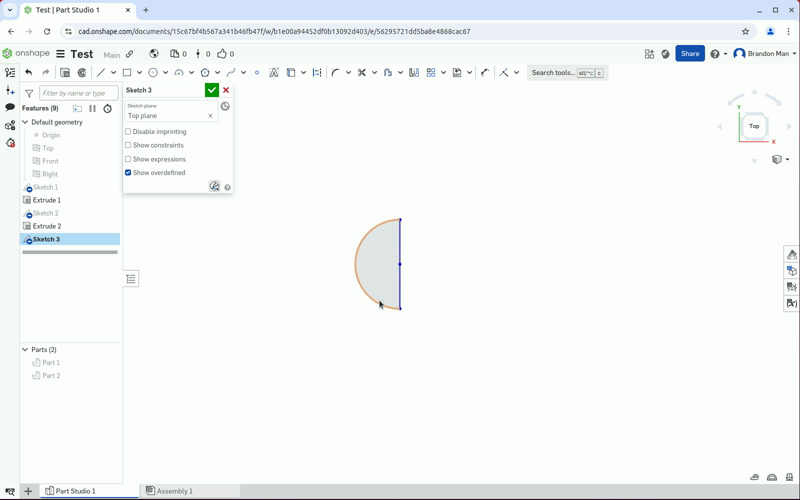
scroll(6)
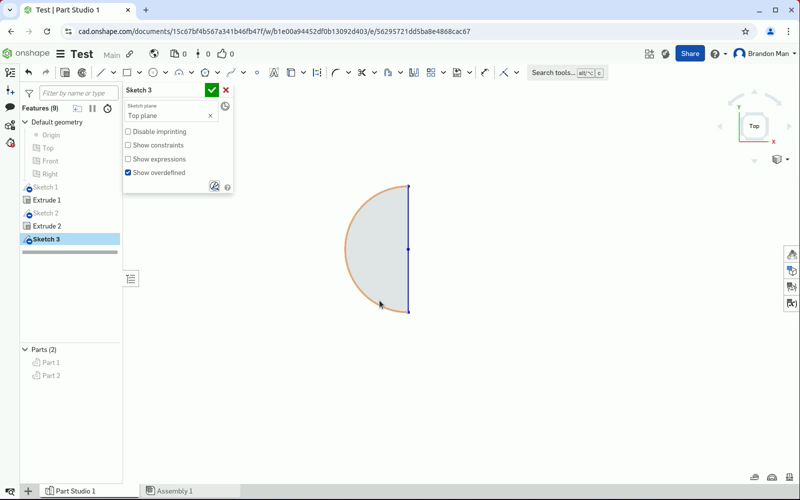
scroll(6)
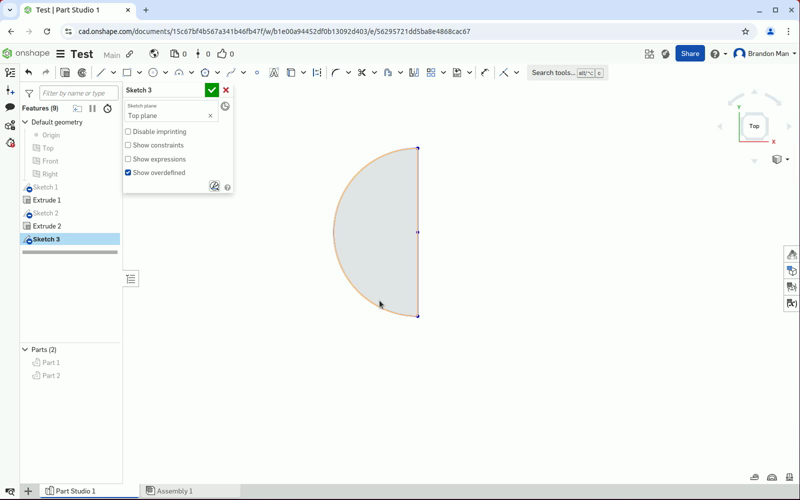
scroll(6)
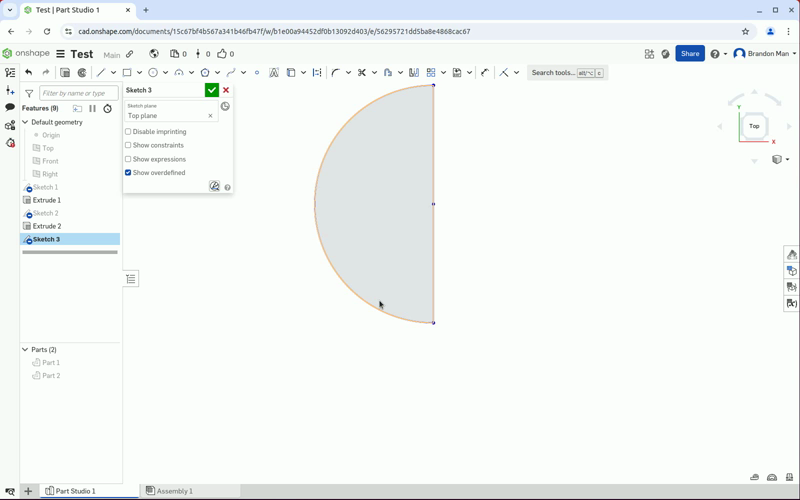
scroll(6)
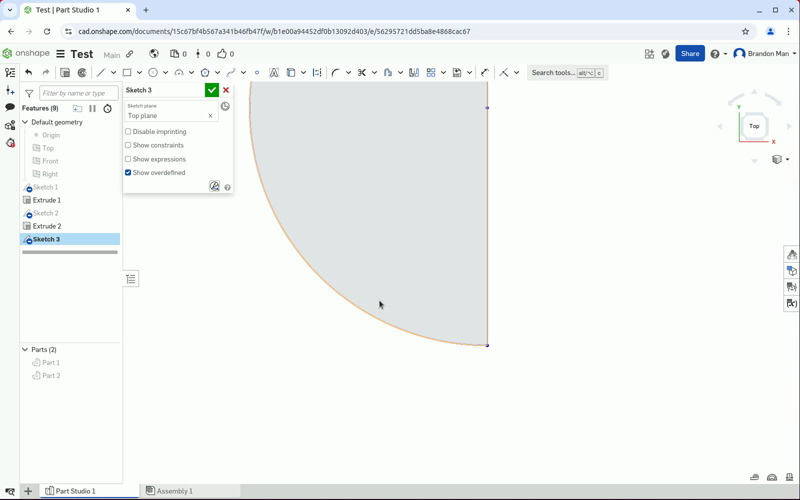
click(379, 300)
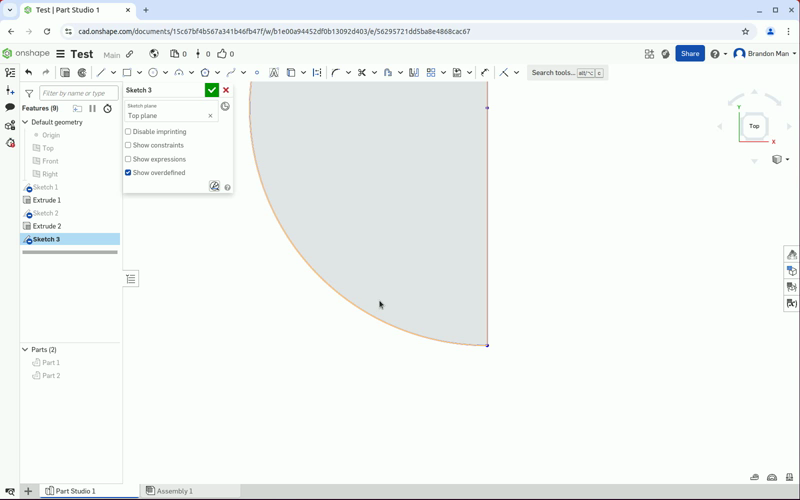
scroll(-6)
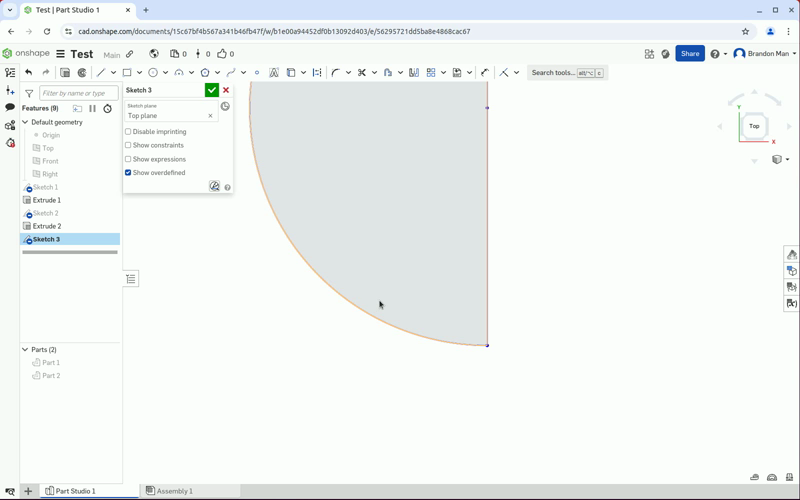
scroll(-6)
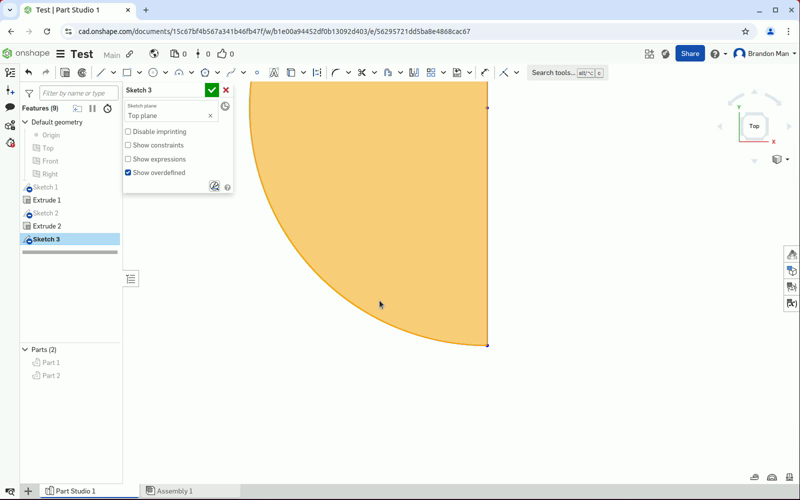
scroll(-6)
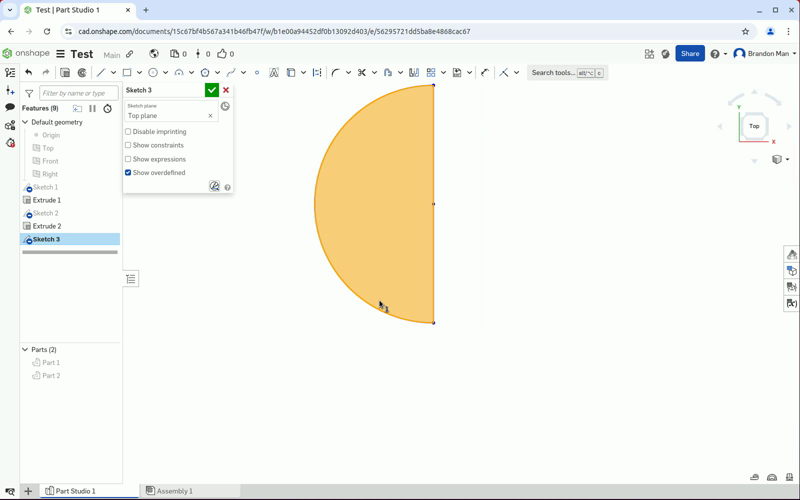
scroll(-6)
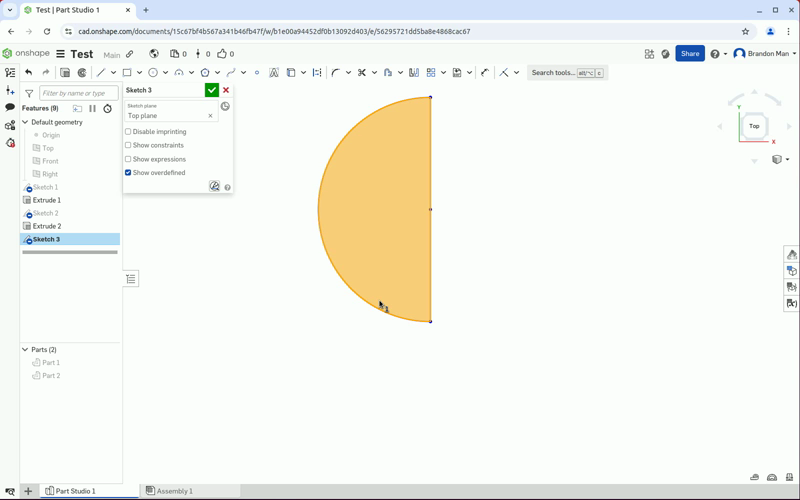
scroll(-6)
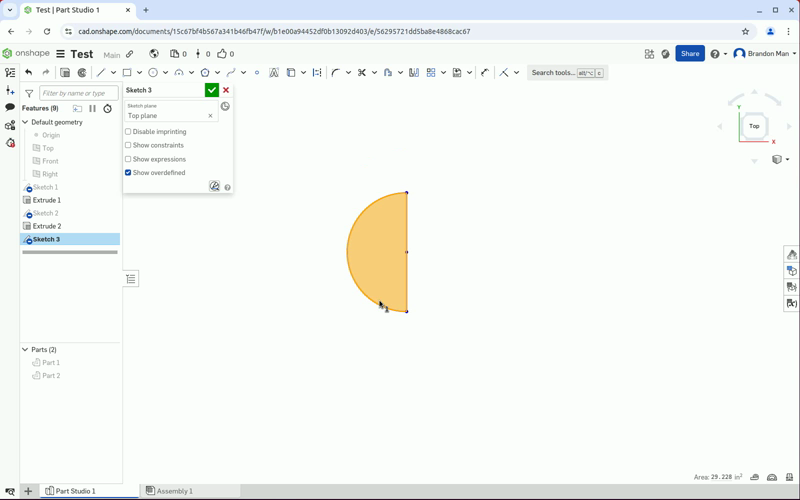
scroll(-6)
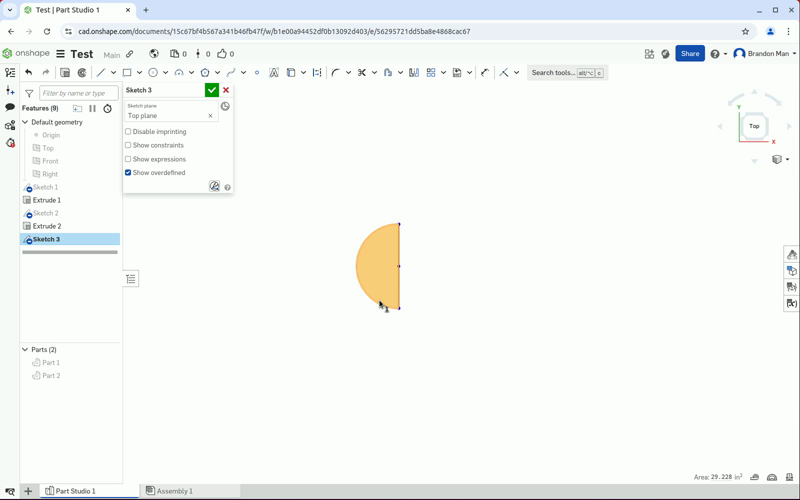
scroll(-6)
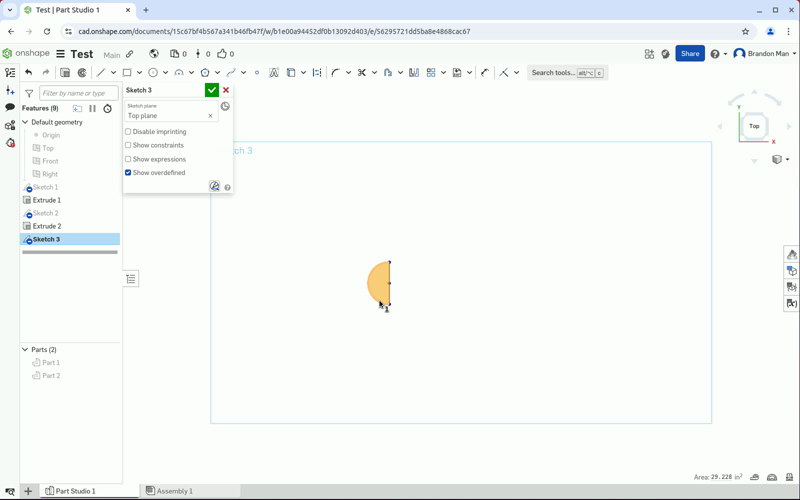
mouse_move(73, 352)
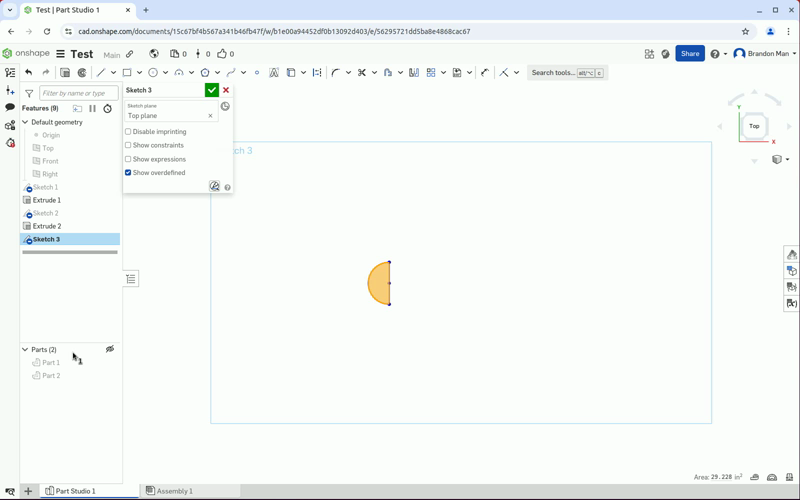
key(shift+y)
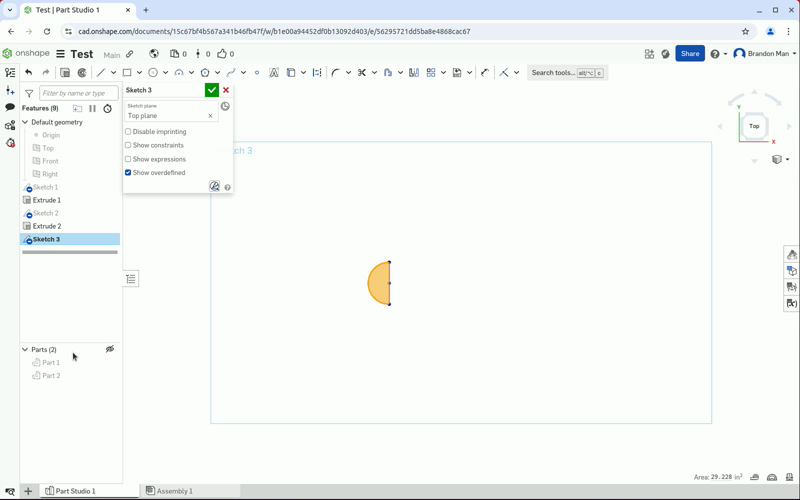
key(shift+e)
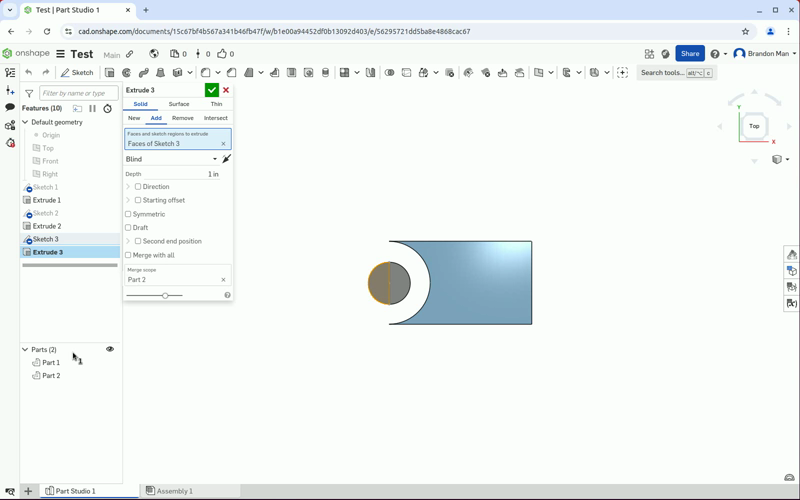
mouse_move(143, 106)
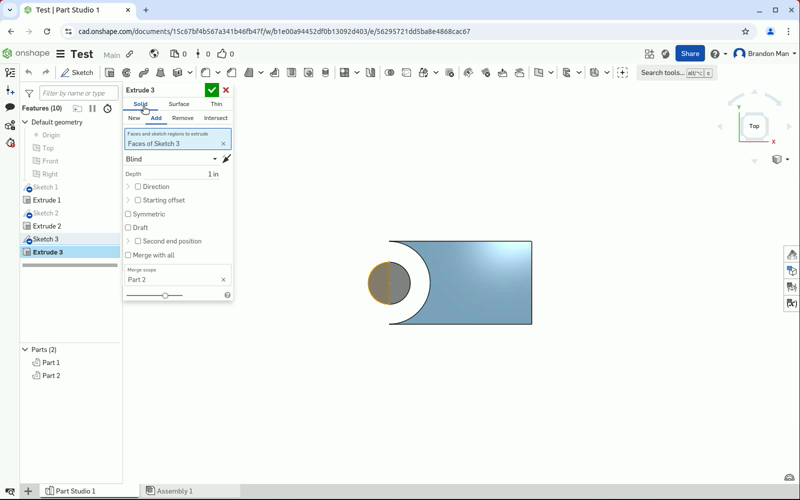
click(143, 106)
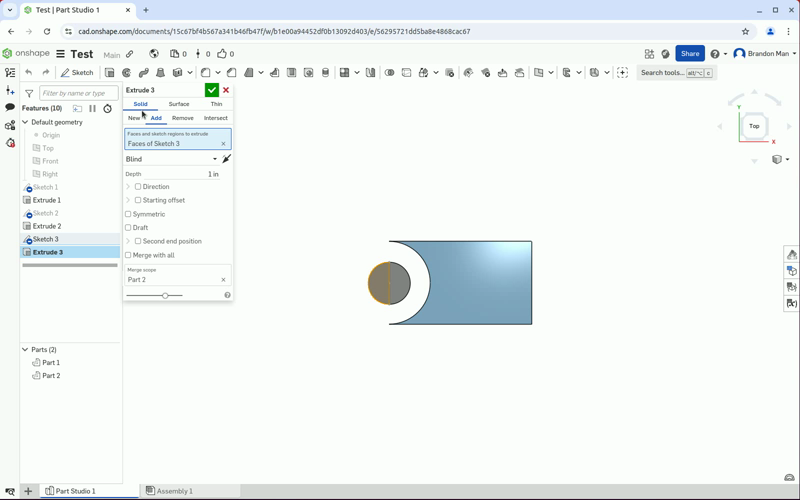
mouse_move(137, 120)
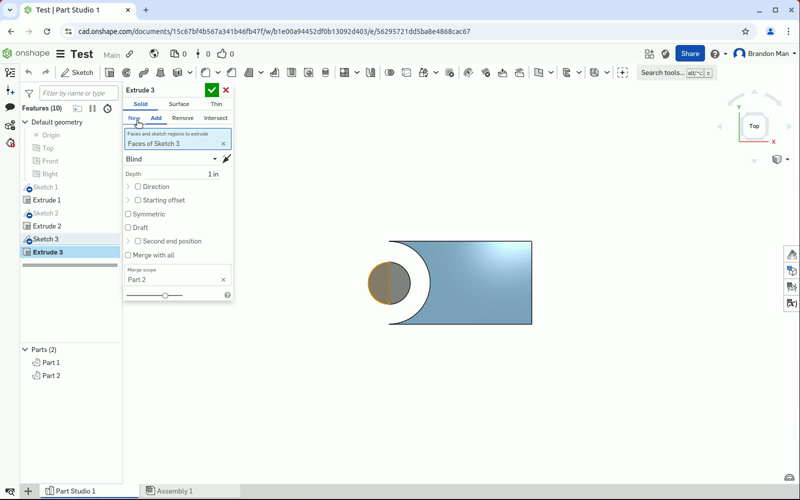
click(137, 120)
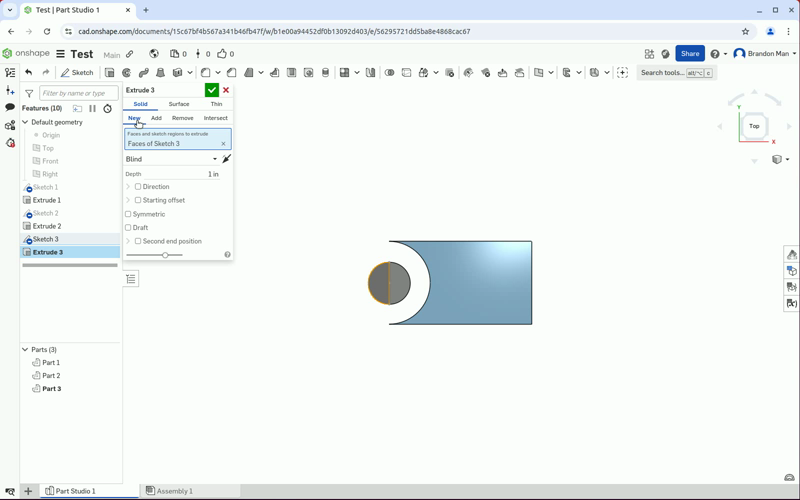
key(tab, 4)
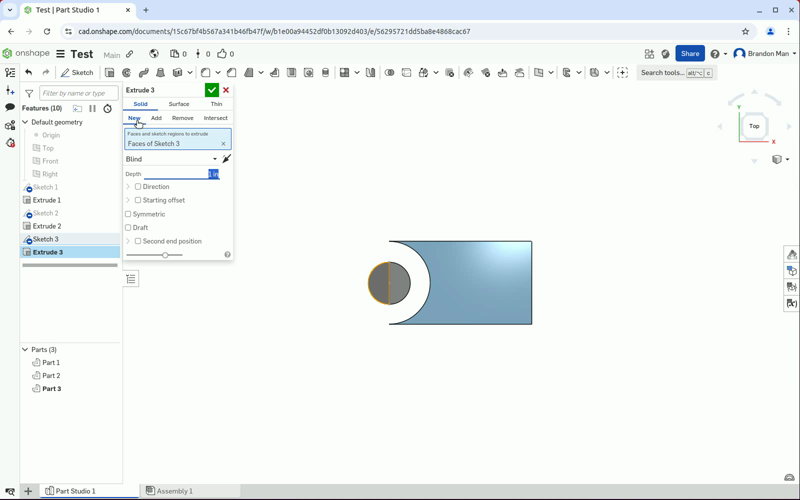
text(21.183)
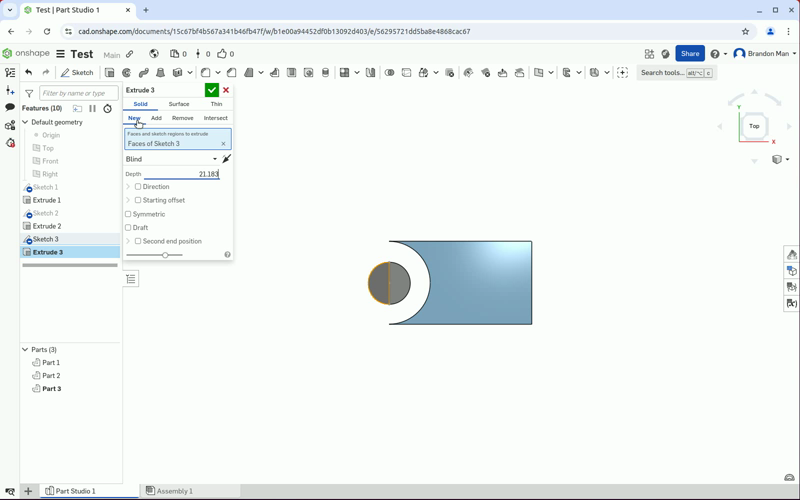
key(enter)
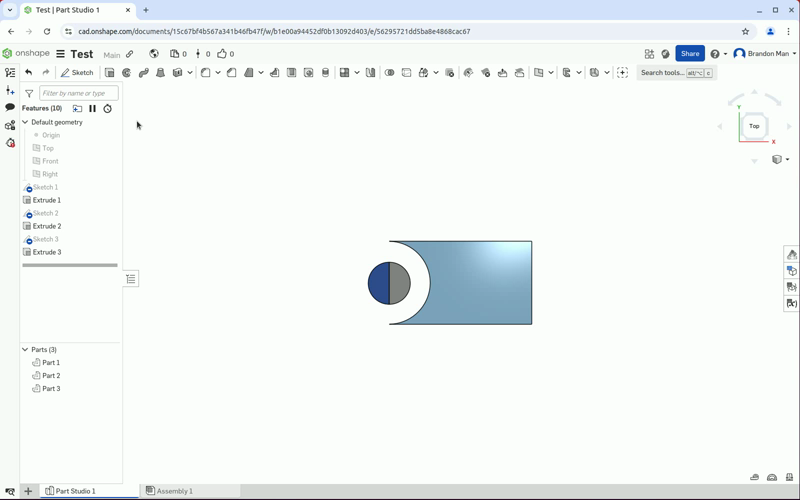
key(shift+h)
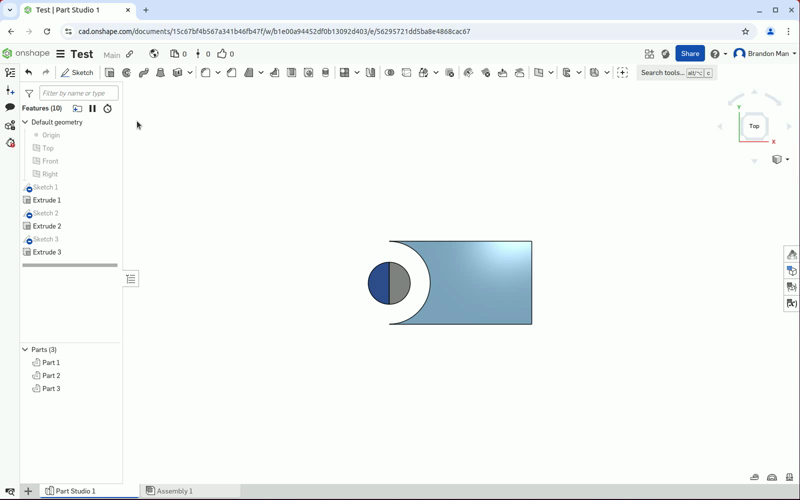
key(shift+h)
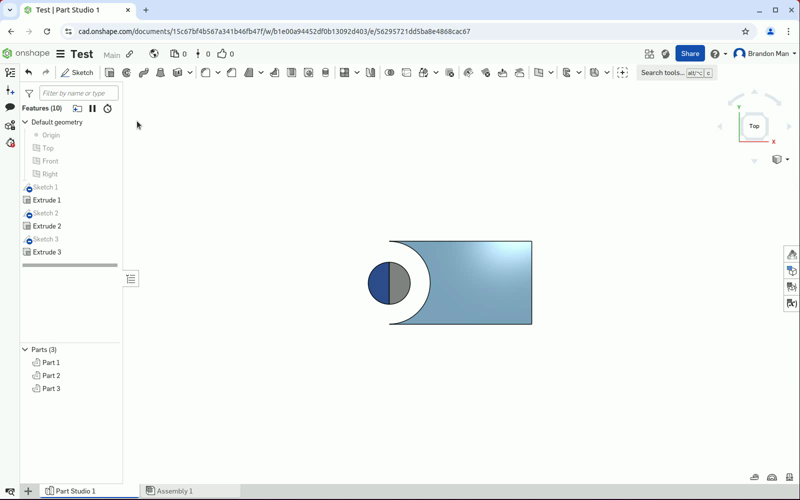
mouse_move(73, 189)
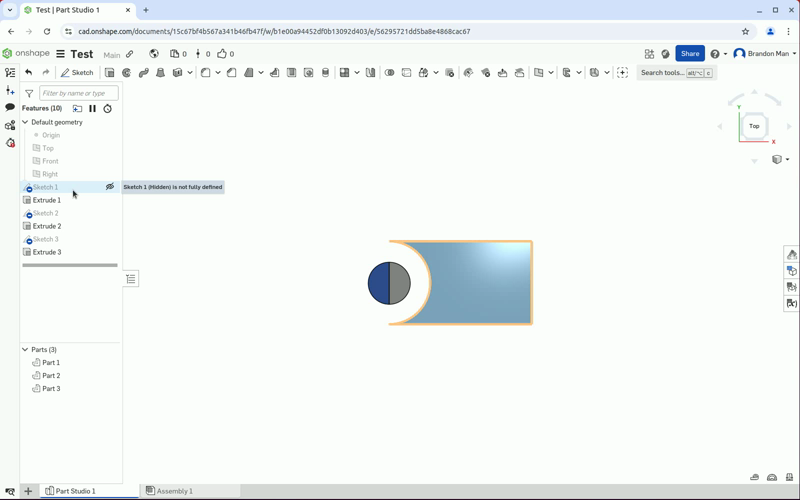
click(73, 189)
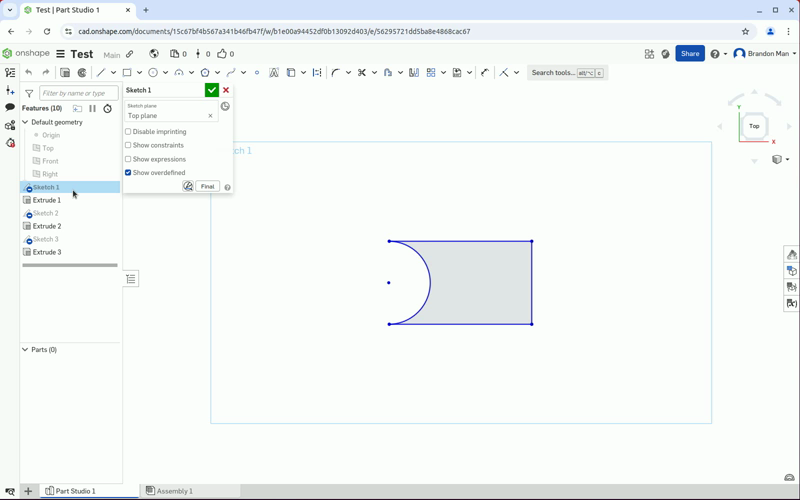
mouse_move(229, 92)
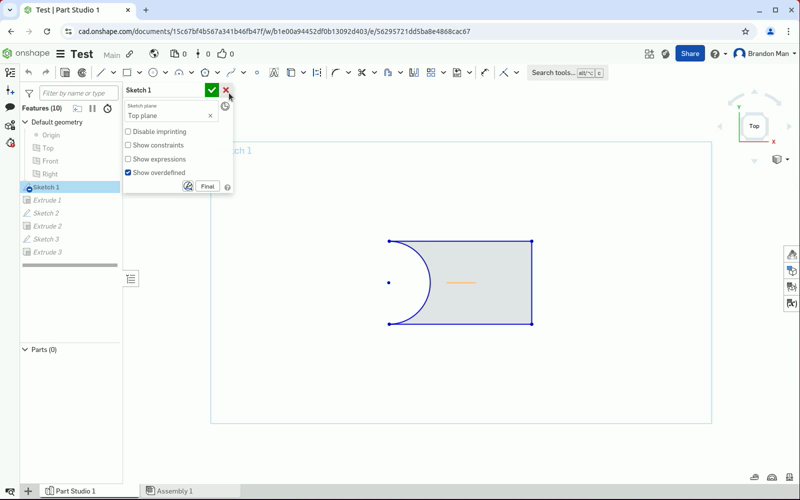
click(229, 92)
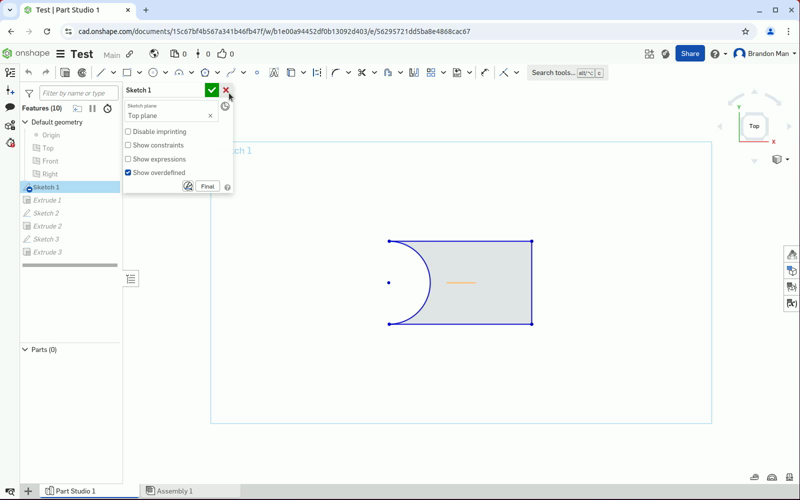
key(shift+s)
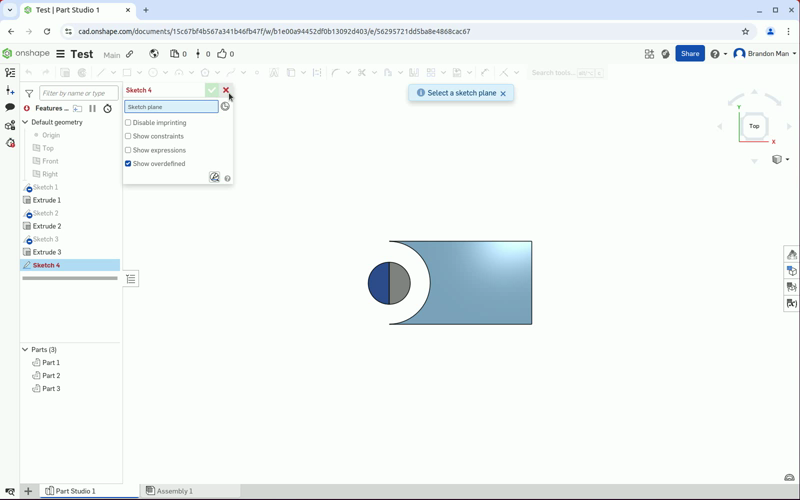
mouse_move(73, 150)
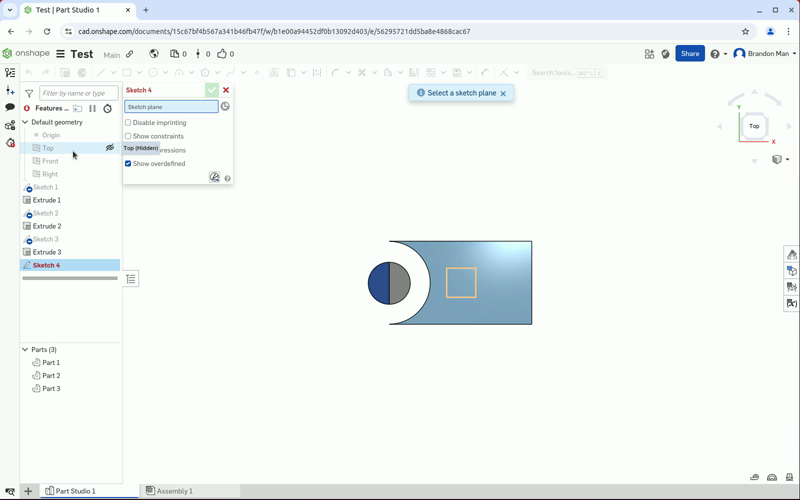
click(73, 150)
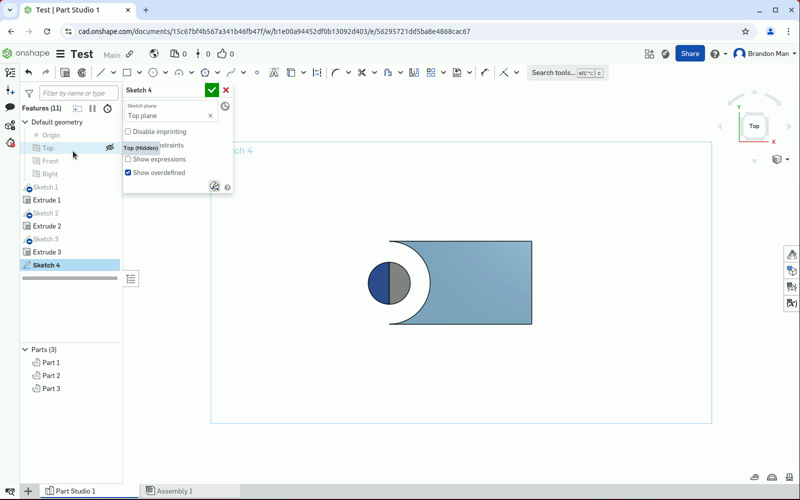
mouse_move(73, 352)
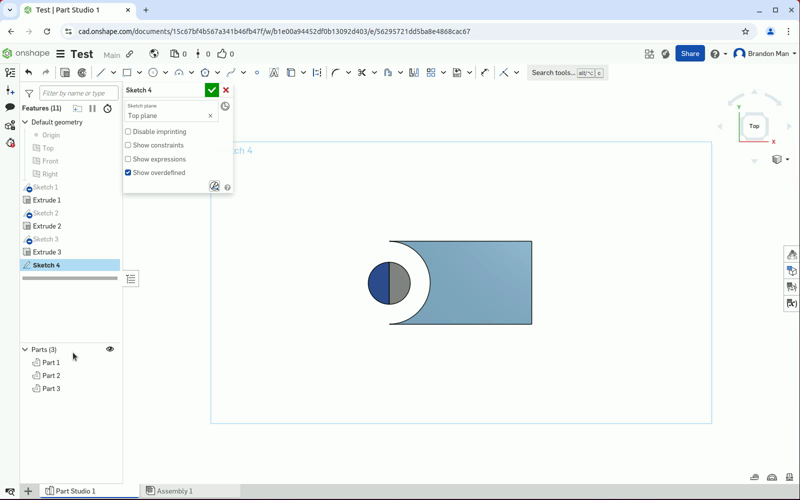
key(y)
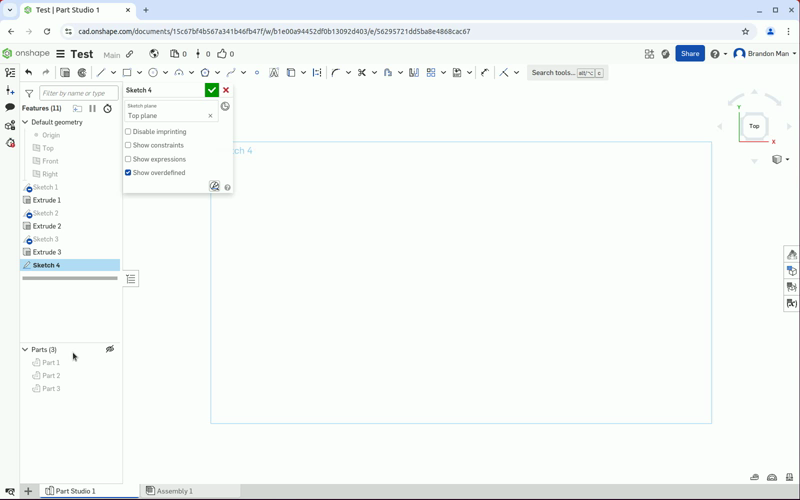
key(l)
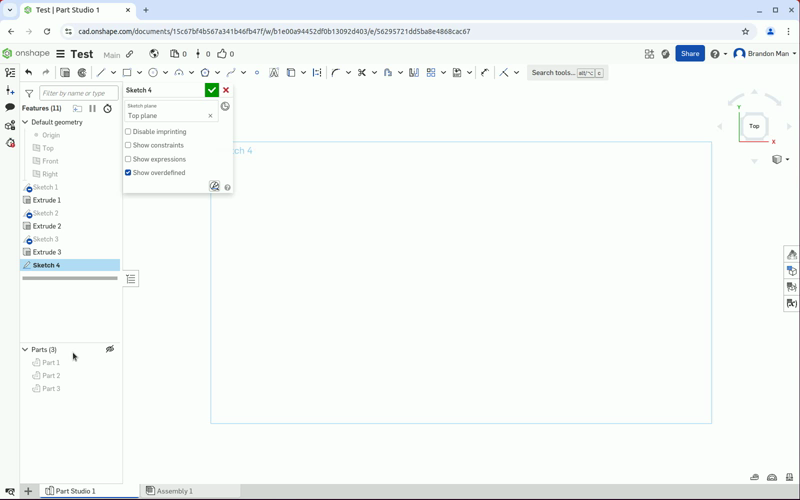
key_down(shift)
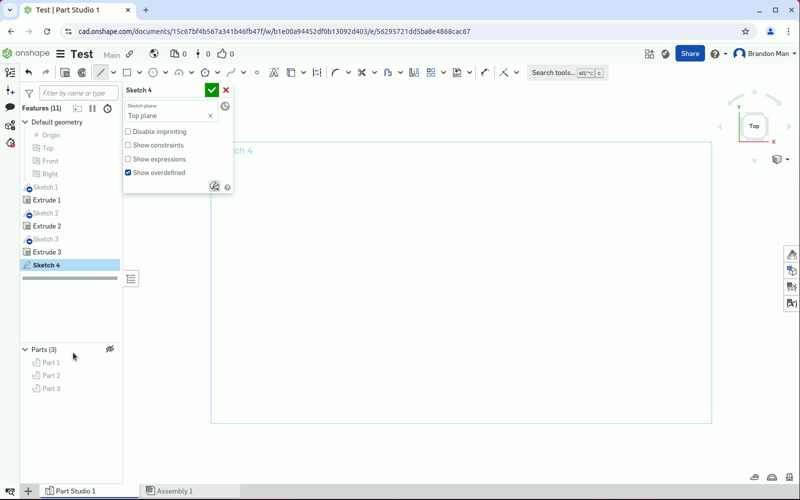
mouse_move(389, 324)
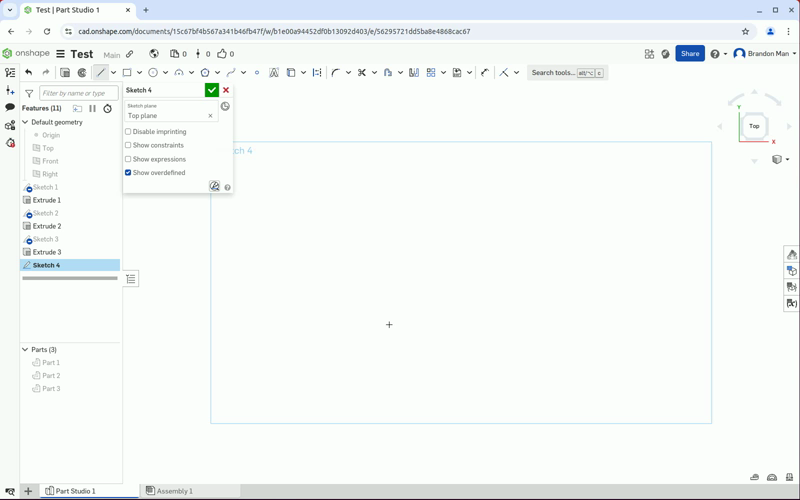
click(389, 324)
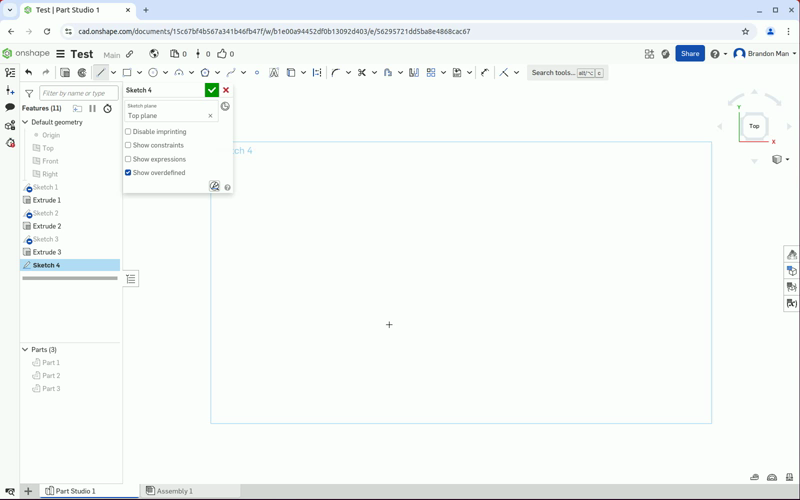
key_up(shift)
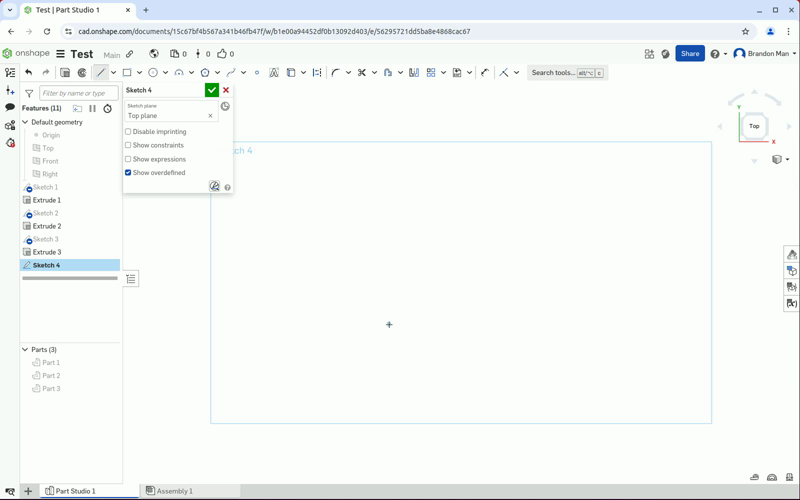
key_down(shift)
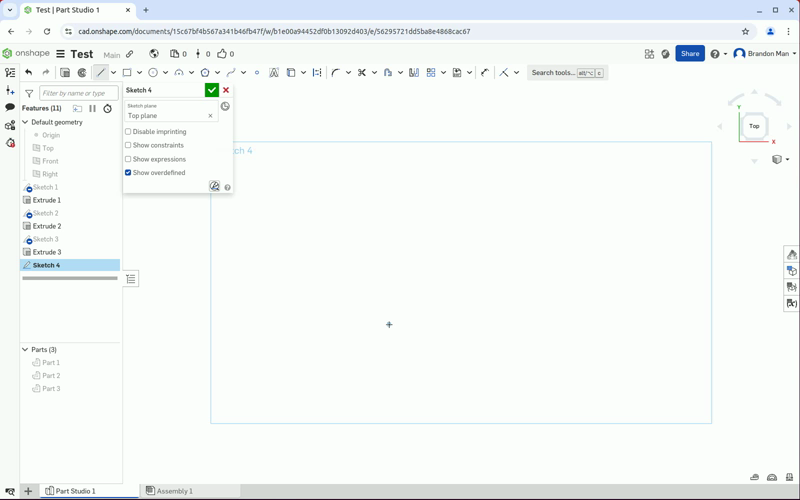
mouse_move(419, 324)
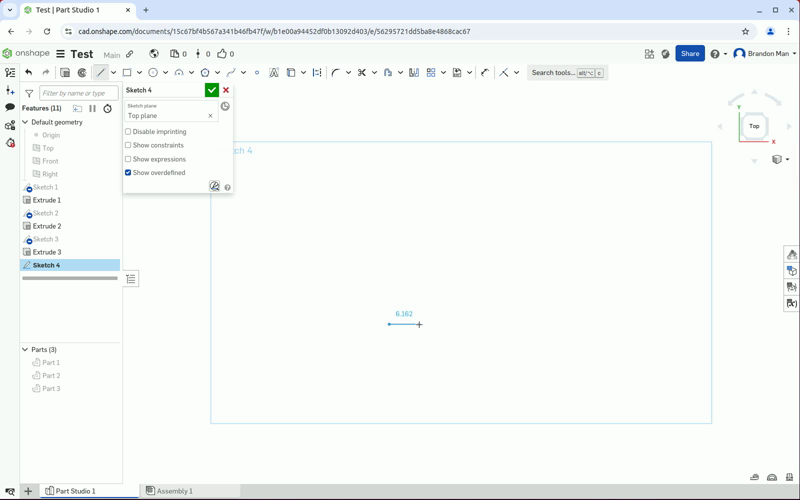
mouse_move(389, 303)
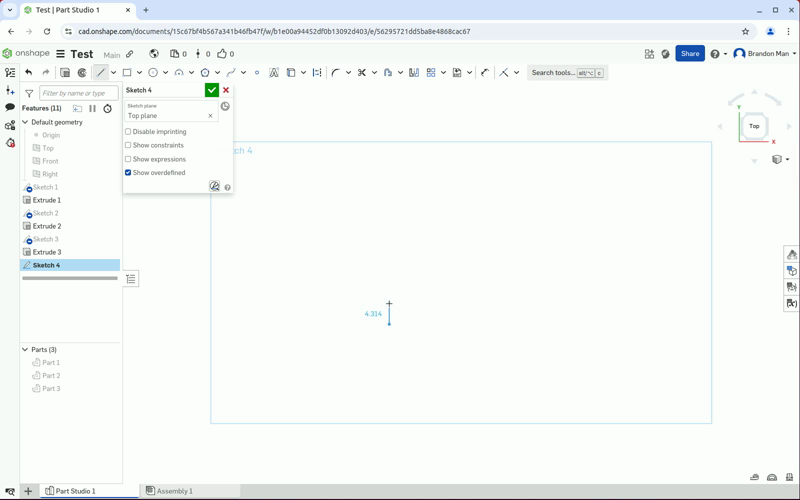
click(389, 303)
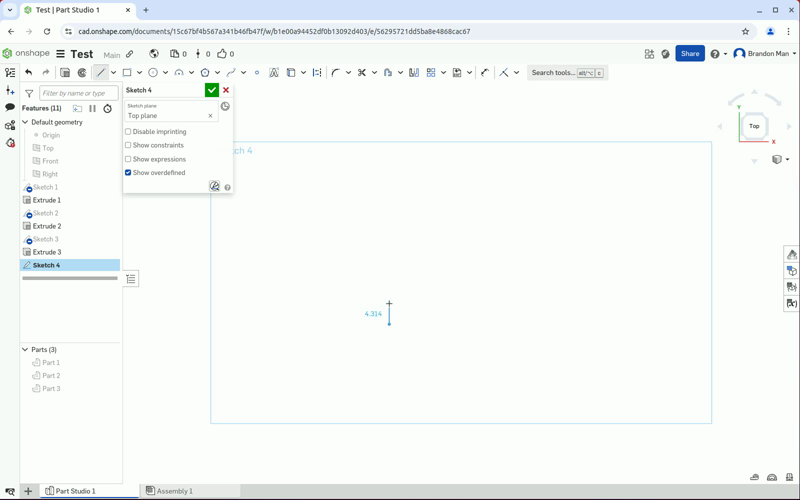
key_up(shift)
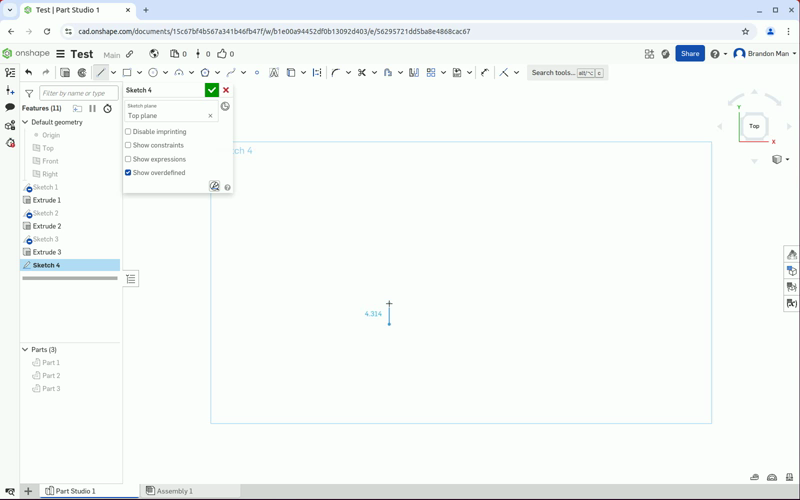
key(esc)
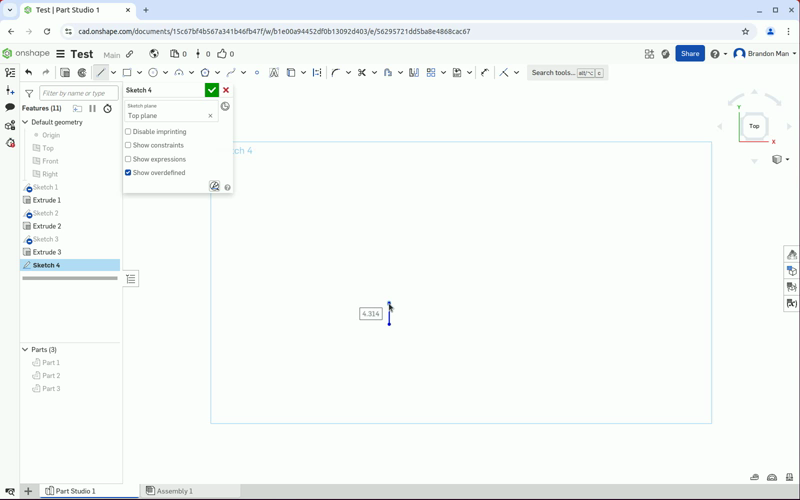
key(a)
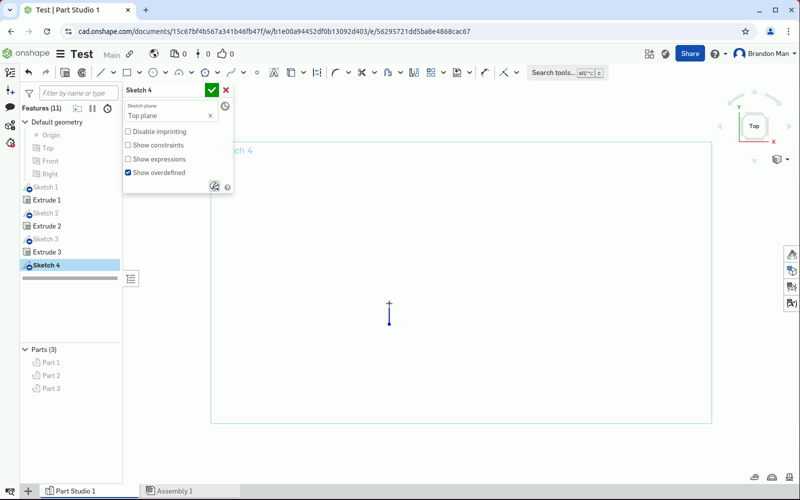
mouse_move(389, 303)
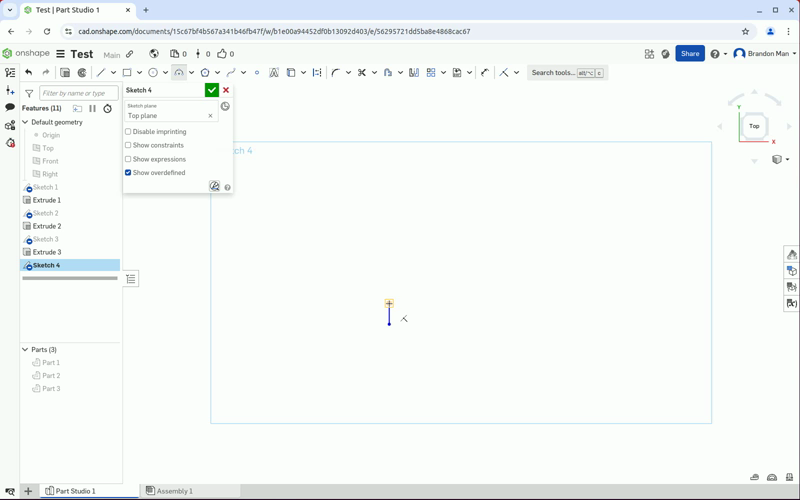
click(389, 303)
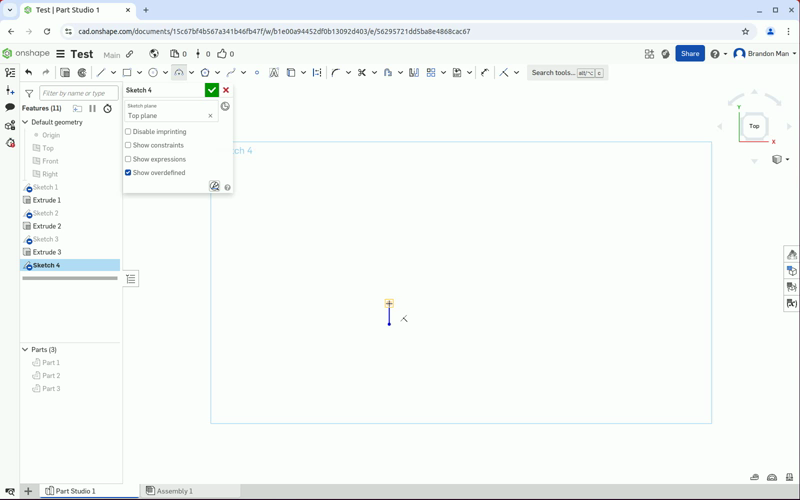
key_down(shift)
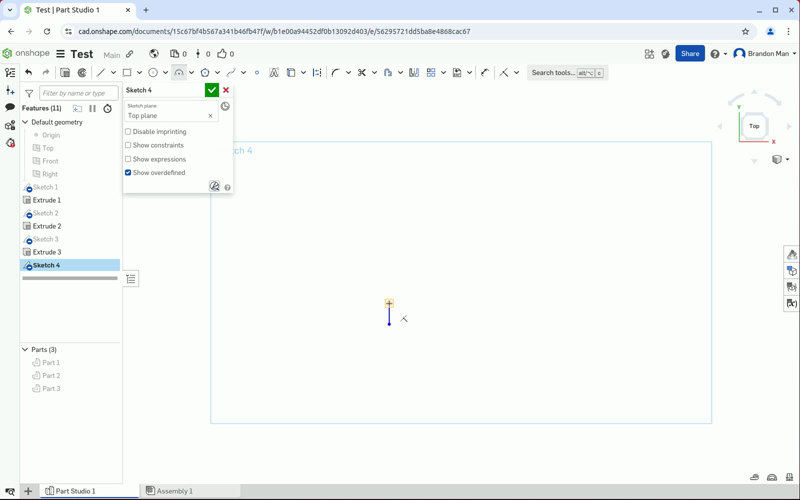
mouse_move(389, 262)
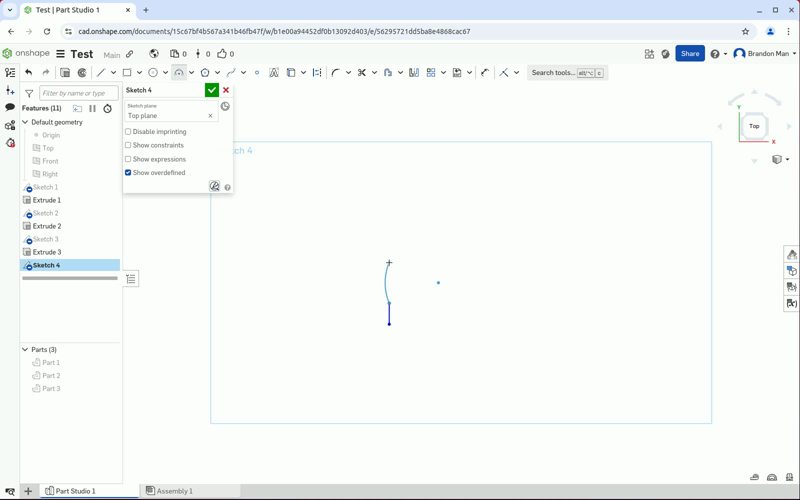
click(389, 262)
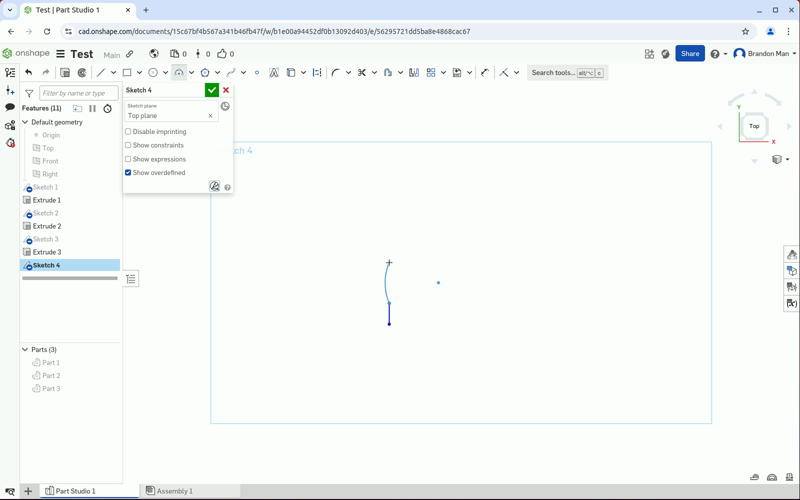
mouse_move(368, 282)
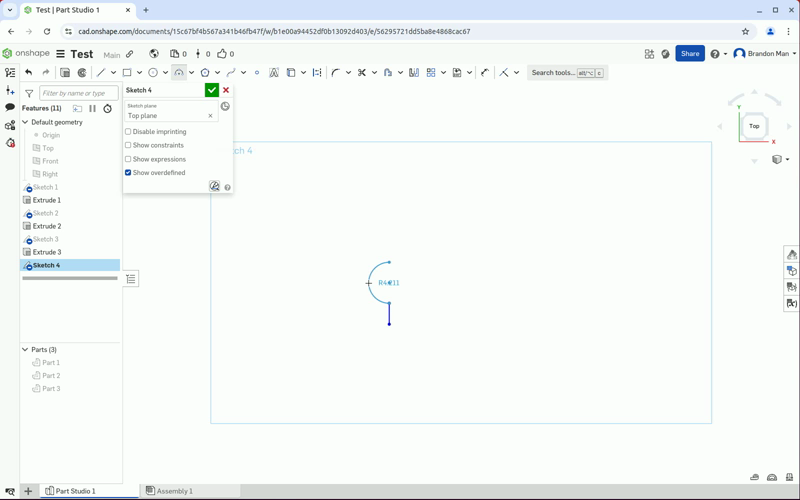
click(368, 282)
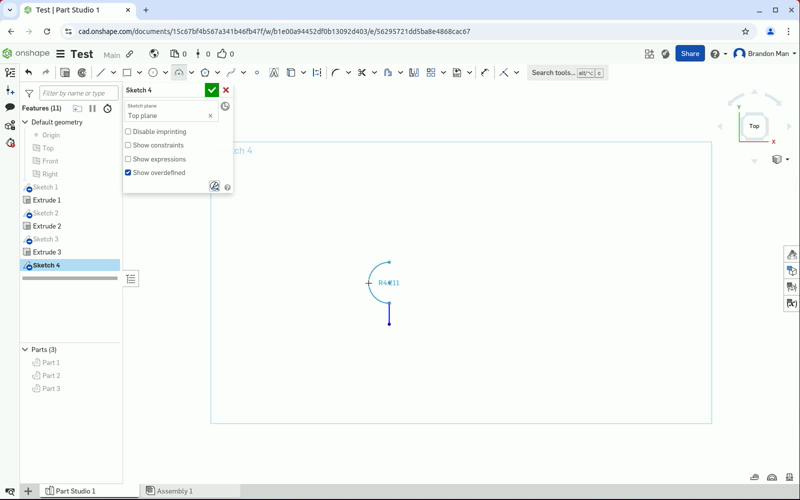
key_up(shift)
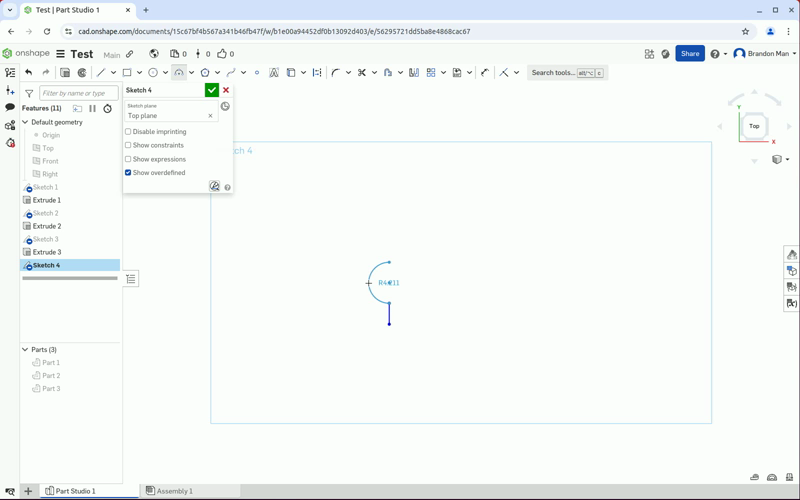
key(esc)
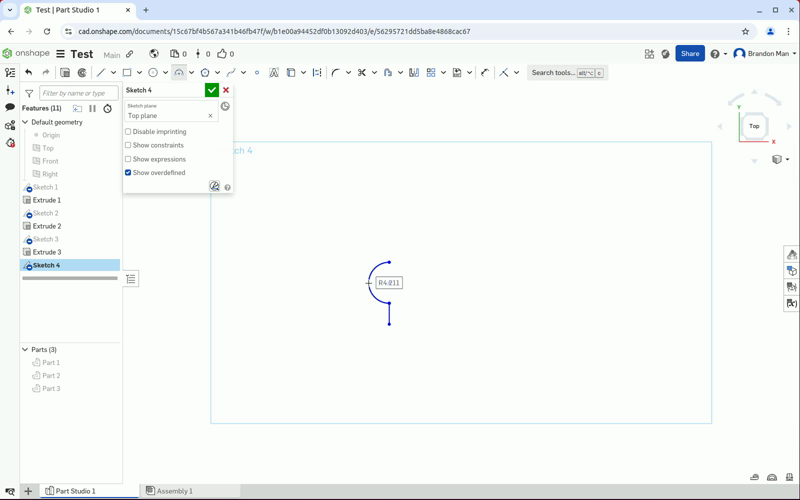
key(l)
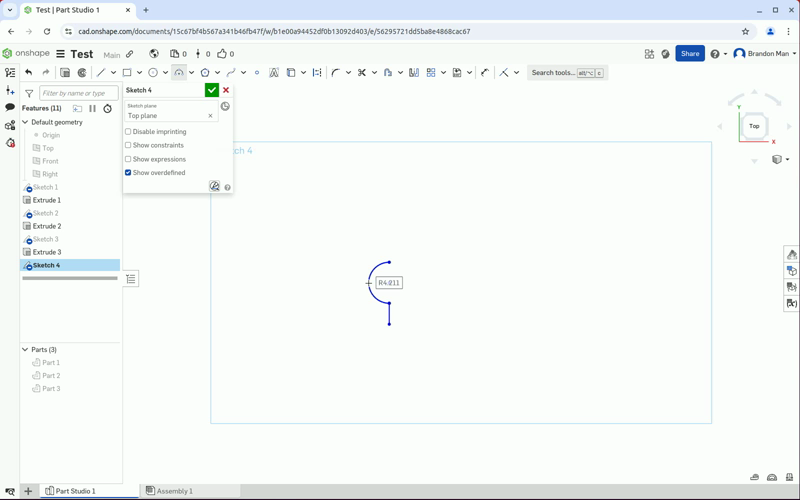
mouse_move(389, 262)
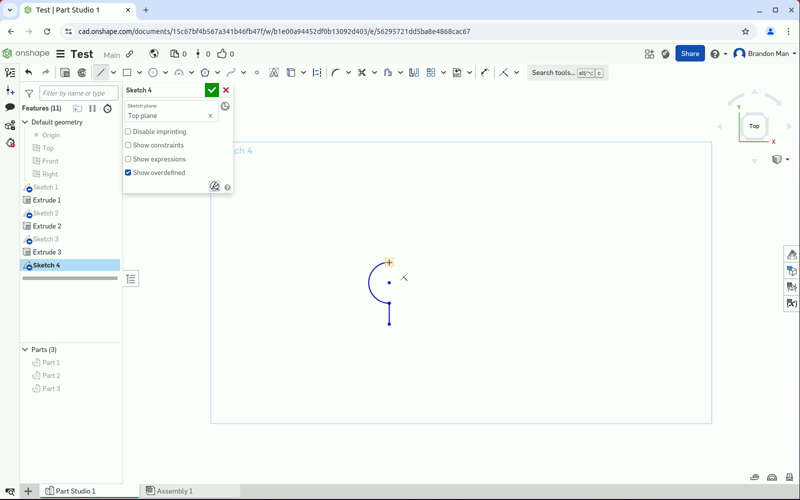
click(389, 262)
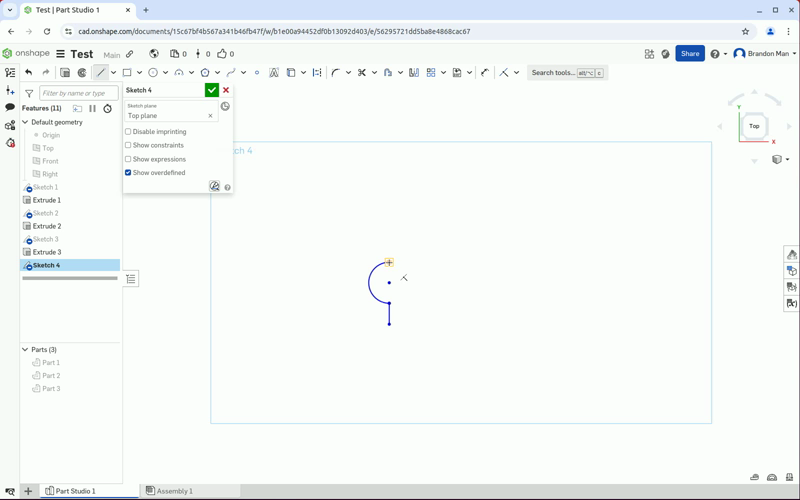
key_down(shift)
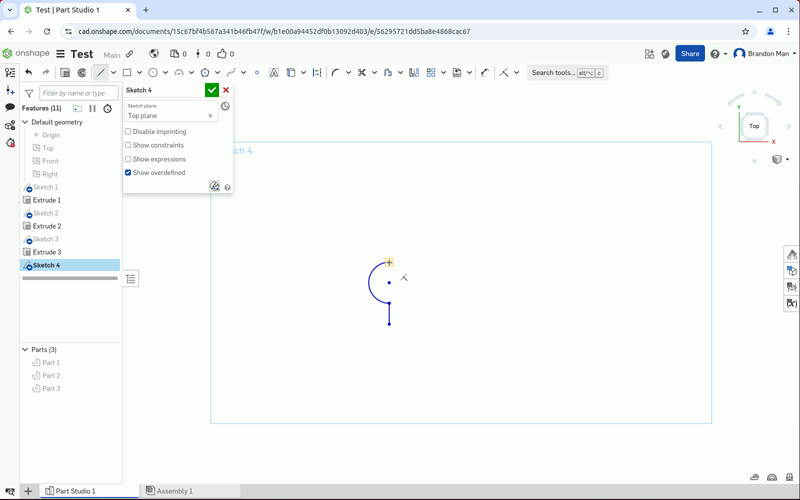
mouse_move(419, 262)
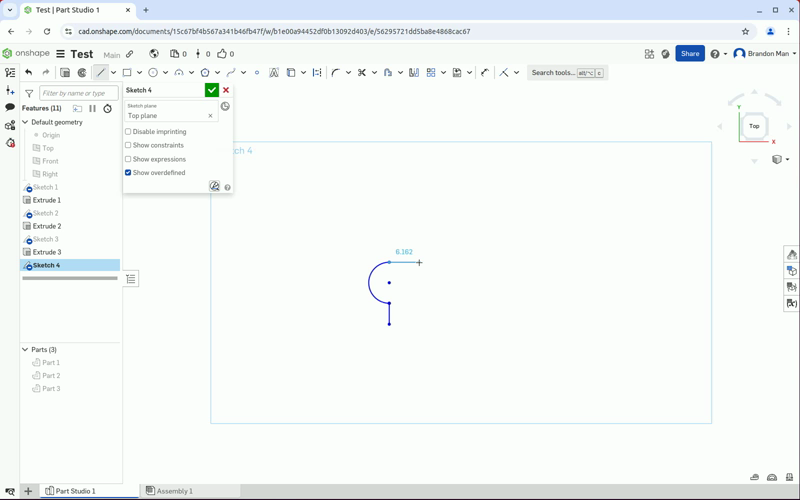
mouse_move(389, 241)
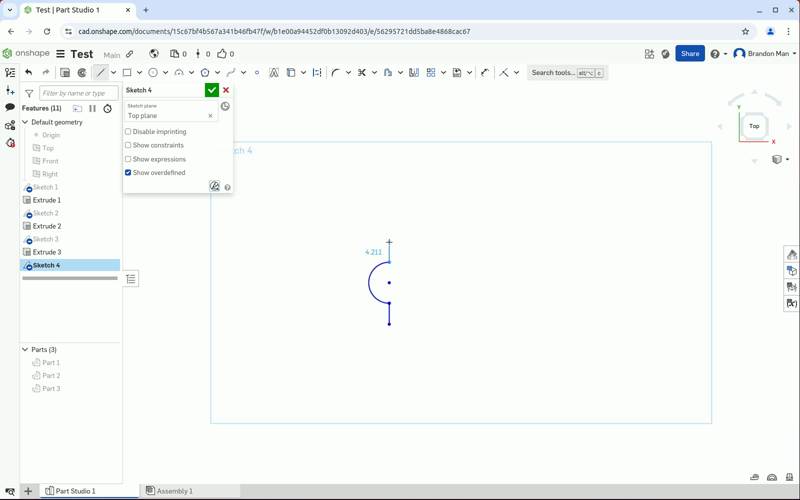
click(389, 241)
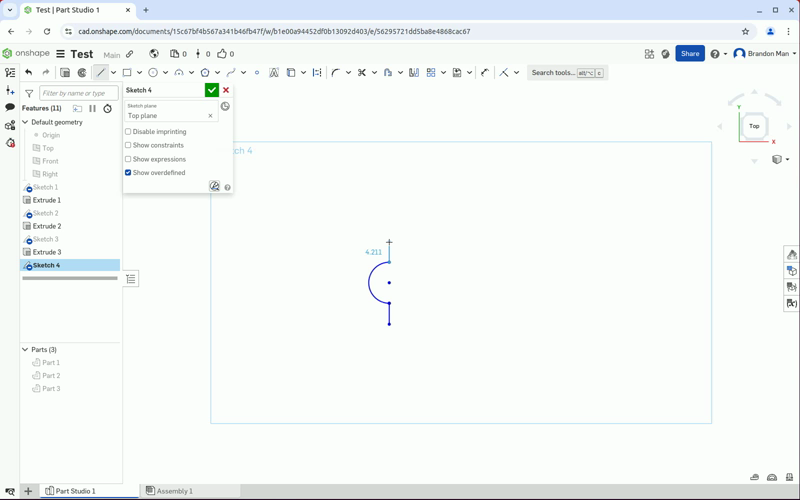
key_up(shift)
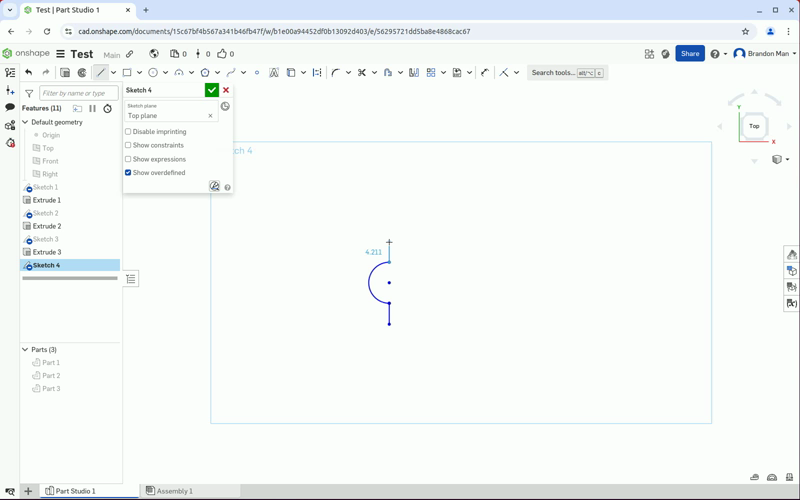
key(esc)
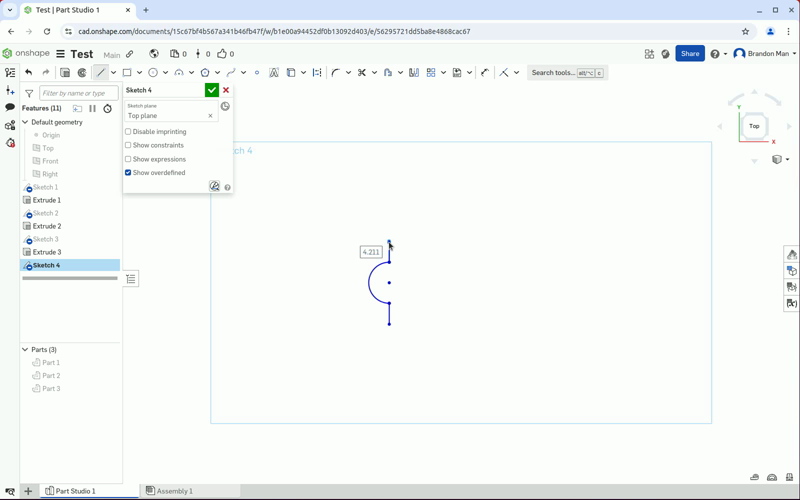
key(a)
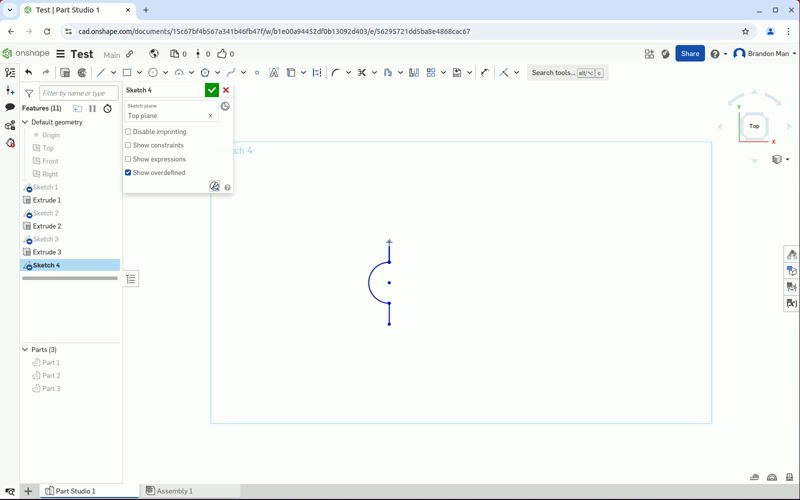
mouse_move(389, 241)
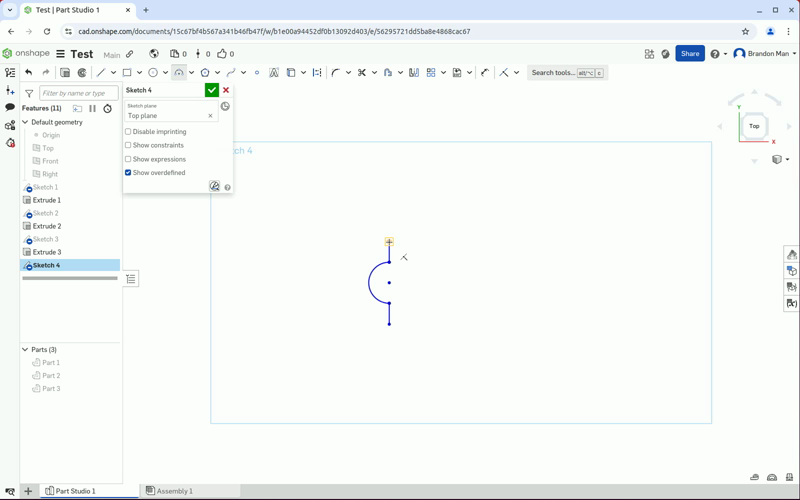
click(389, 241)
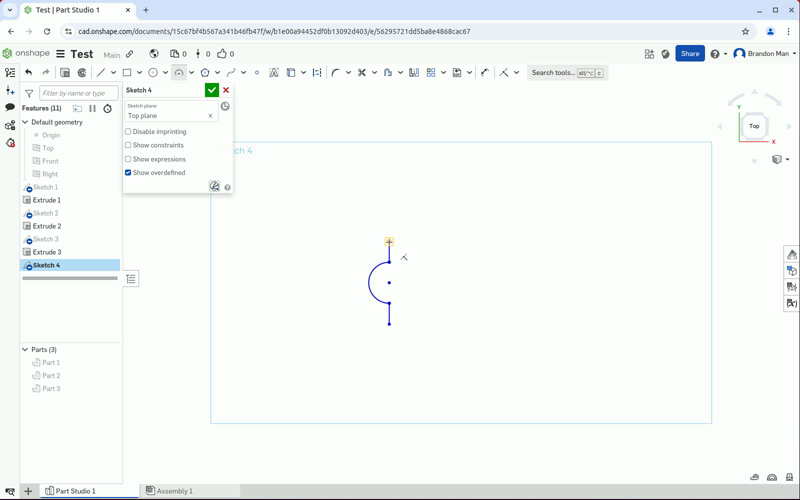
mouse_move(389, 324)
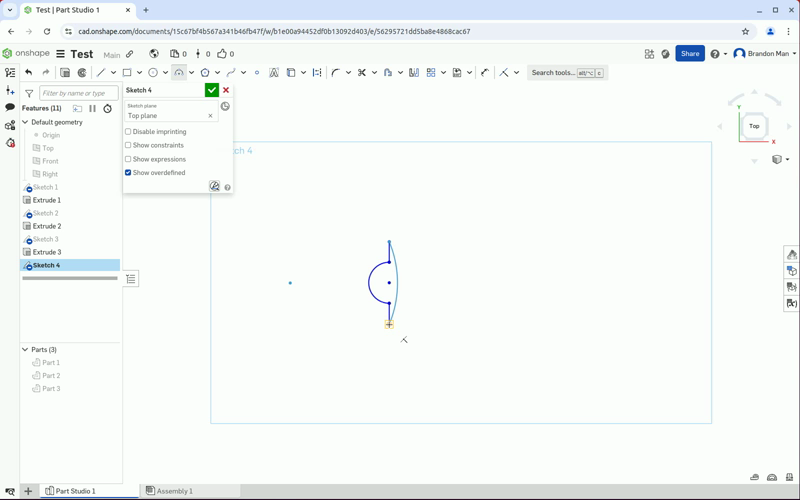
click(389, 324)
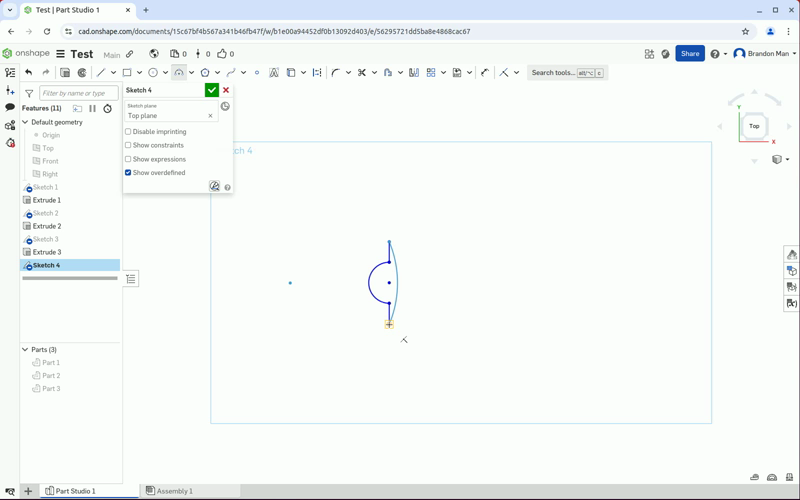
key_down(shift)
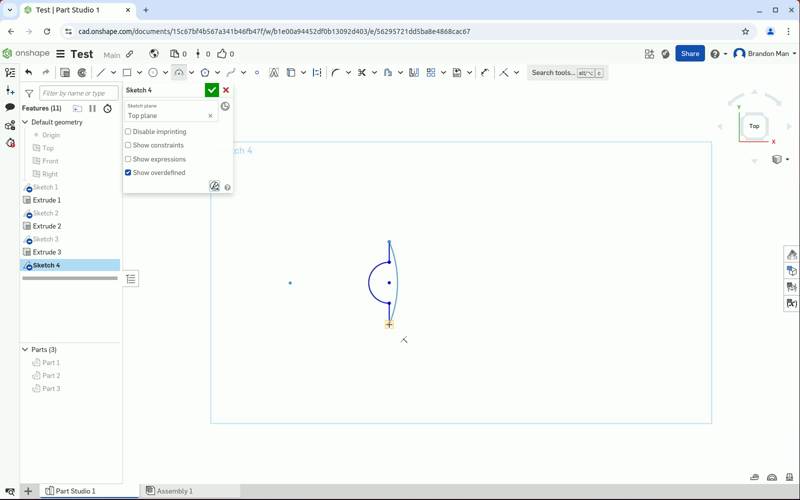
mouse_move(347, 282)
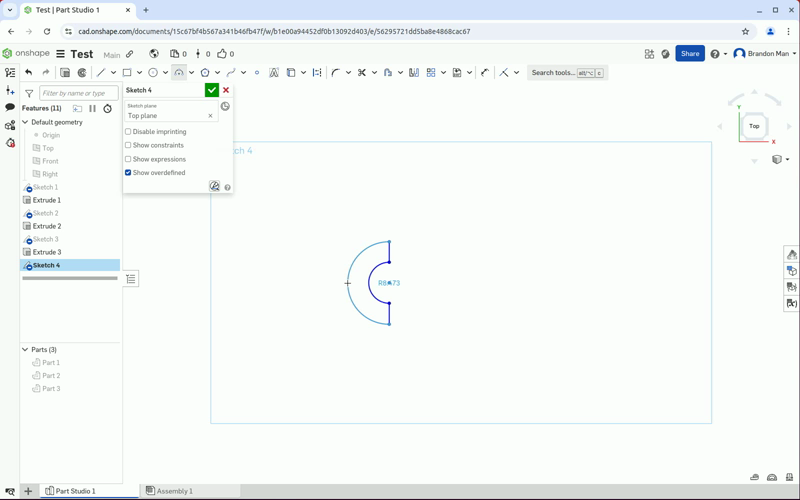
click(347, 282)
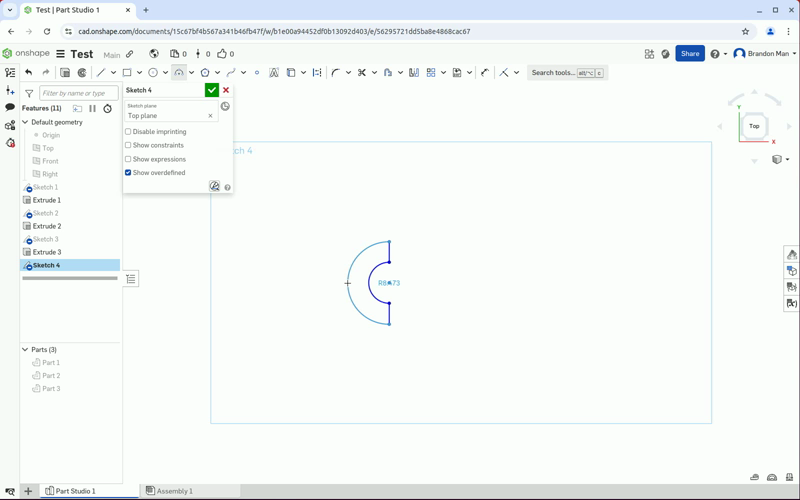
key_up(shift)
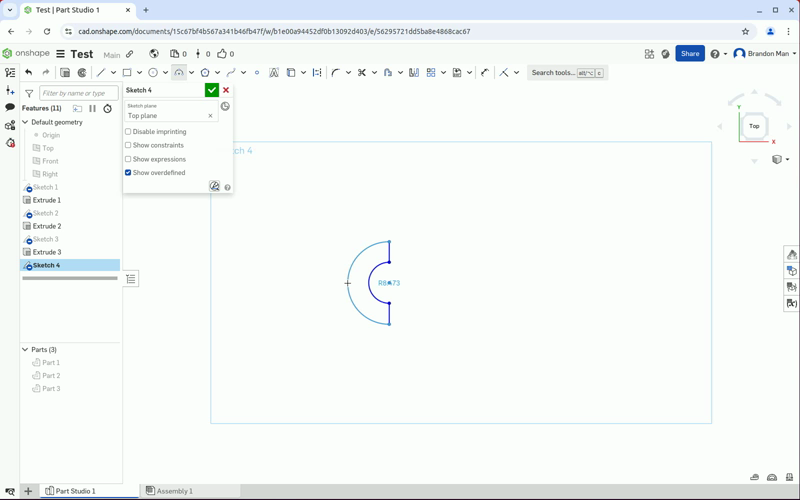
key(esc)
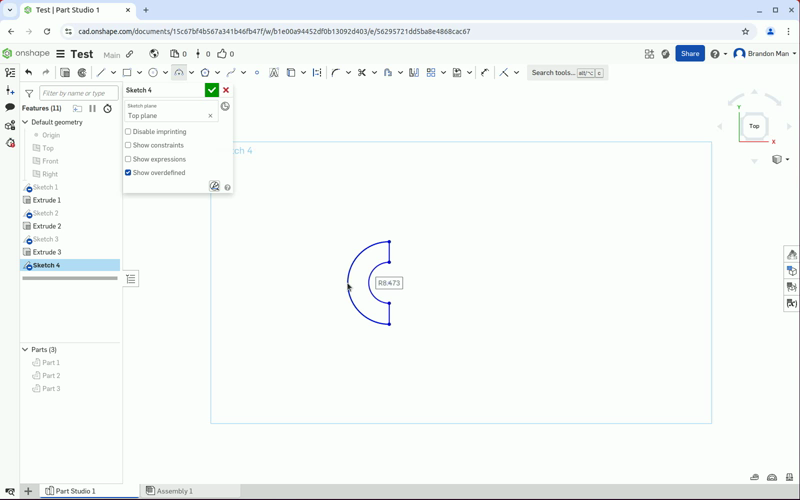
mouse_move(381, 252)
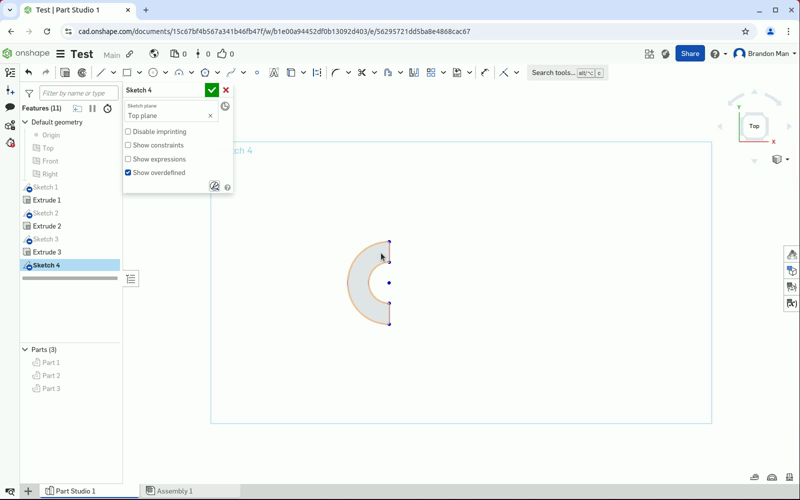
scroll(6)
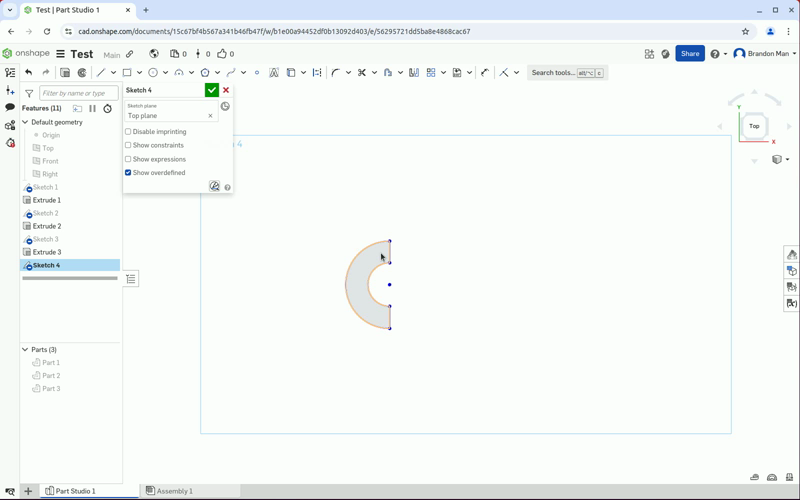
scroll(6)
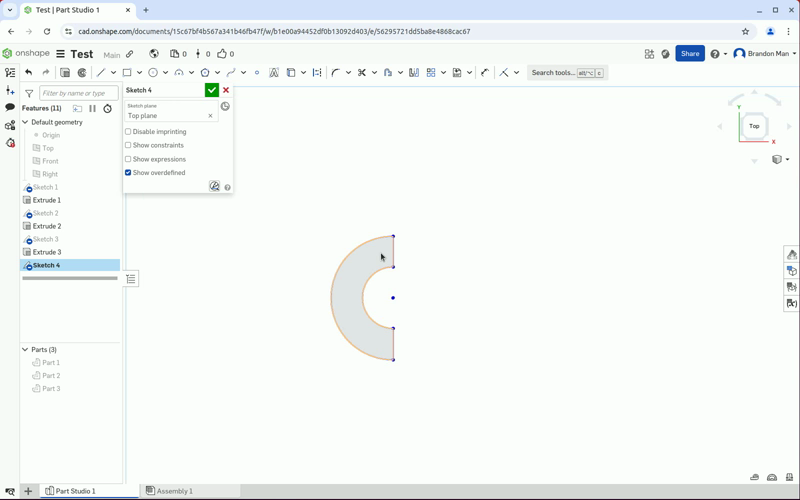
scroll(6)
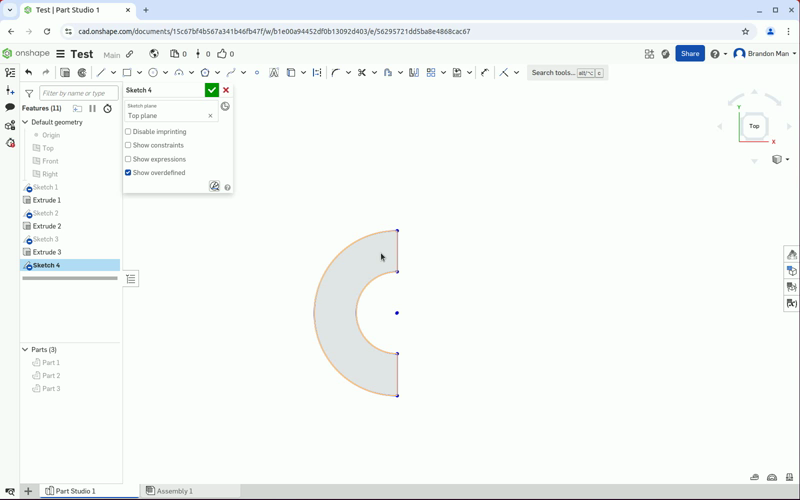
scroll(6)
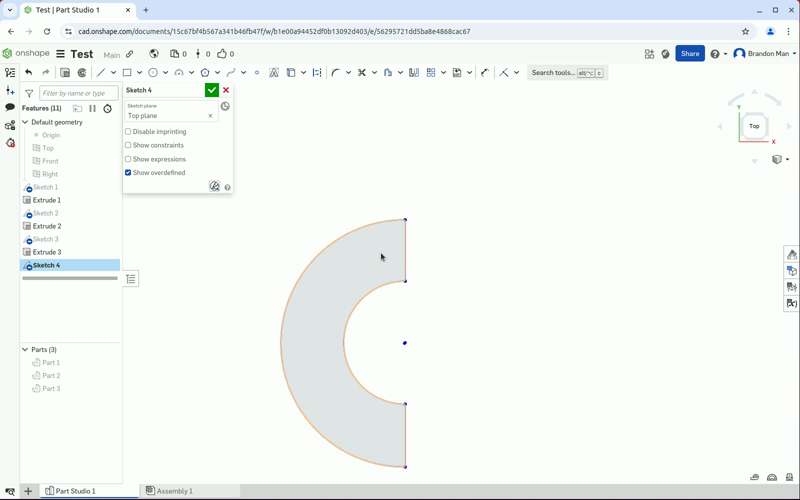
scroll(6)
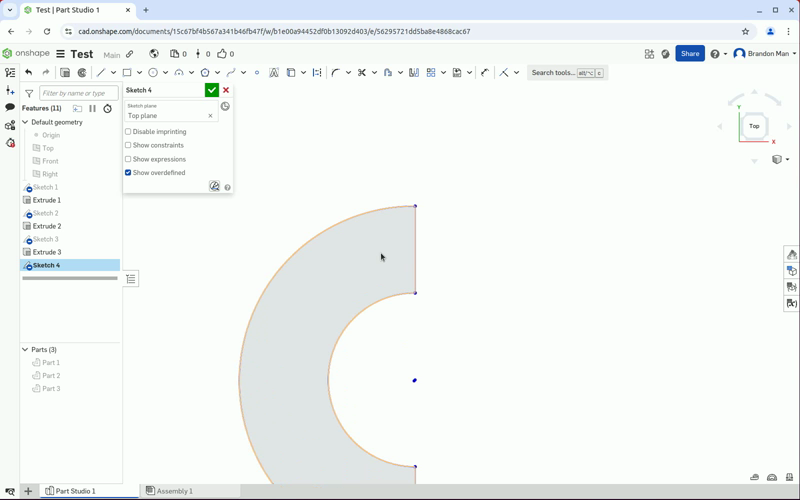
scroll(6)
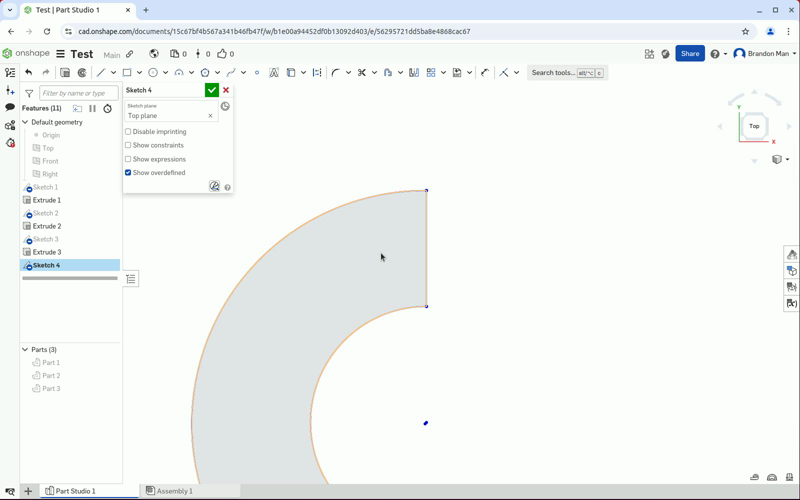
scroll(6)
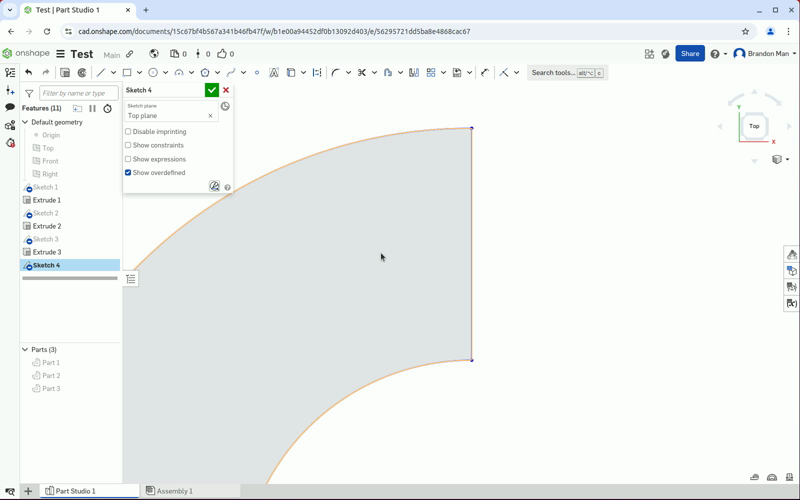
click(381, 252)
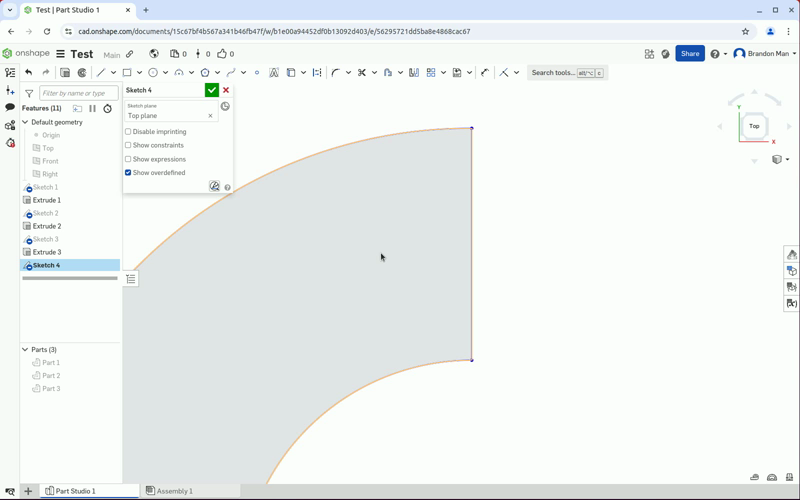
scroll(-6)
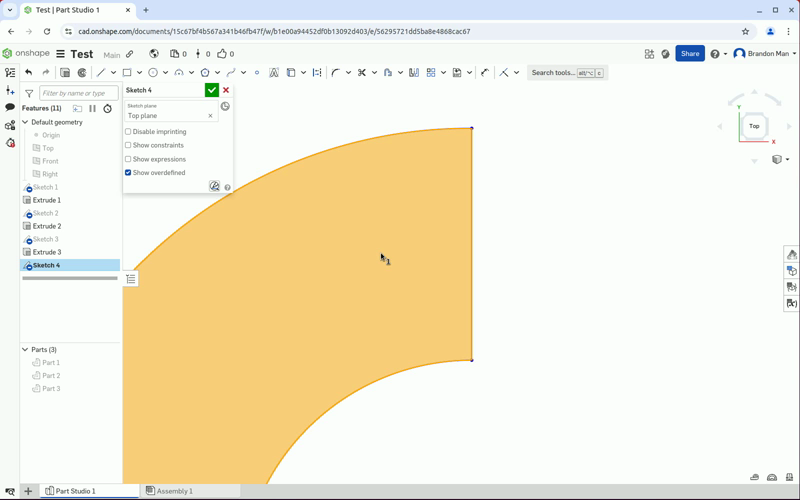
scroll(-6)
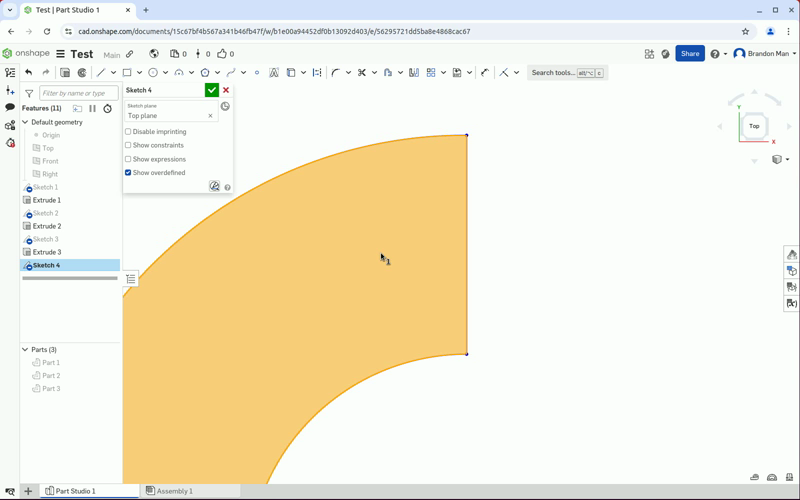
scroll(-6)
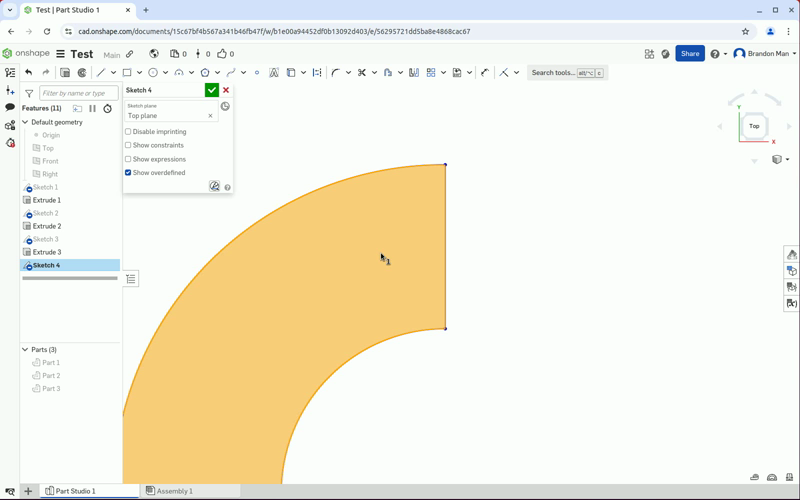
scroll(-6)
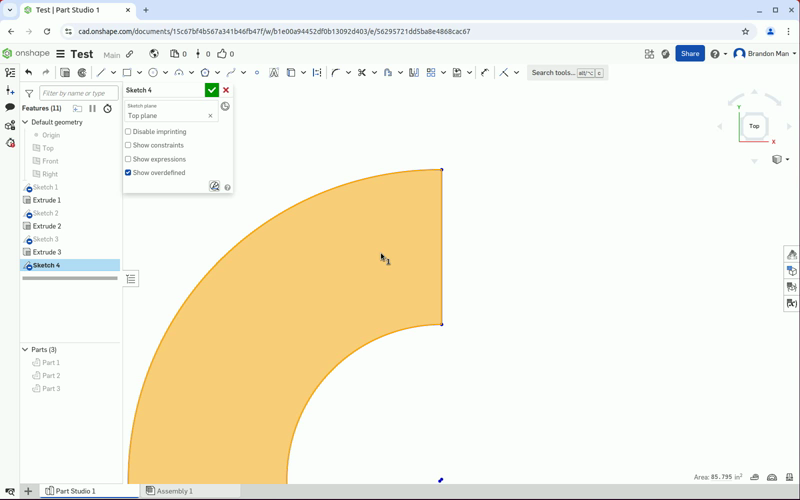
scroll(-6)
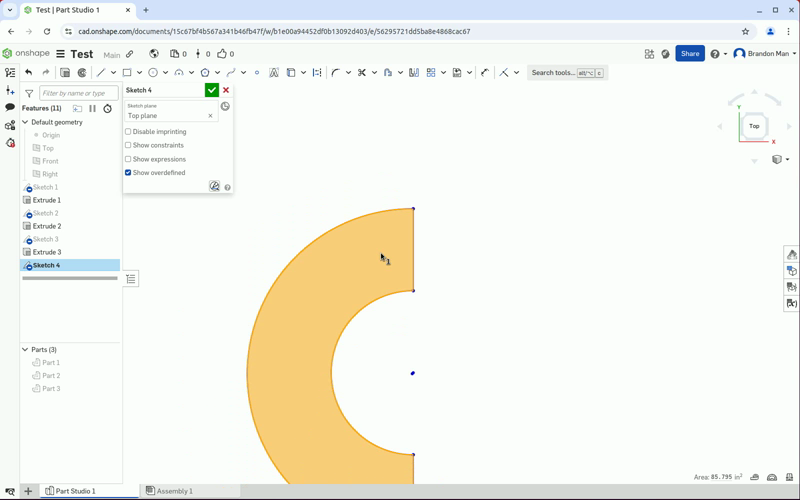
scroll(-6)
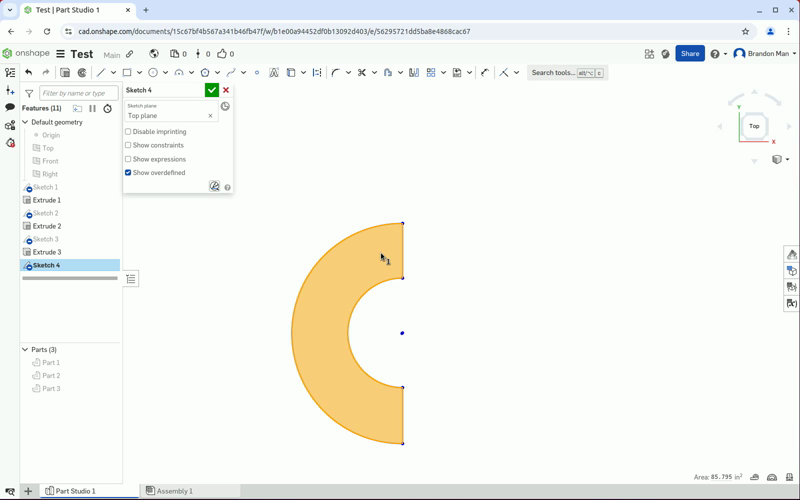
scroll(-6)
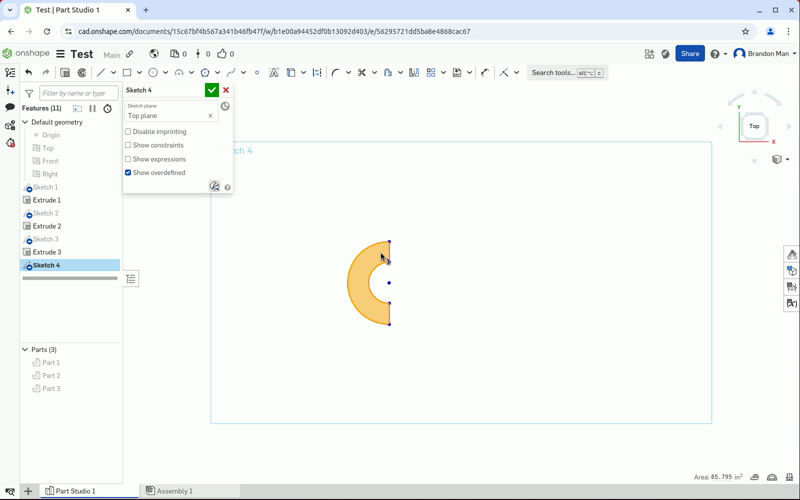
mouse_move(73, 352)
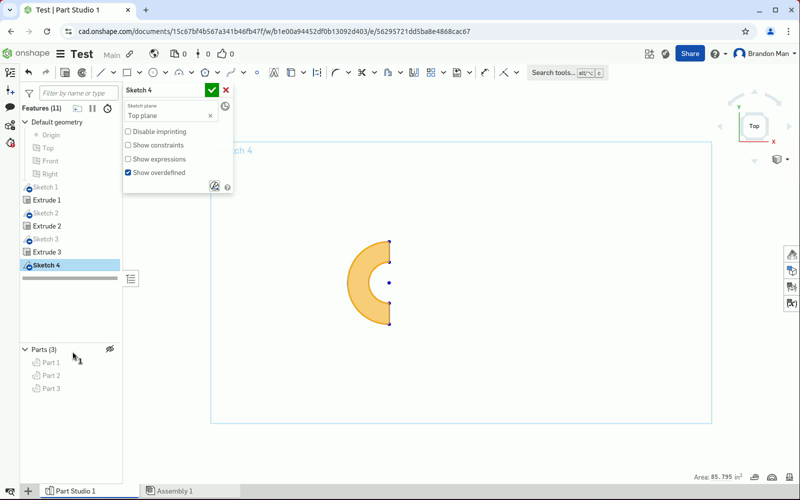
key(shift+y)
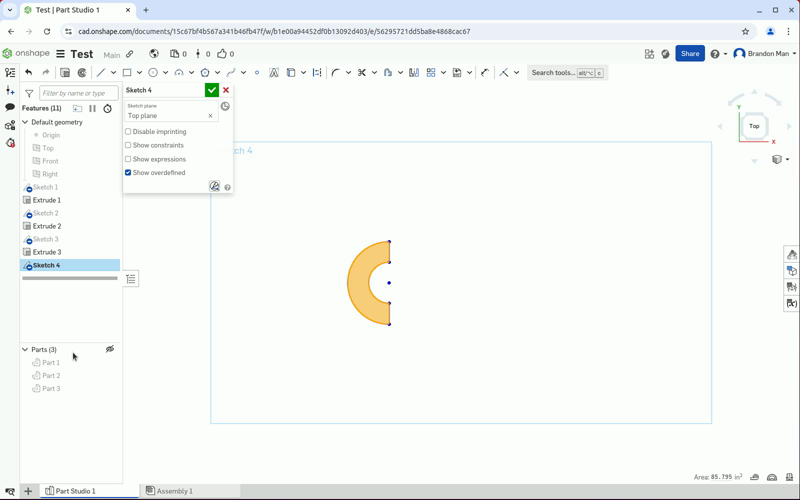
key(shift+e)
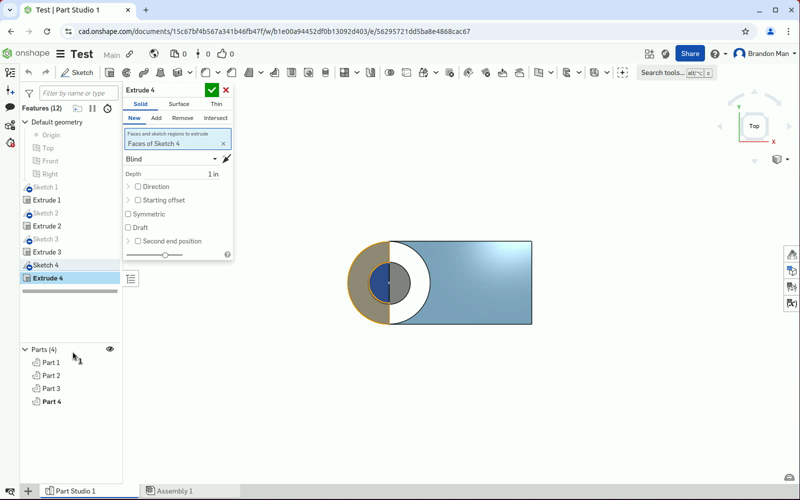
mouse_move(143, 106)
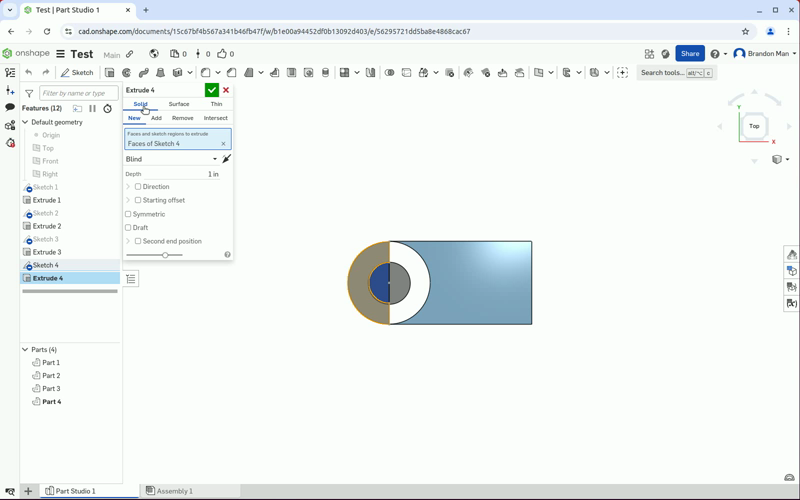
click(143, 106)
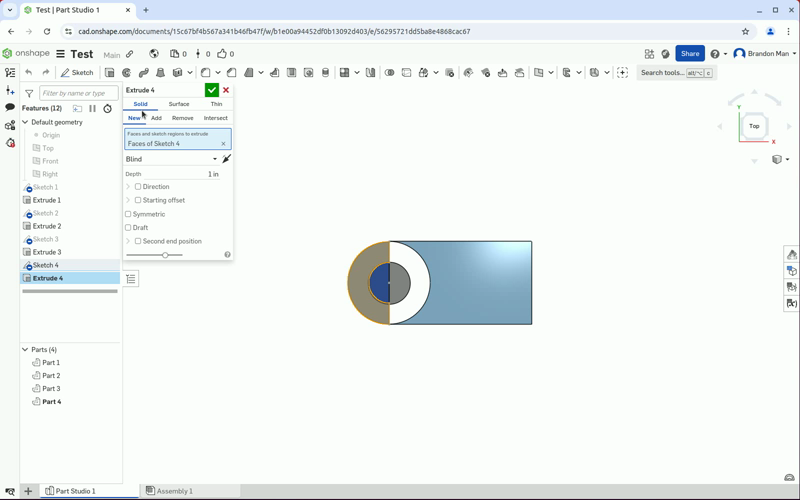
mouse_move(137, 120)
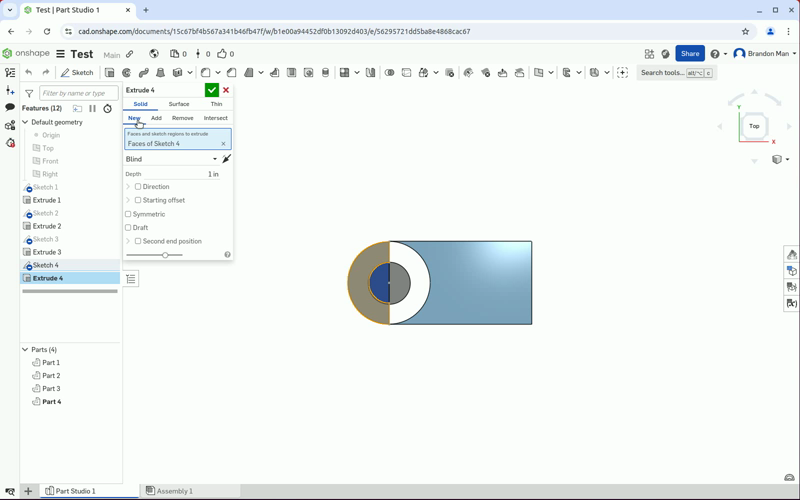
click(137, 120)
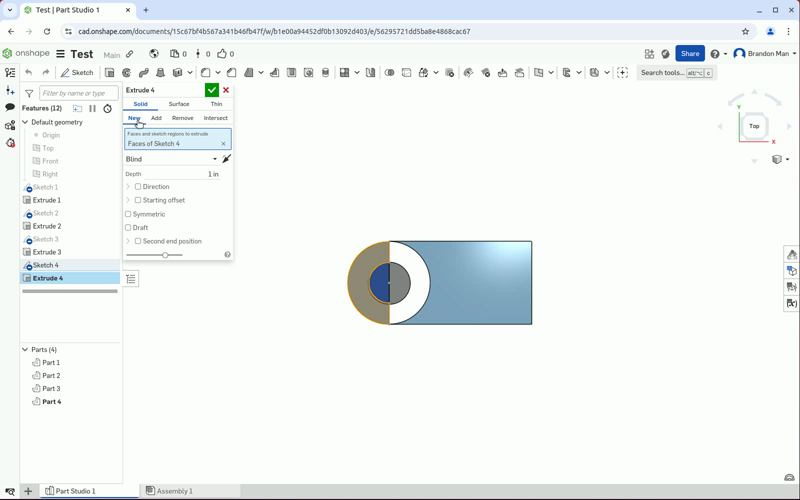
key(tab, 4)
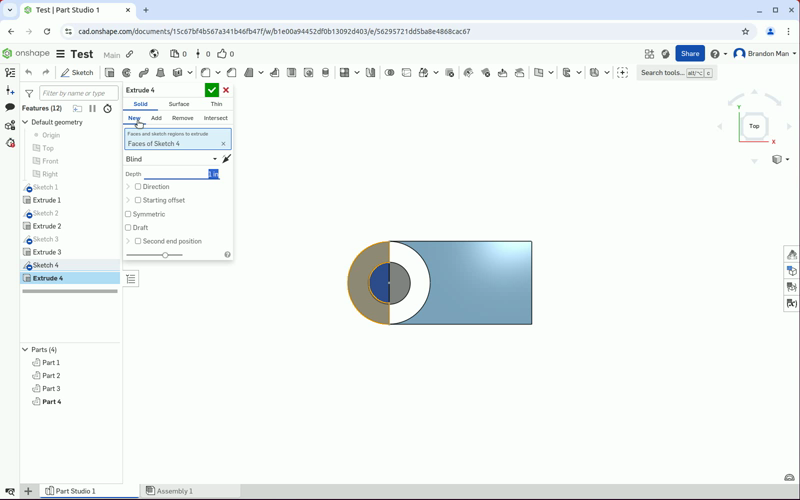
text(21.183)
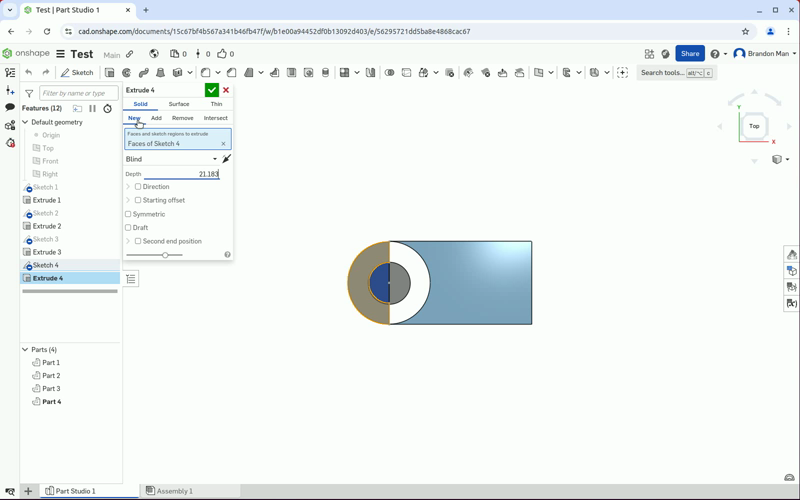
key(enter)
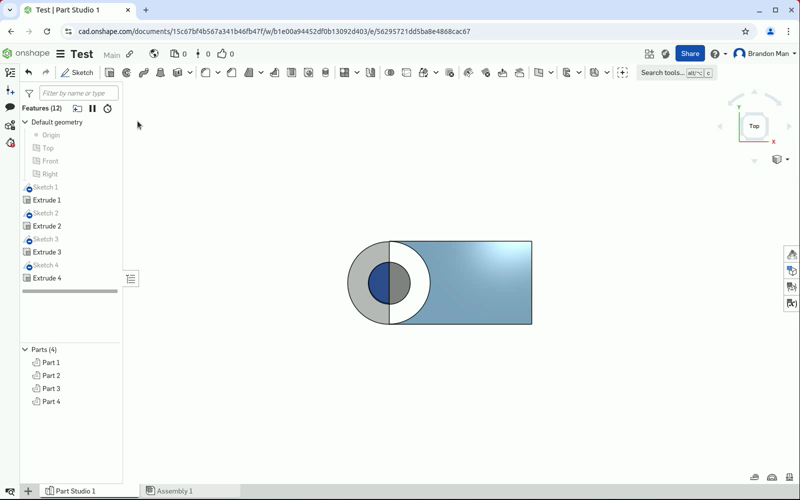
key(shift+h)
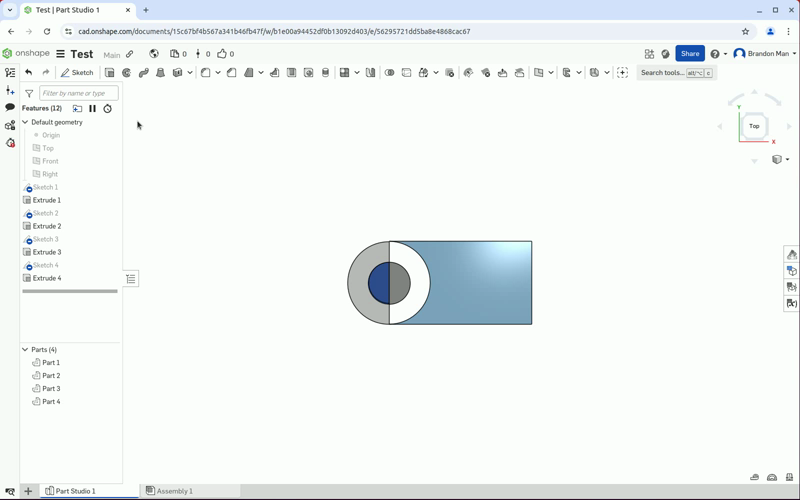
key(shift+h)
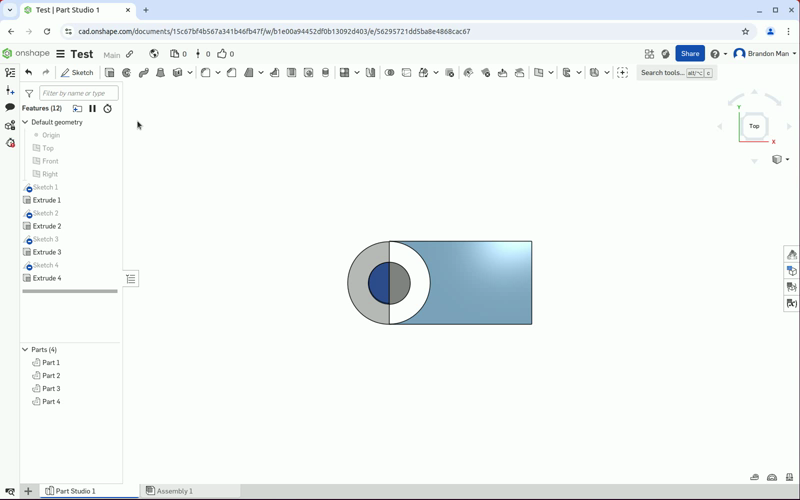
mouse_move(73, 189)
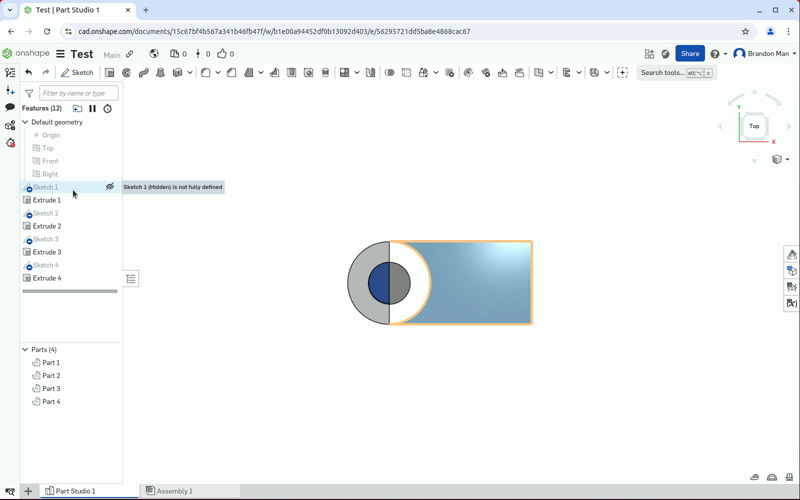
click(73, 189)
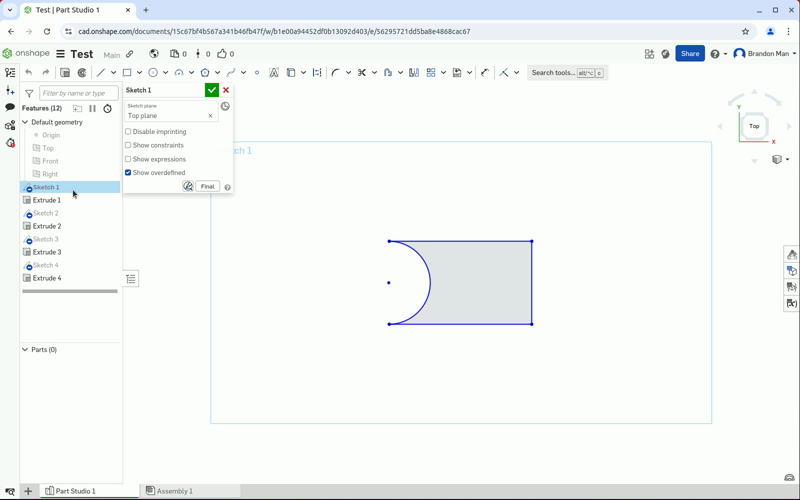
mouse_move(229, 92)
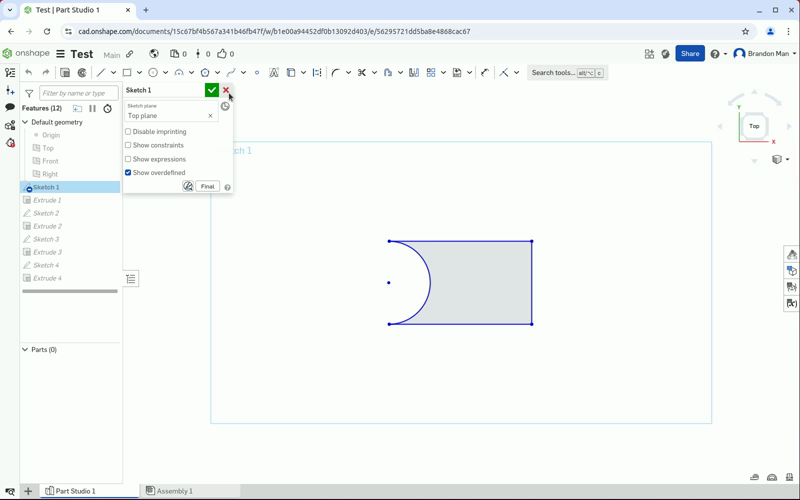
click(229, 92)
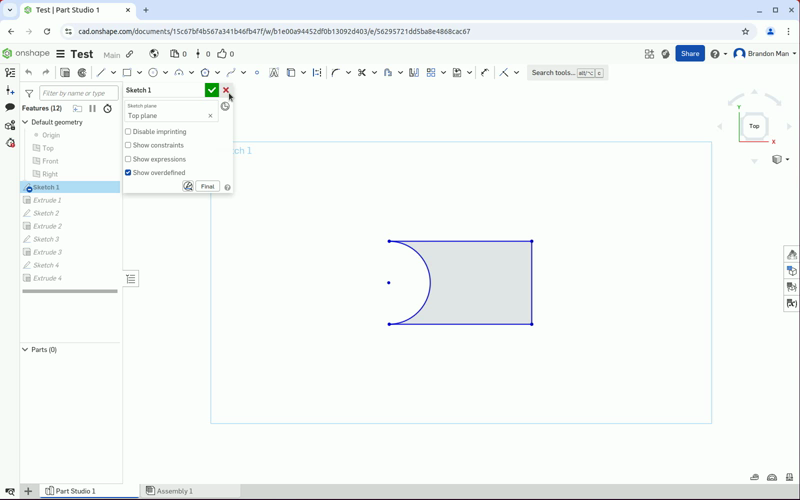
key(shift+s)
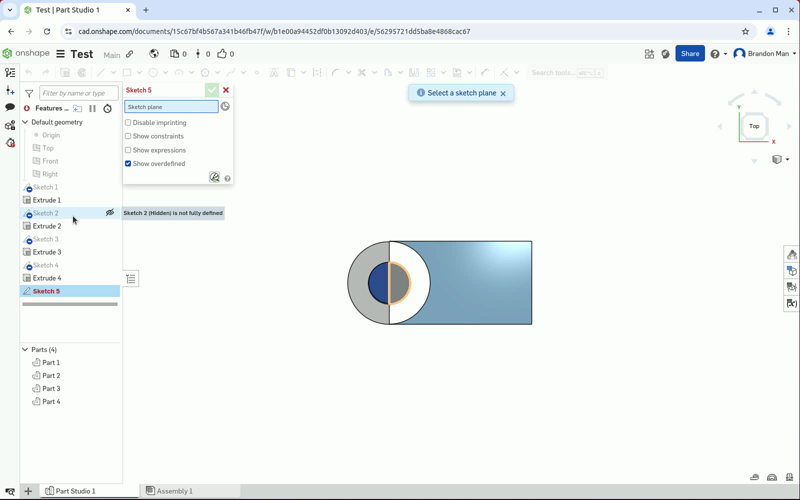
scroll(3)
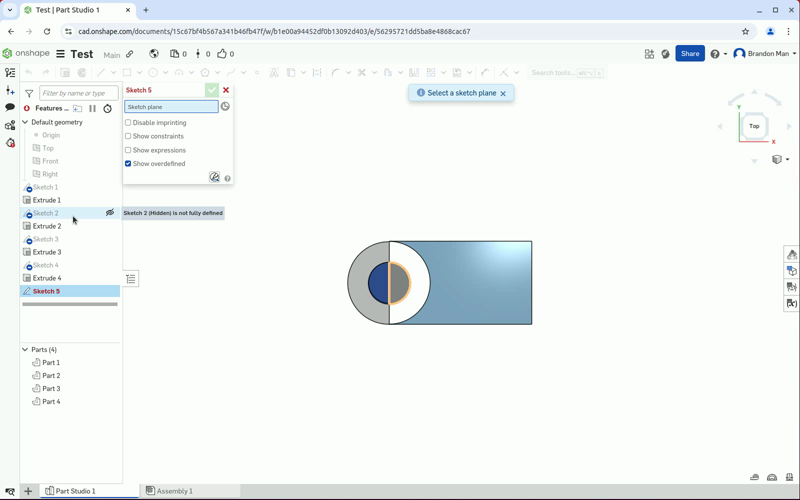
mouse_move(73, 150)
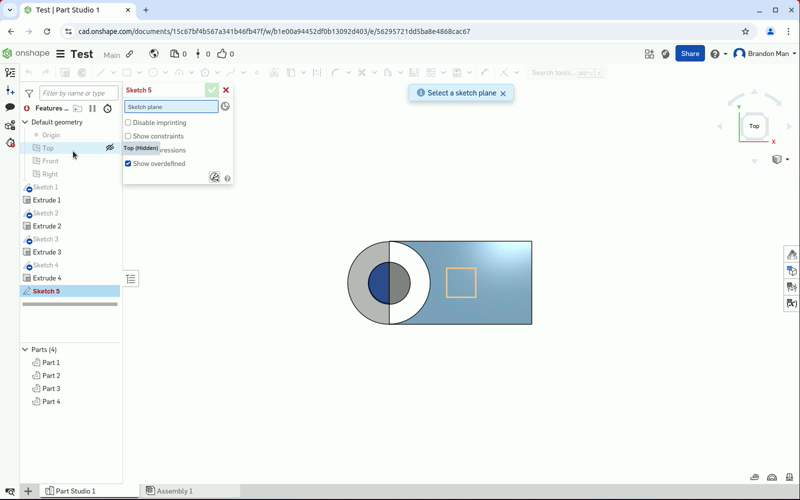
click(73, 150)
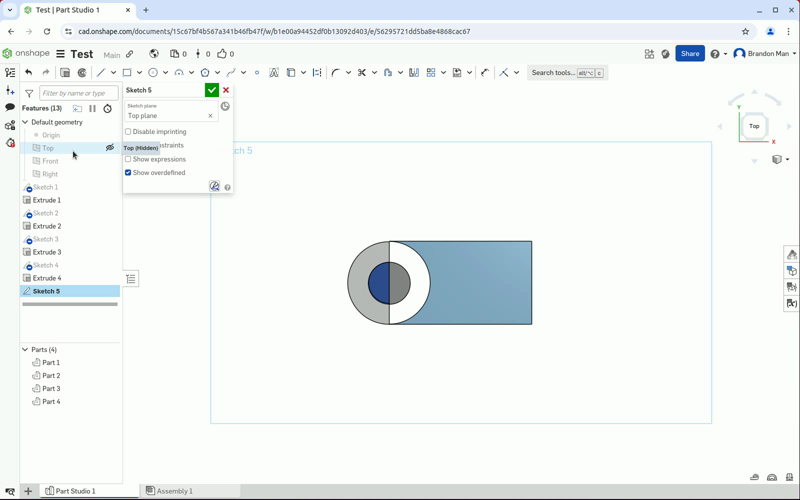
mouse_move(73, 352)
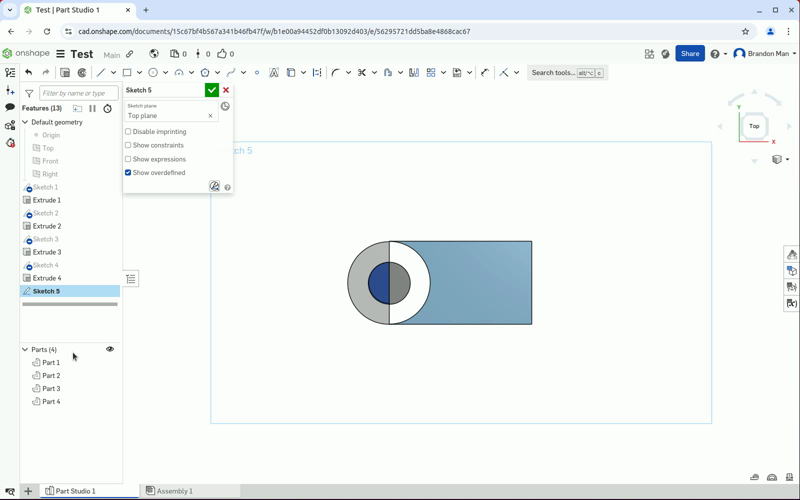
key(y)
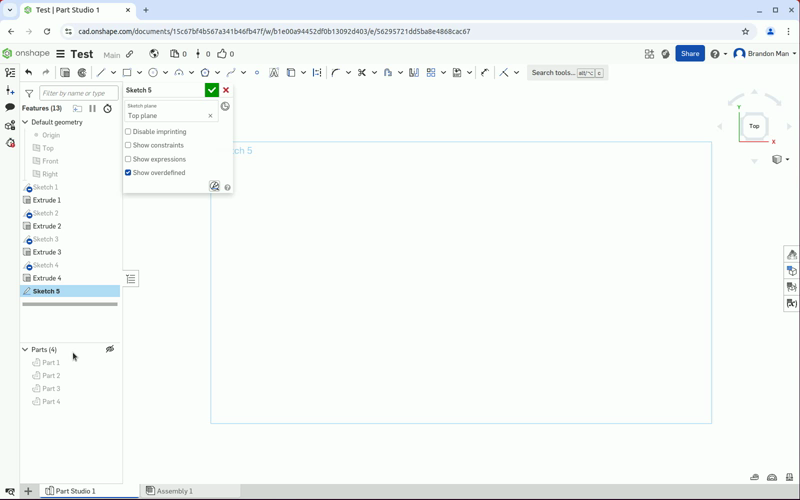
key(a)
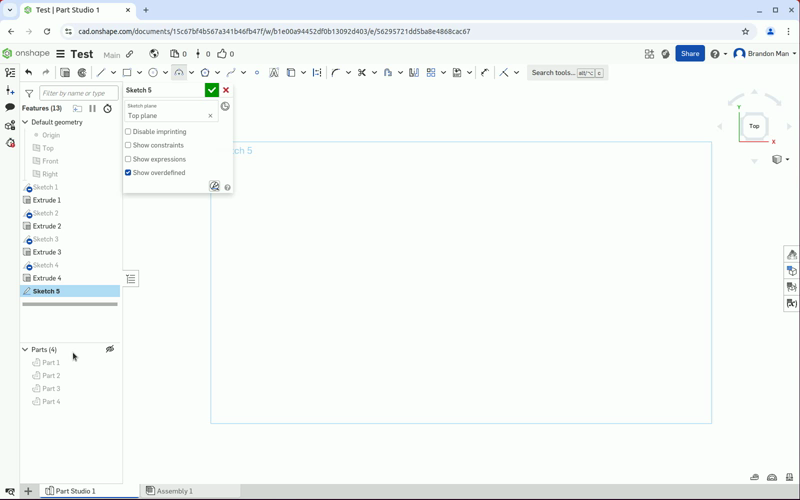
key_down(shift)
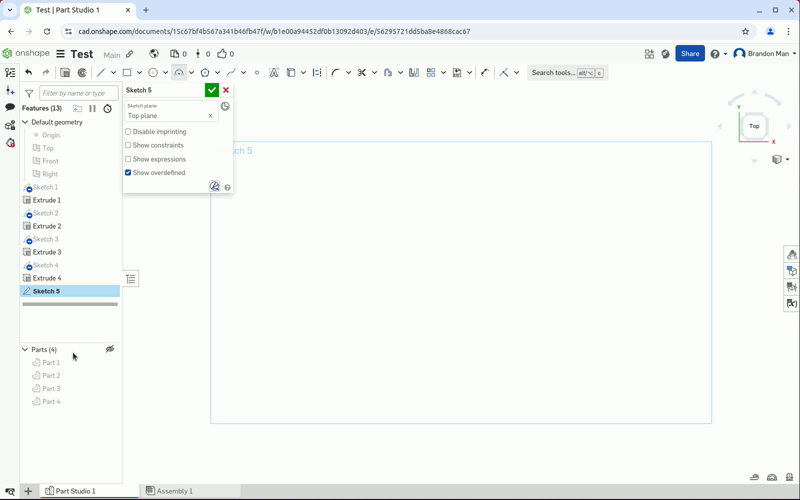
mouse_move(389, 324)
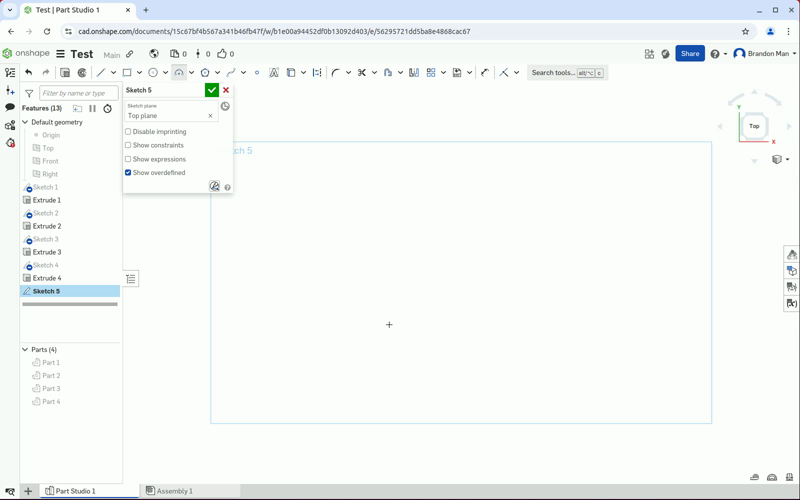
click(389, 324)
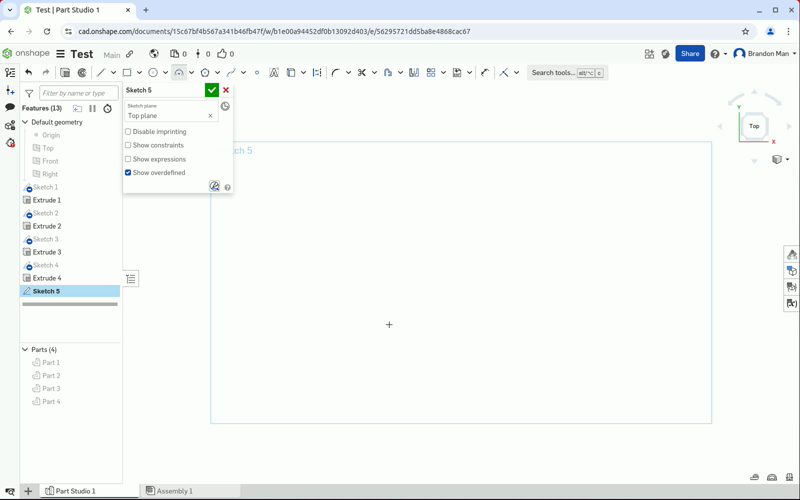
key_up(shift)
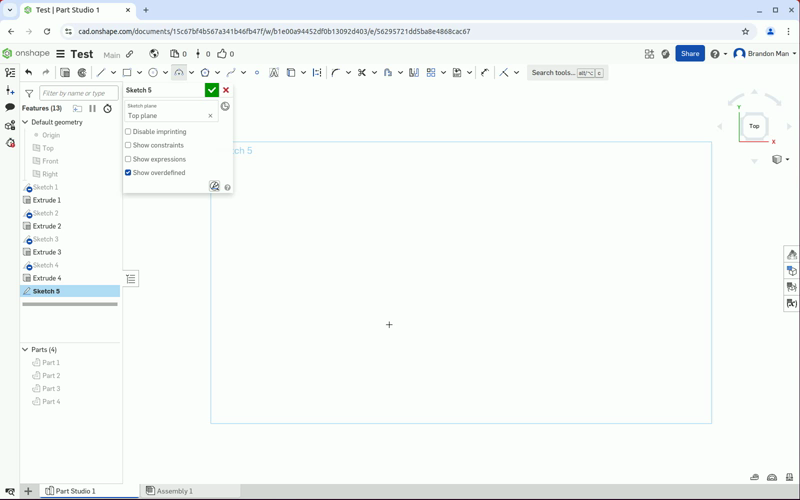
key_down(shift)
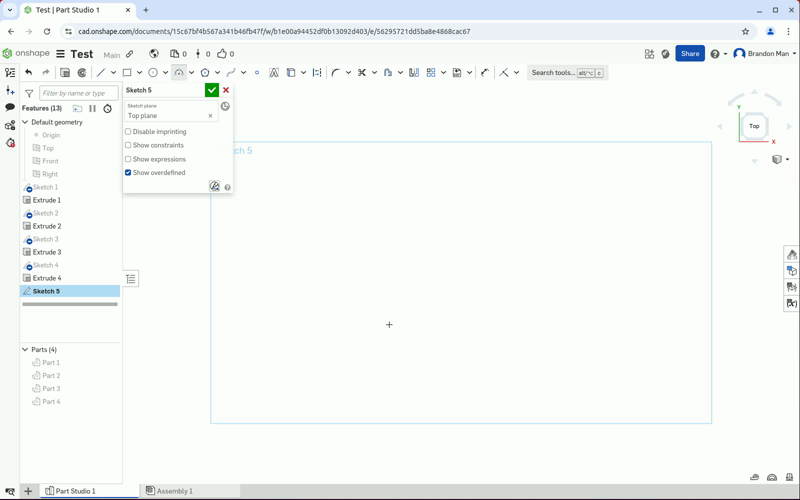
mouse_move(389, 241)
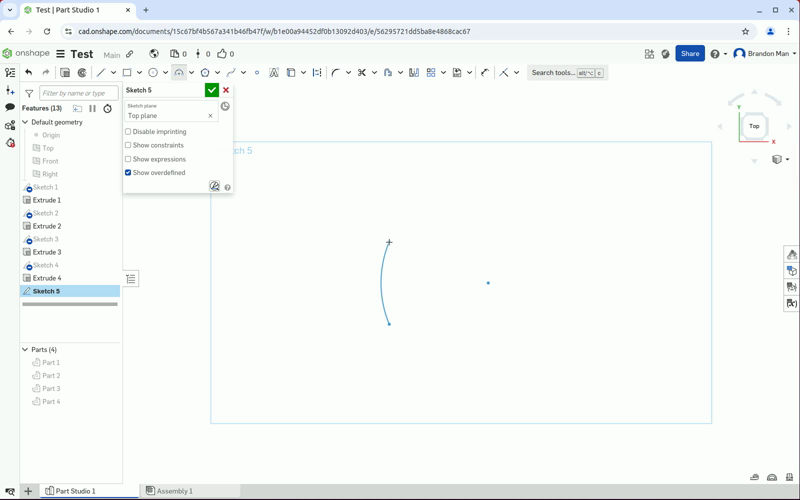
click(389, 241)
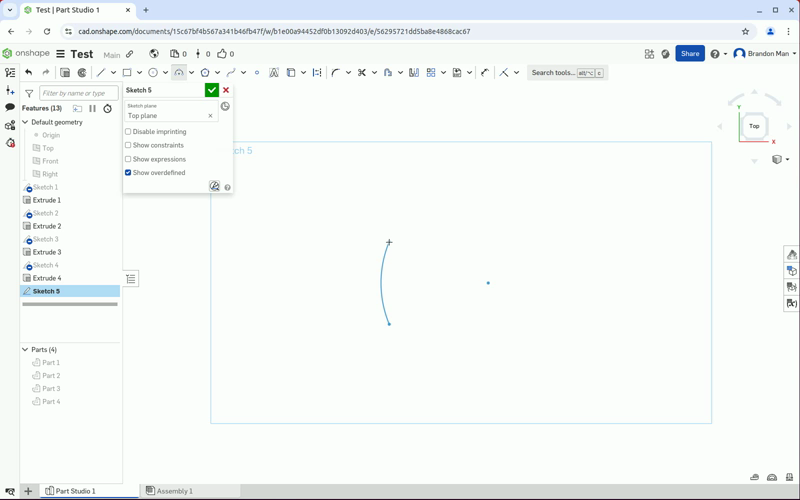
mouse_move(430, 282)
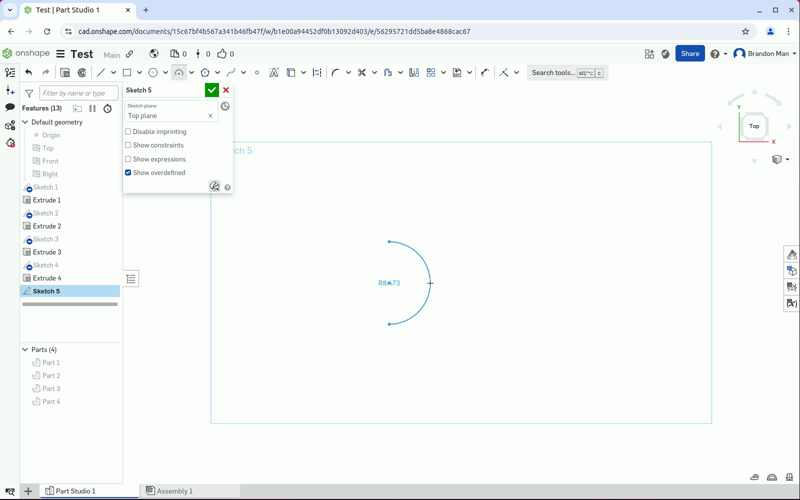
click(430, 282)
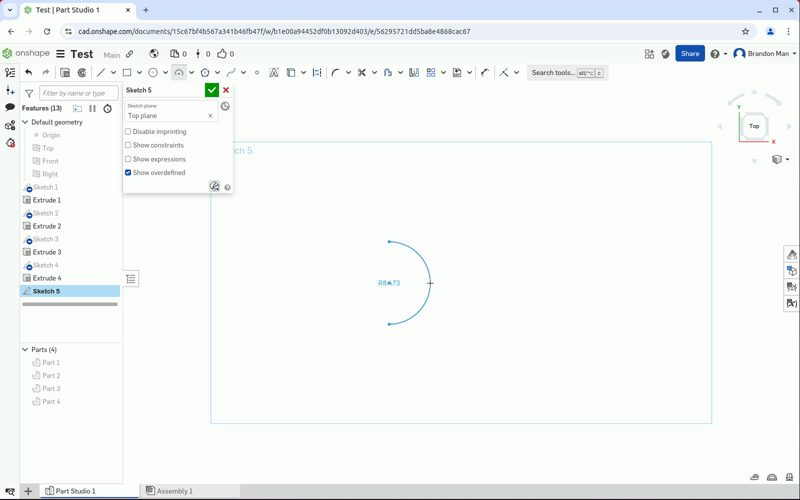
key_up(shift)
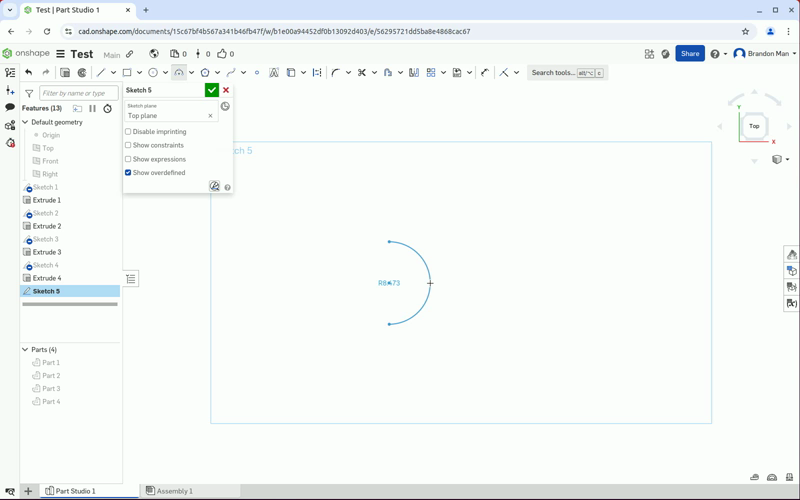
key(esc)
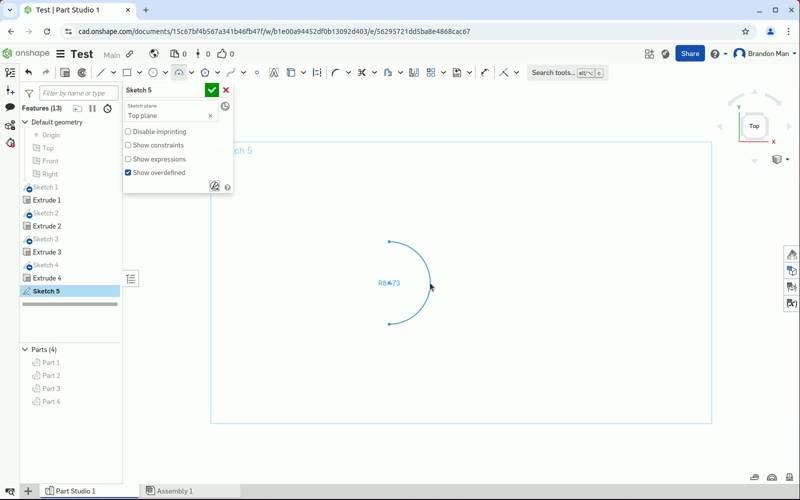
key(l)
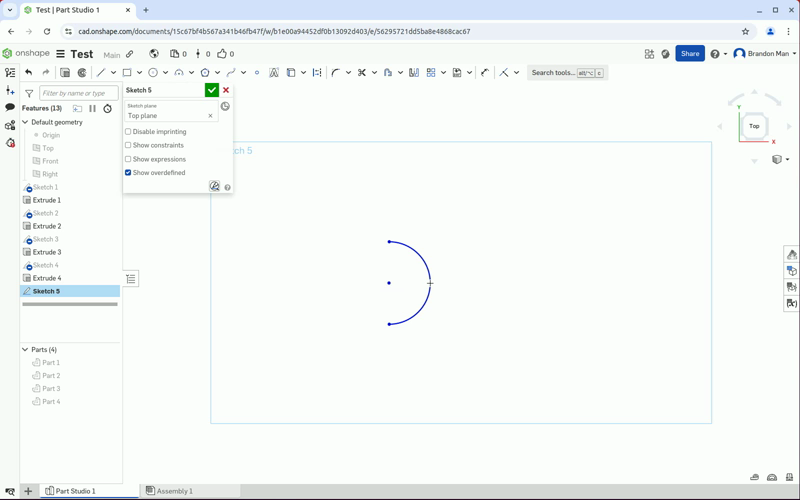
mouse_move(389, 241)
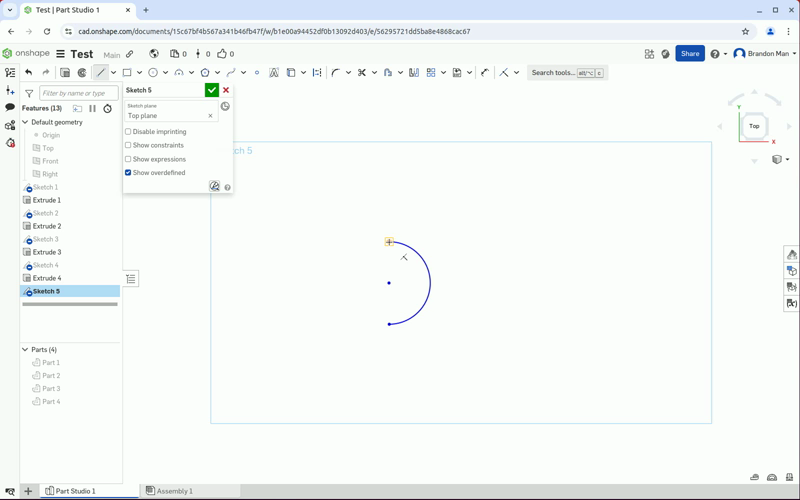
click(389, 241)
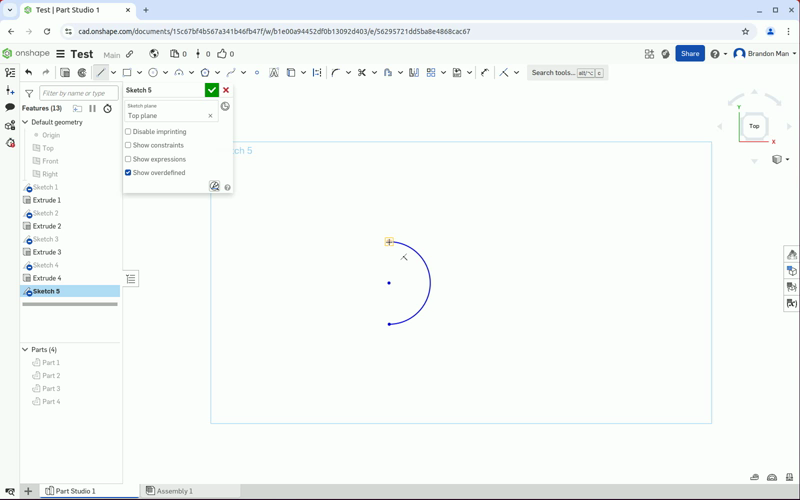
key_down(shift)
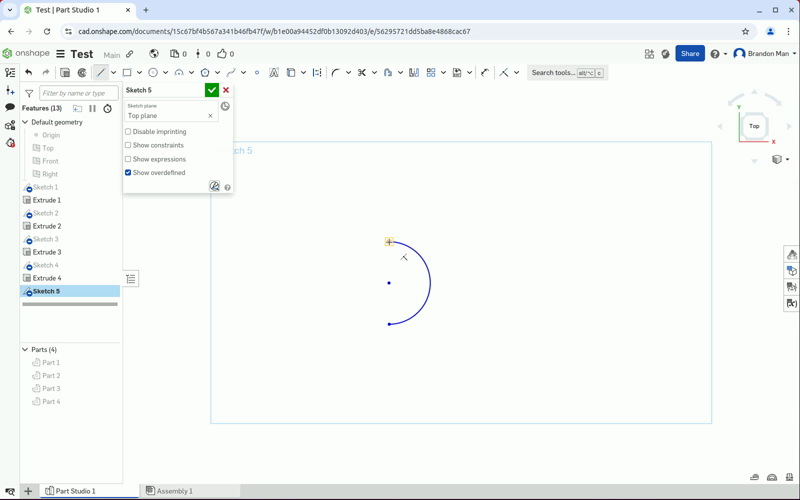
mouse_move(419, 241)
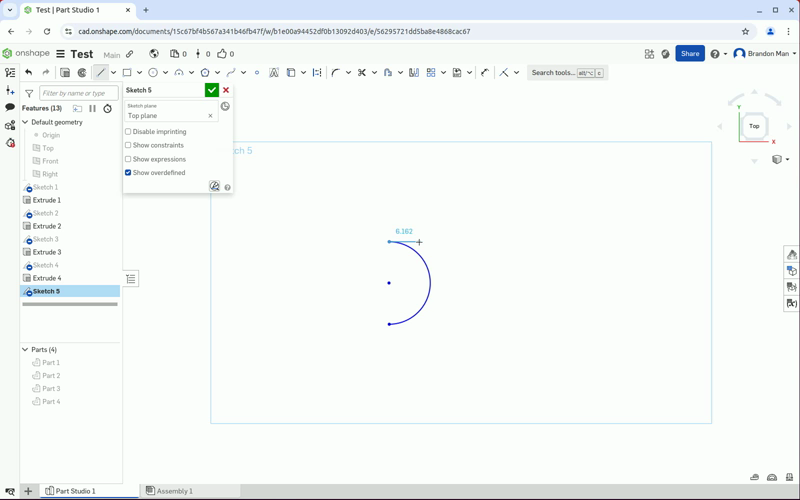
mouse_move(389, 262)
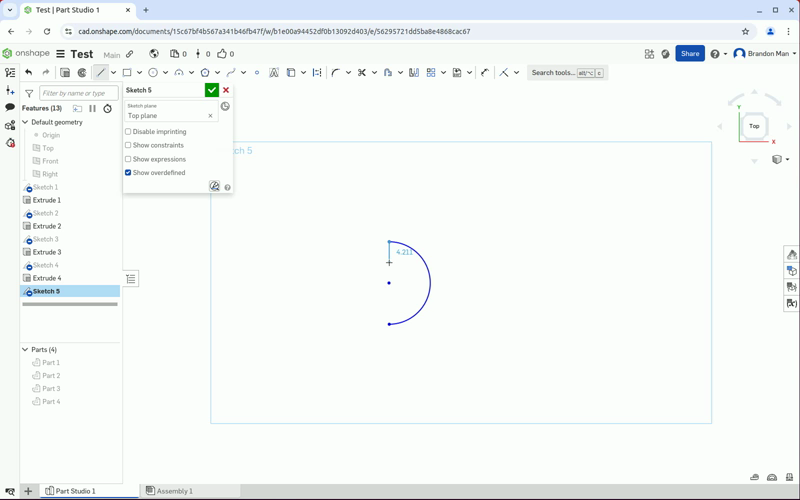
click(389, 262)
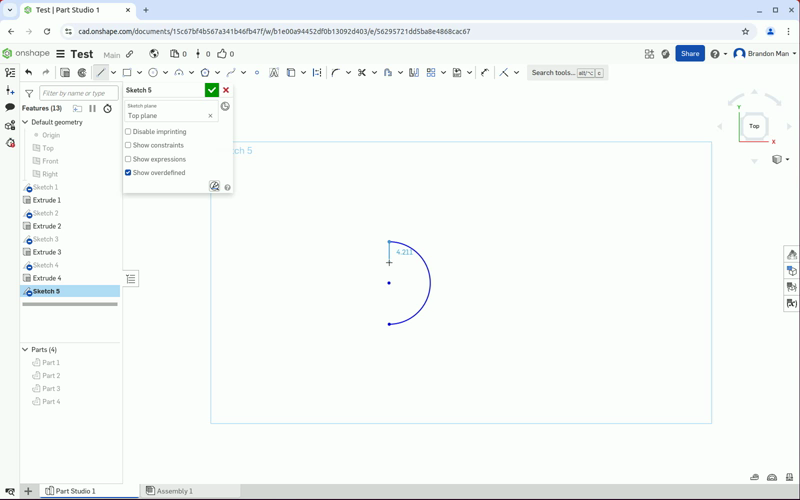
key_up(shift)
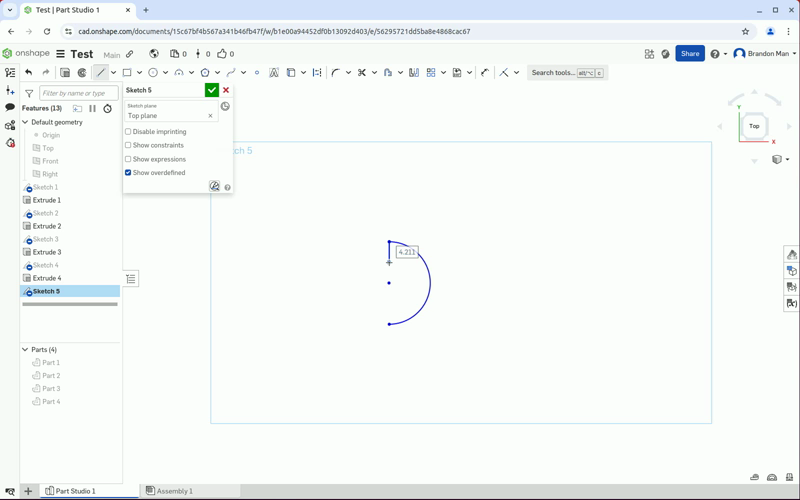
key(esc)
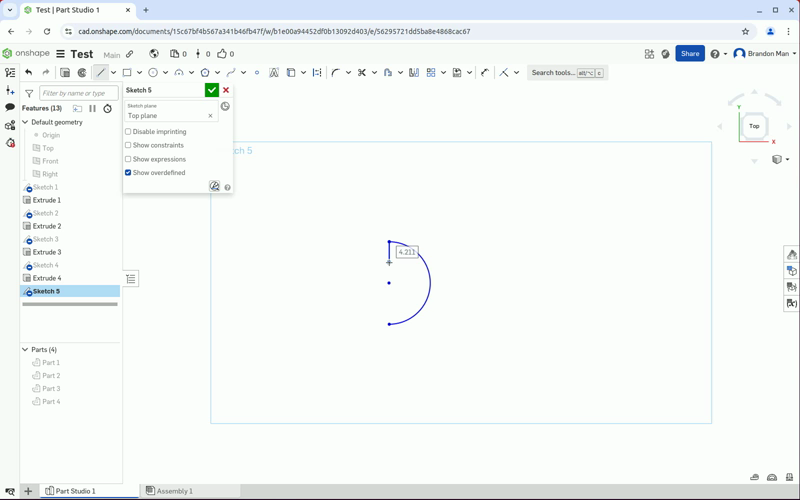
key(a)
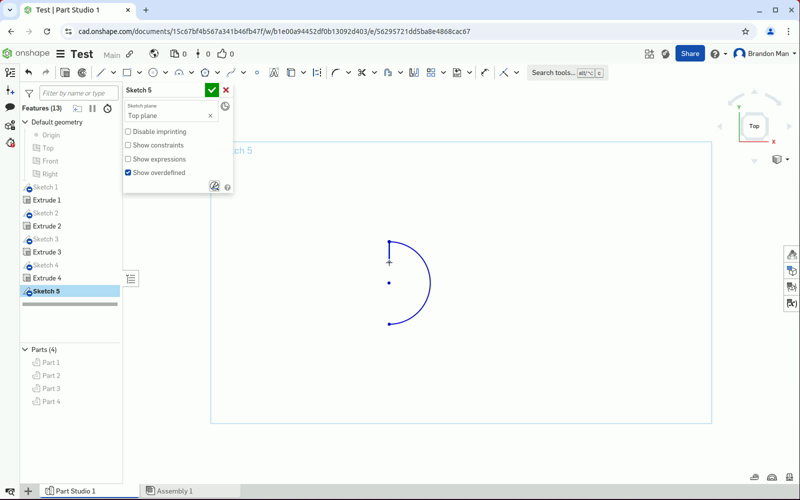
mouse_move(389, 262)
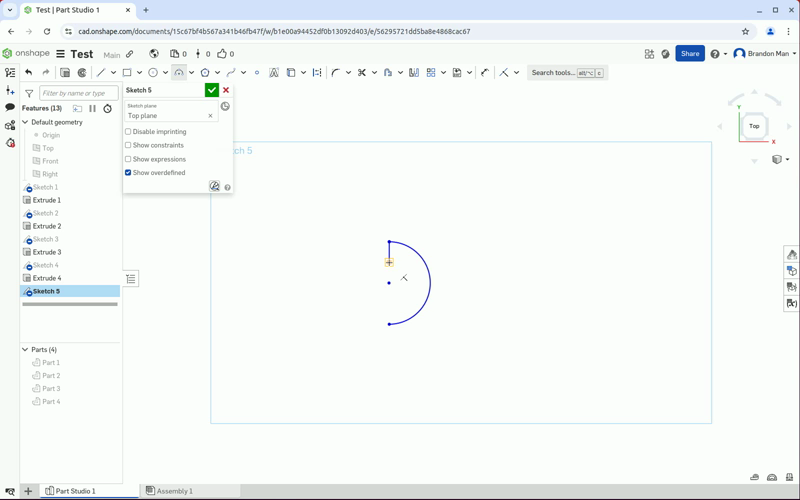
click(389, 262)
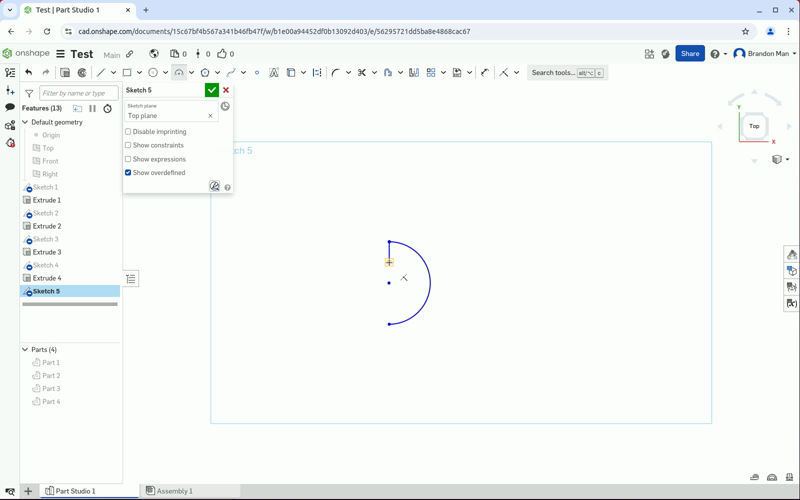
key_down(shift)
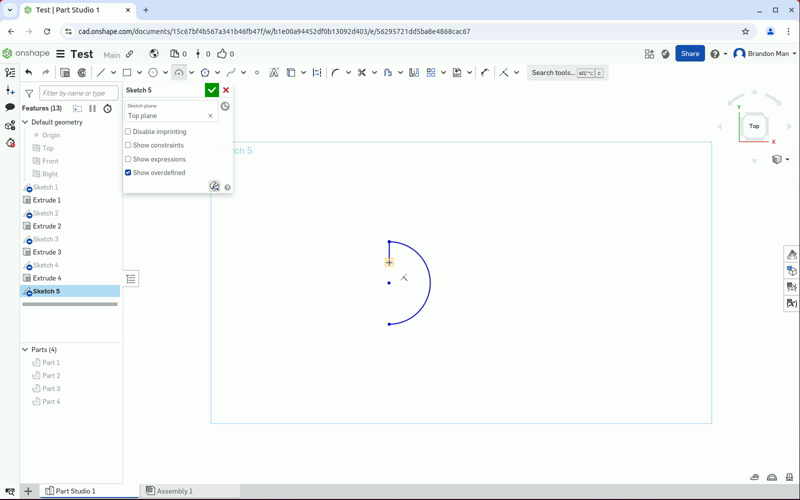
mouse_move(389, 303)
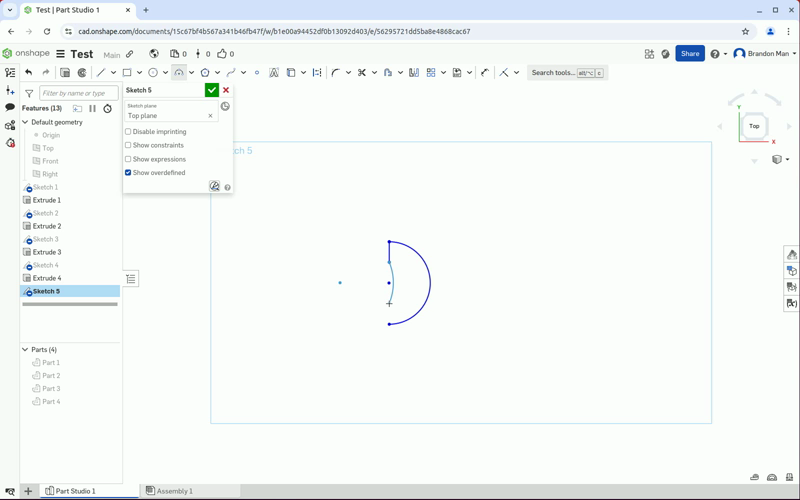
click(389, 303)
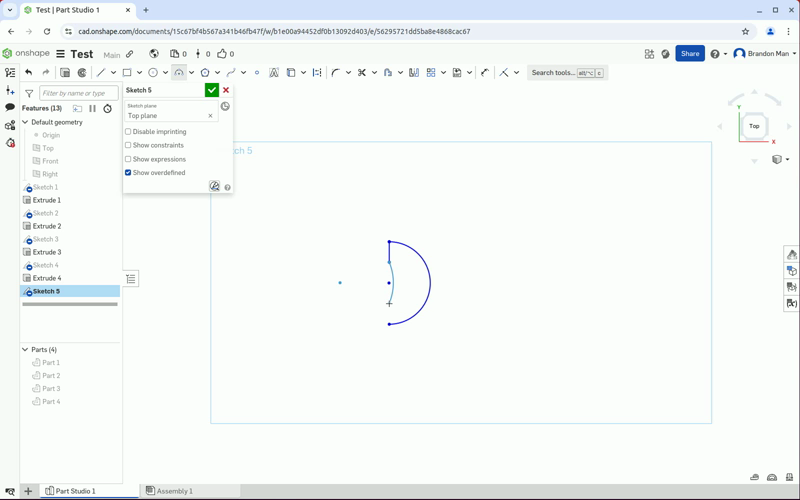
mouse_move(409, 282)
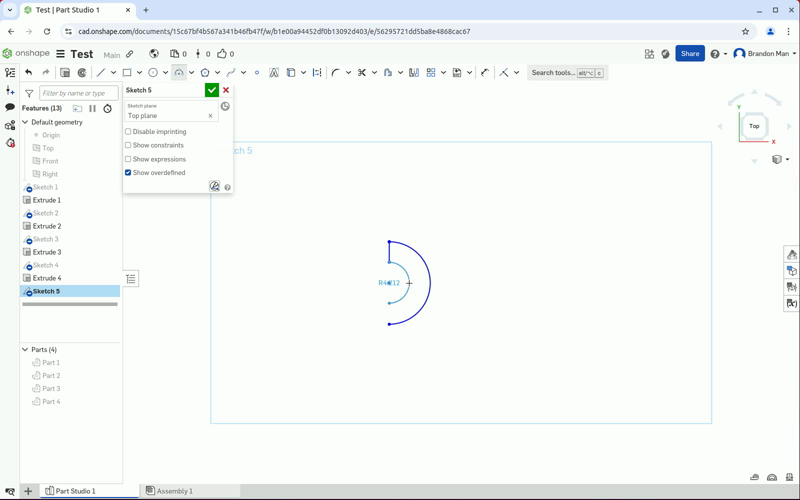
click(409, 282)
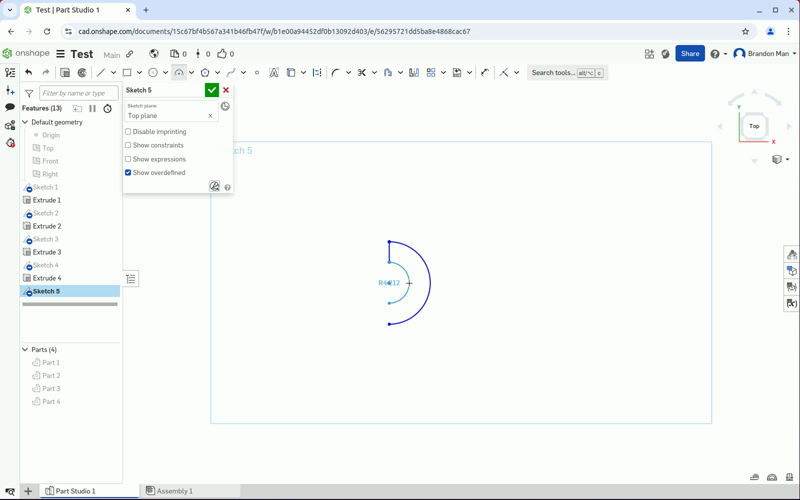
key_up(shift)
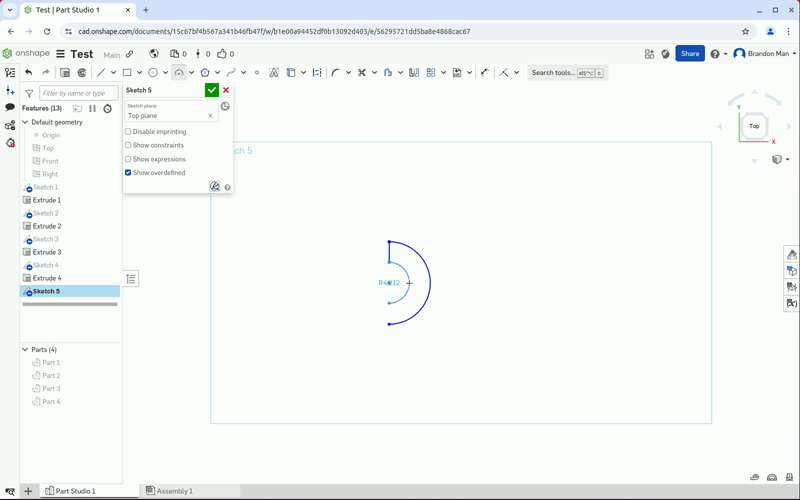
key(esc)
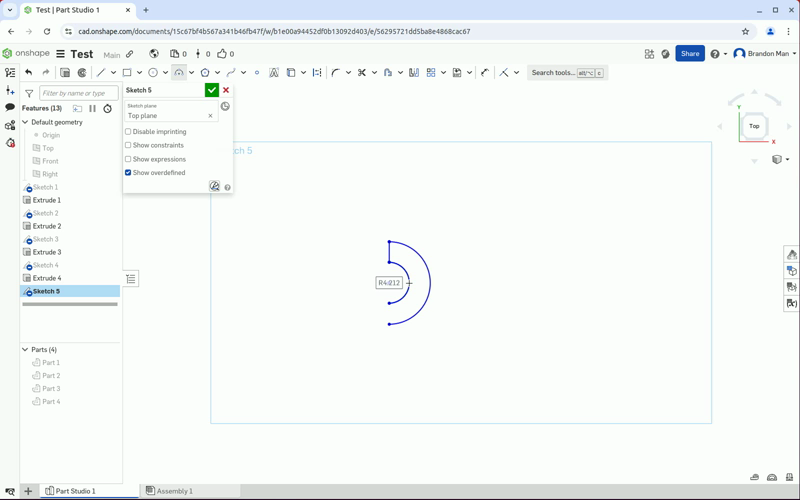
key(l)
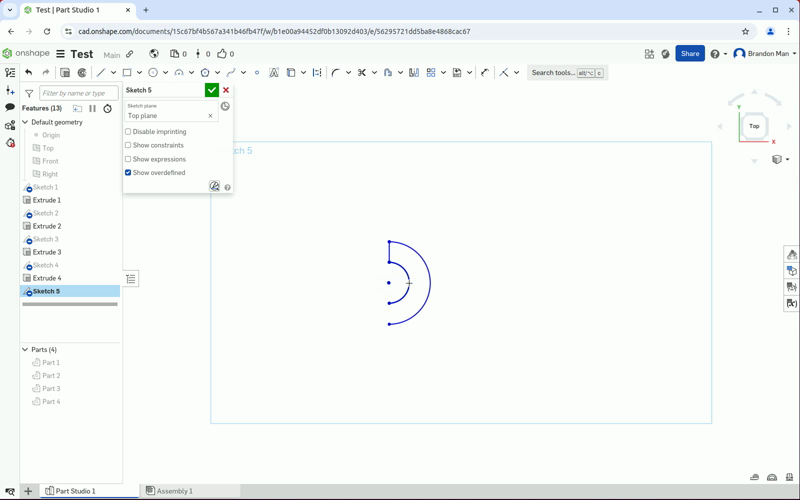
mouse_move(389, 303)
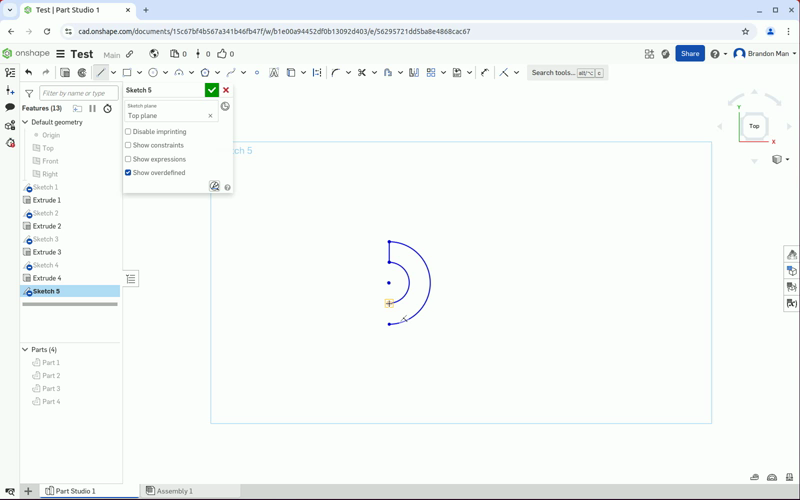
click(389, 303)
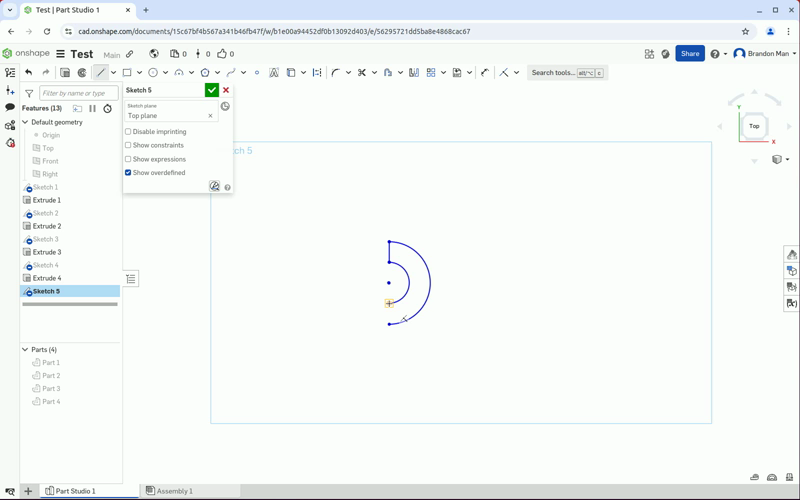
mouse_move(419, 303)
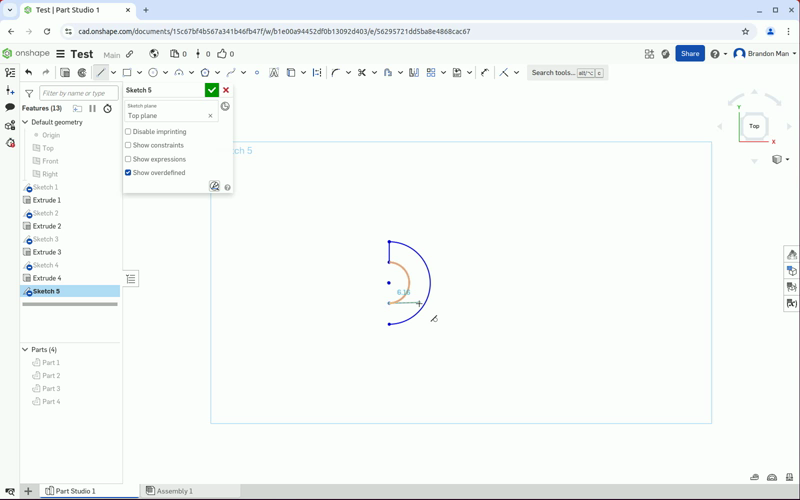
key_down(shift)
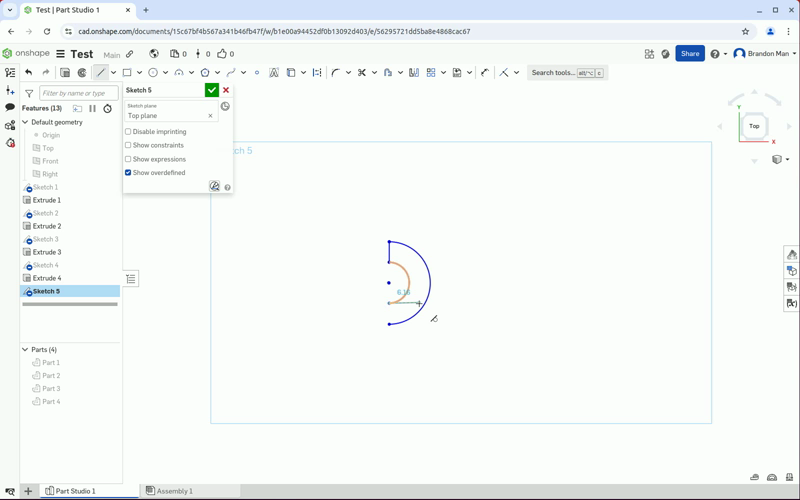
mouse_move(389, 324)
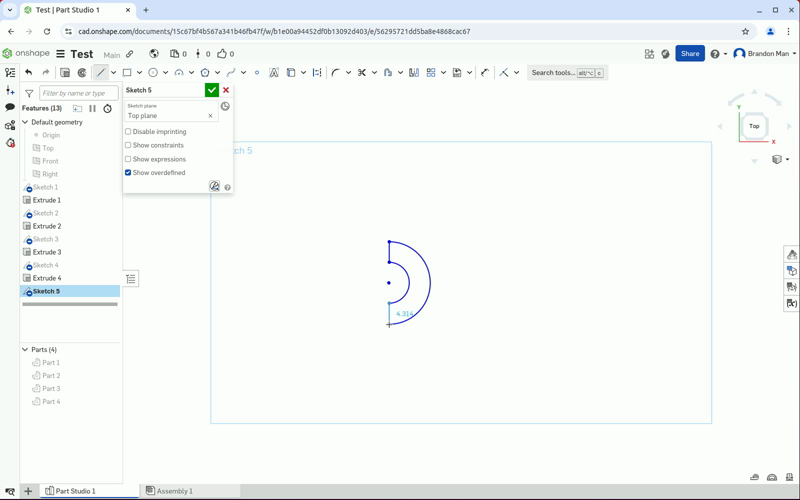
key_up(shift)
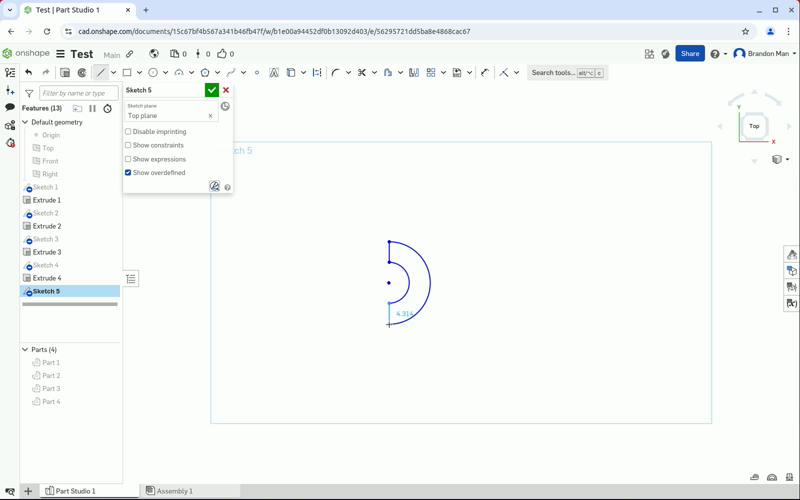
click(389, 324)
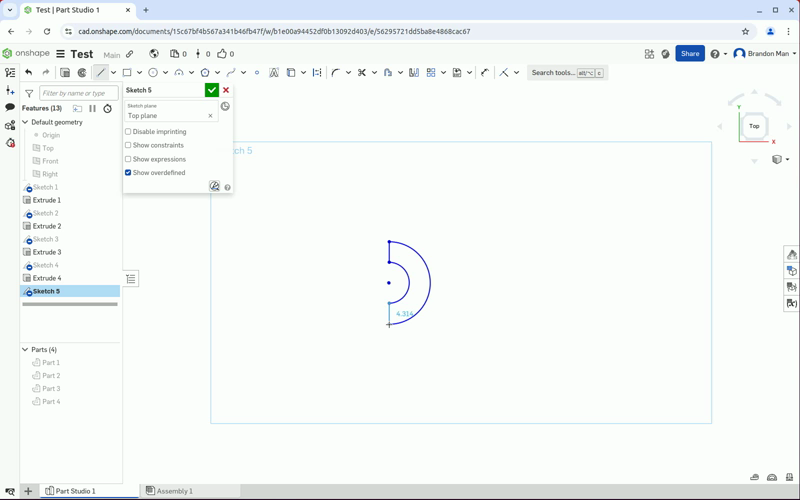
key(esc)
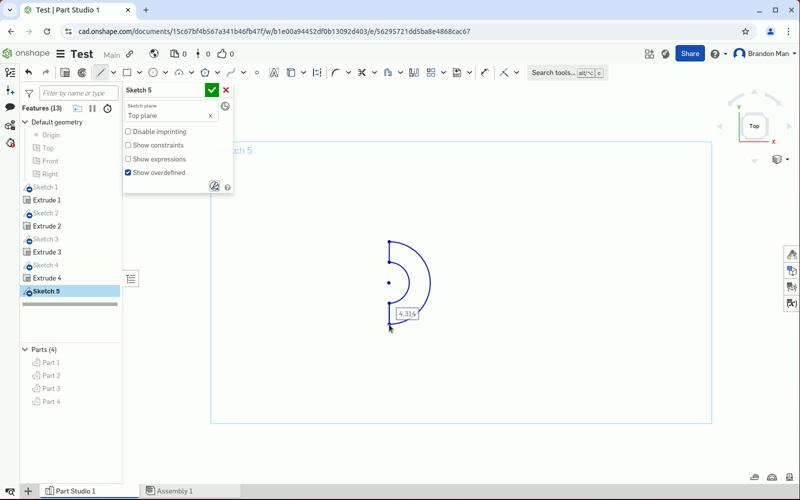
mouse_move(414, 289)
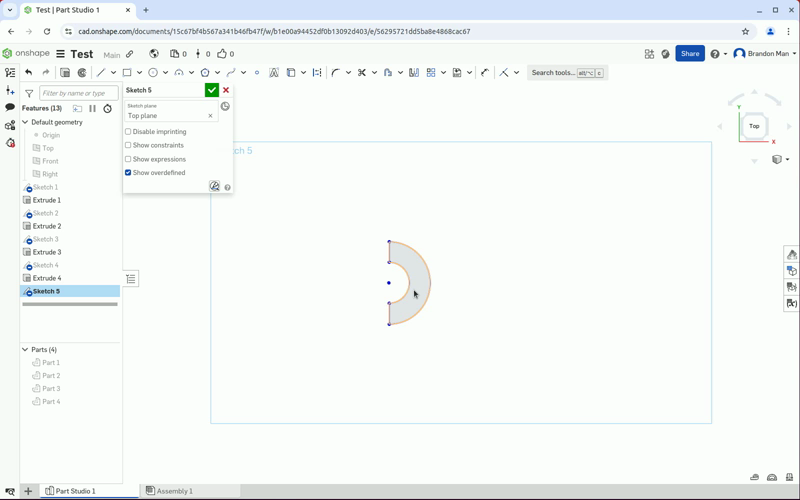
scroll(6)
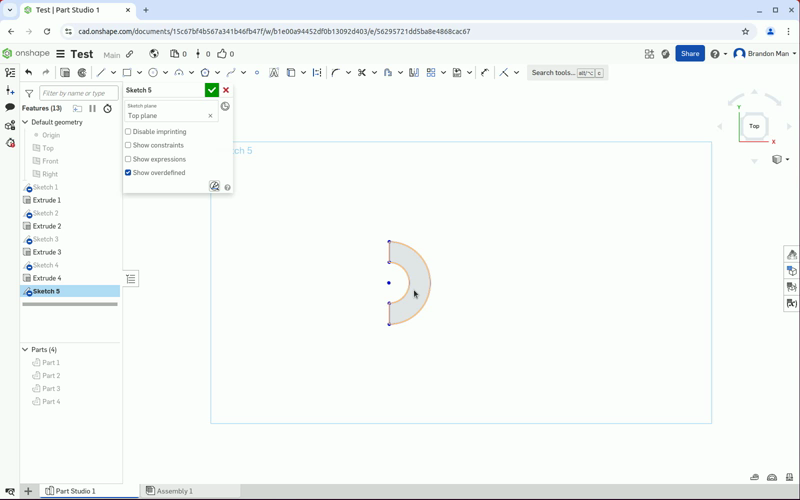
scroll(6)
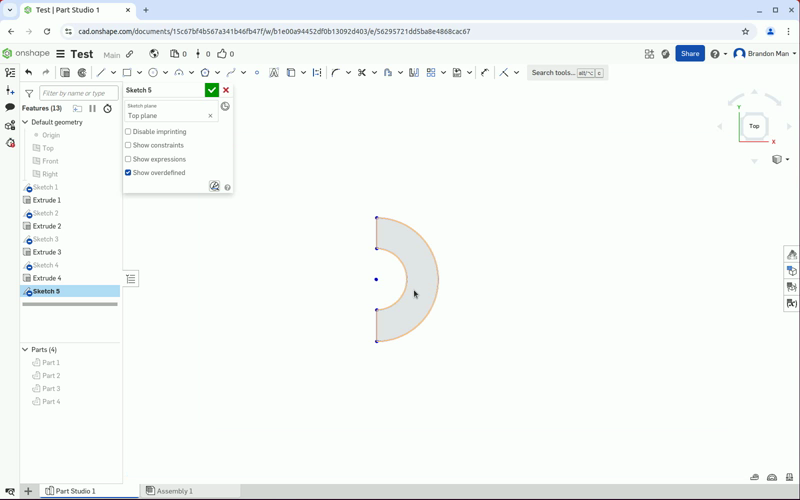
scroll(6)
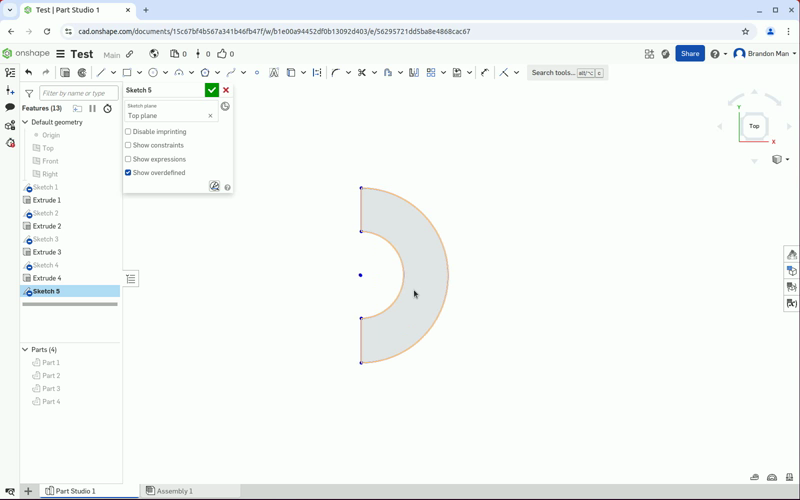
scroll(6)
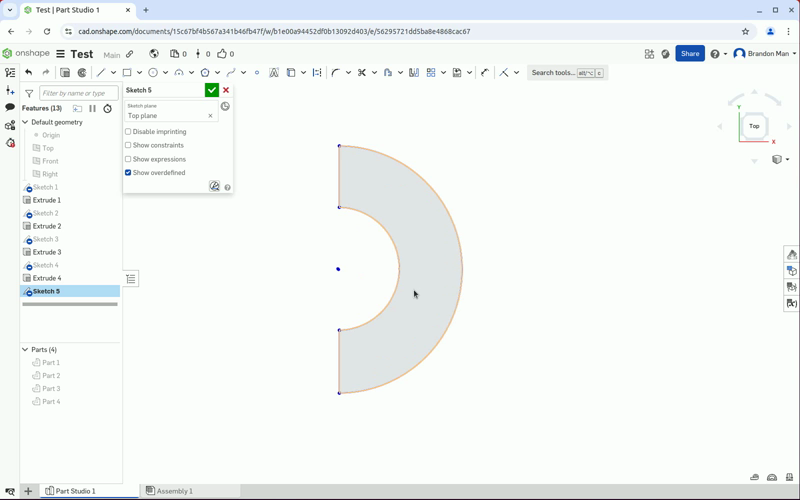
scroll(6)
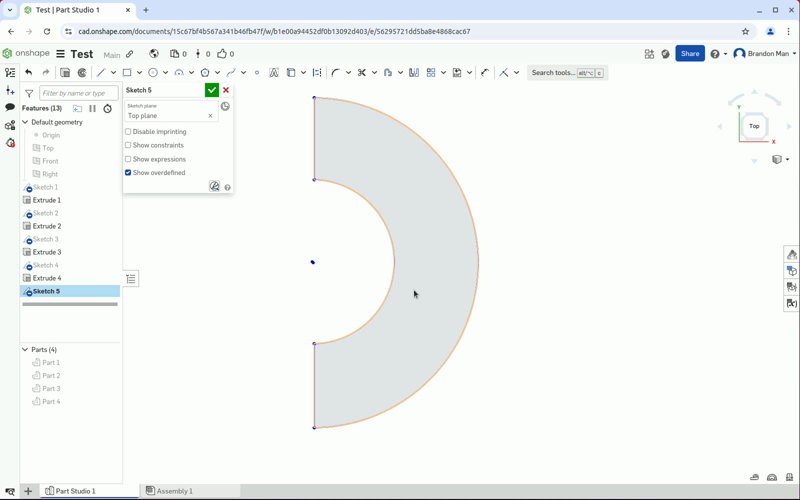
scroll(6)
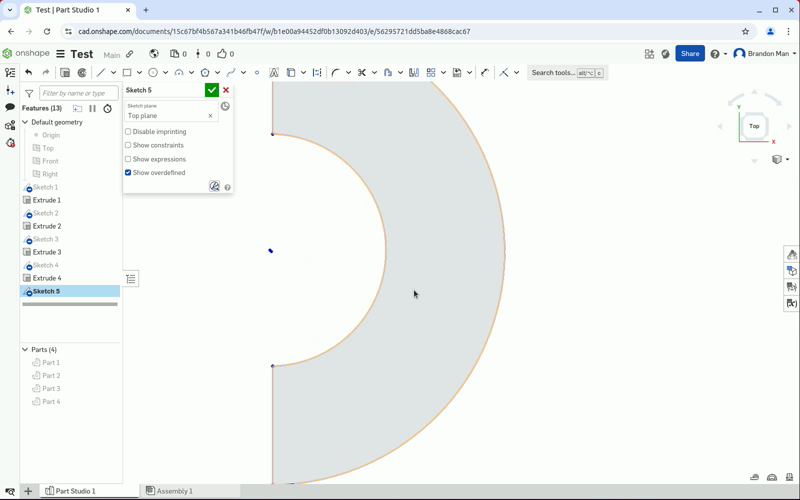
scroll(6)
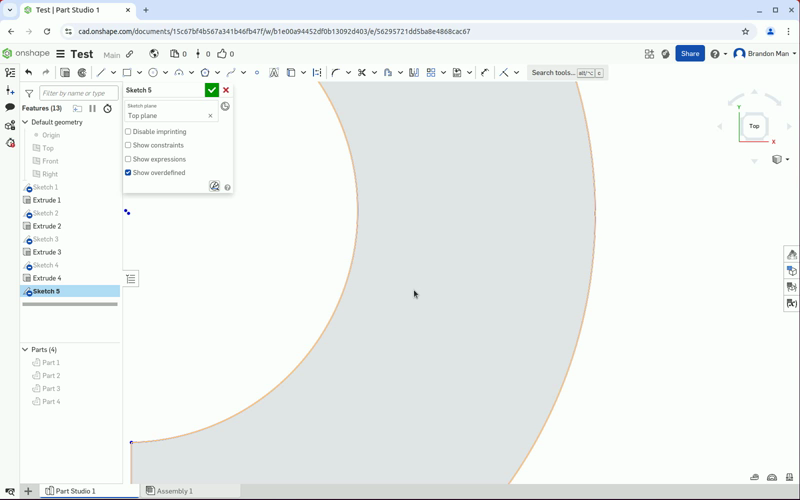
click(414, 289)
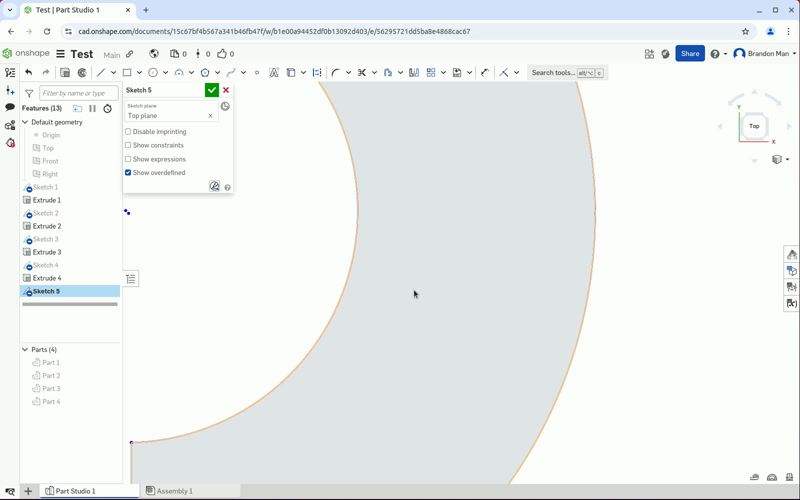
scroll(-6)
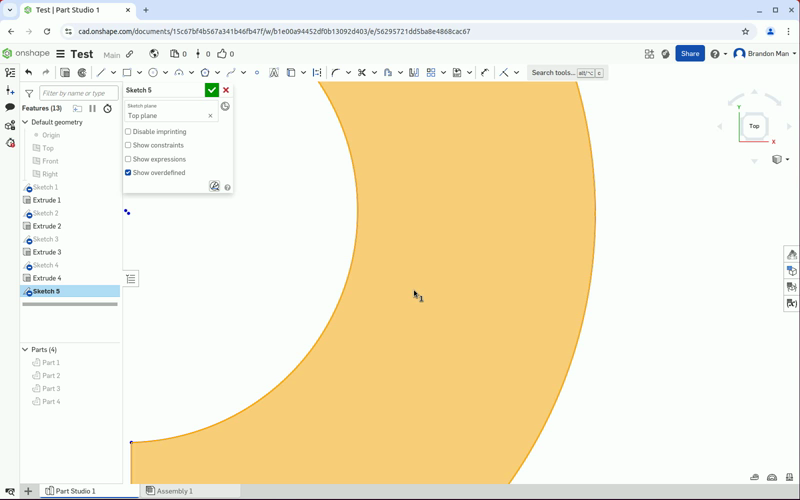
scroll(-6)
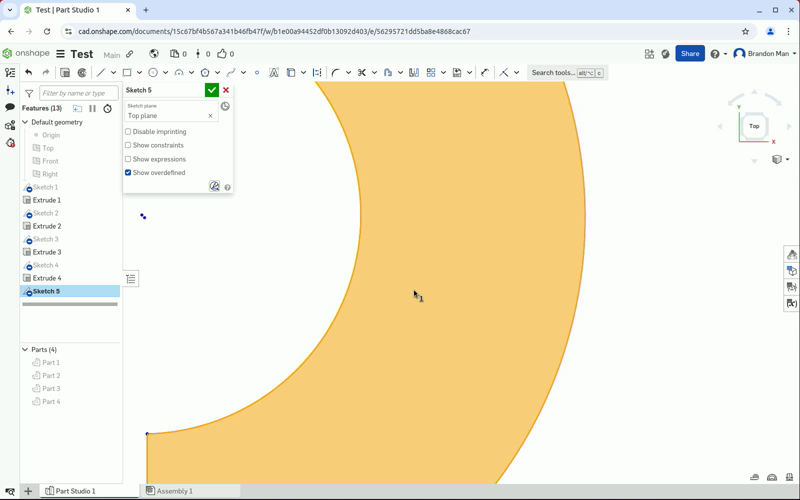
scroll(-6)
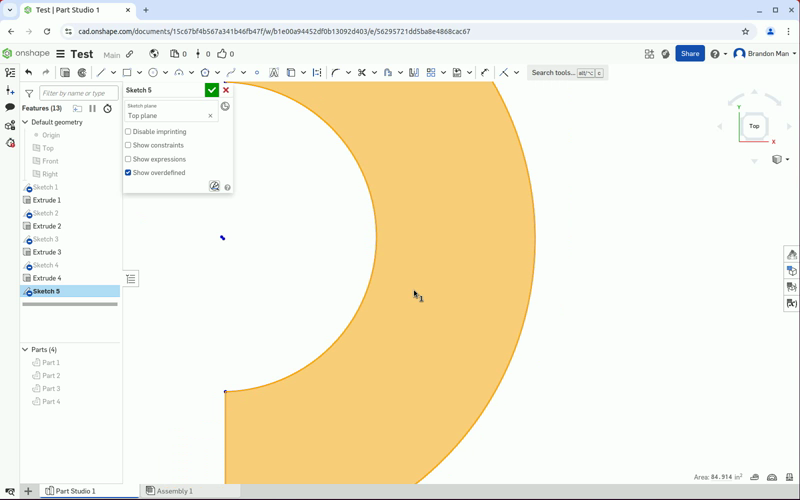
scroll(-6)
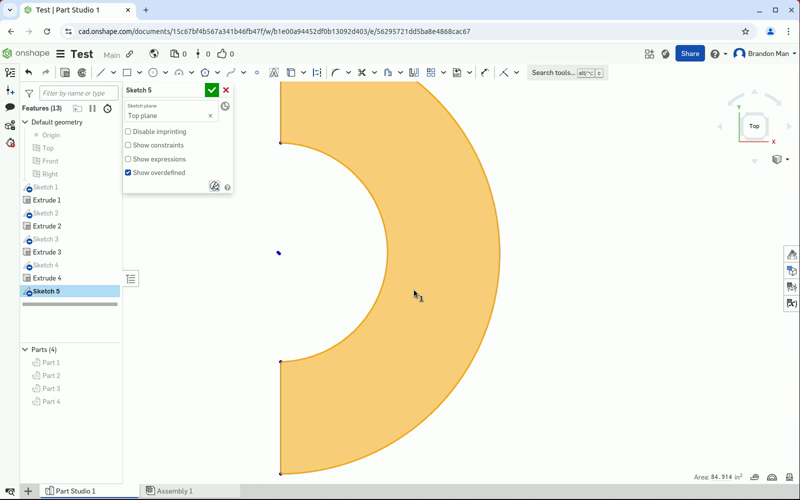
scroll(-6)
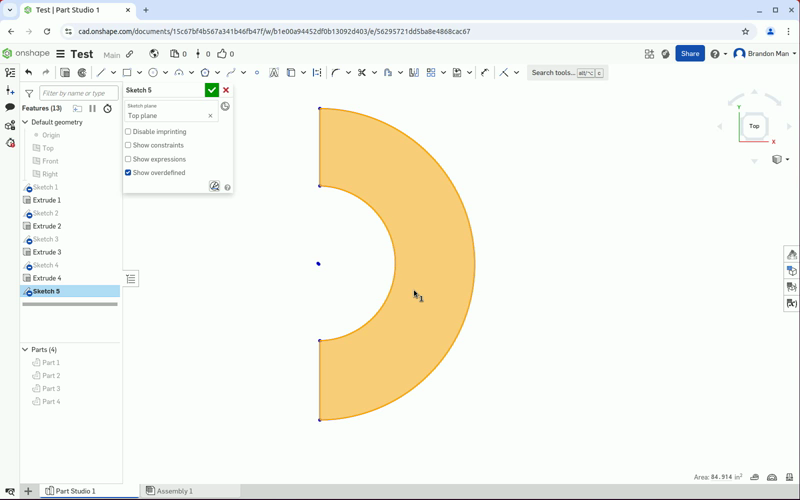
scroll(-6)
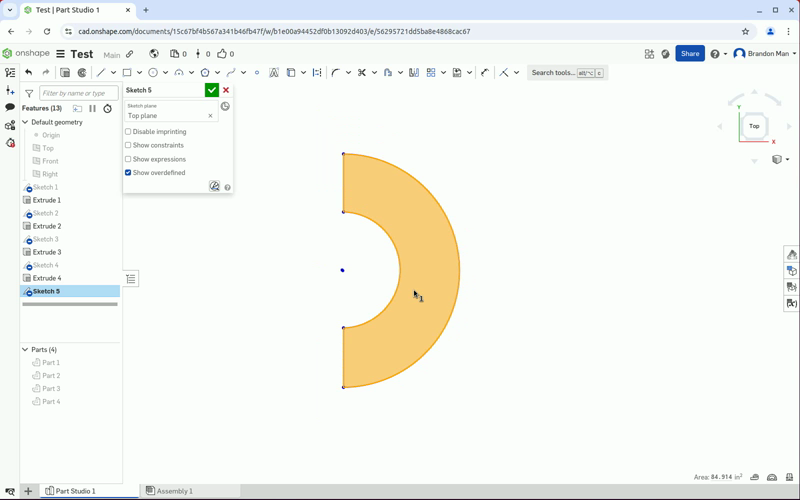
scroll(-6)
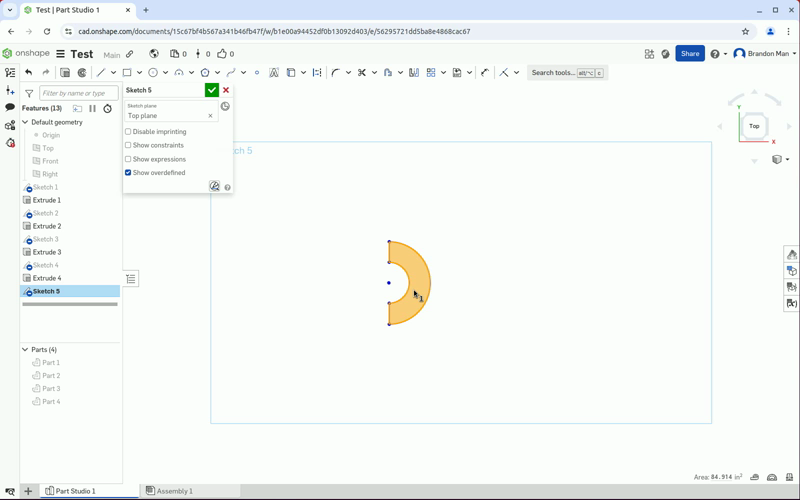
mouse_move(73, 352)
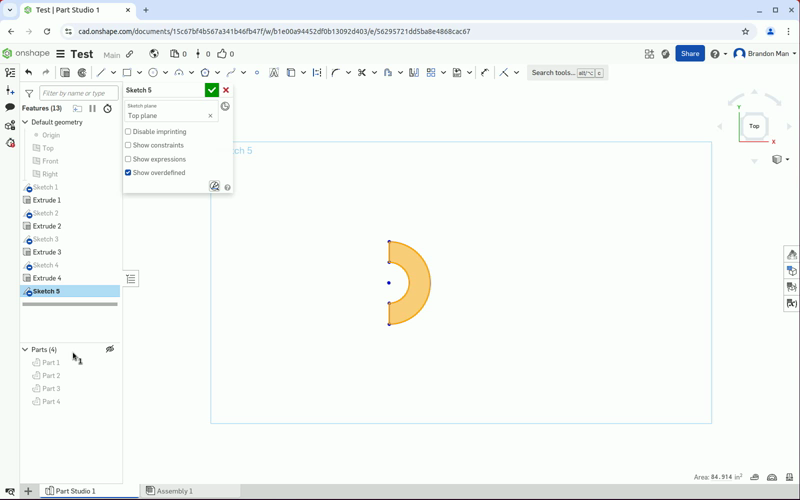
key(shift+y)
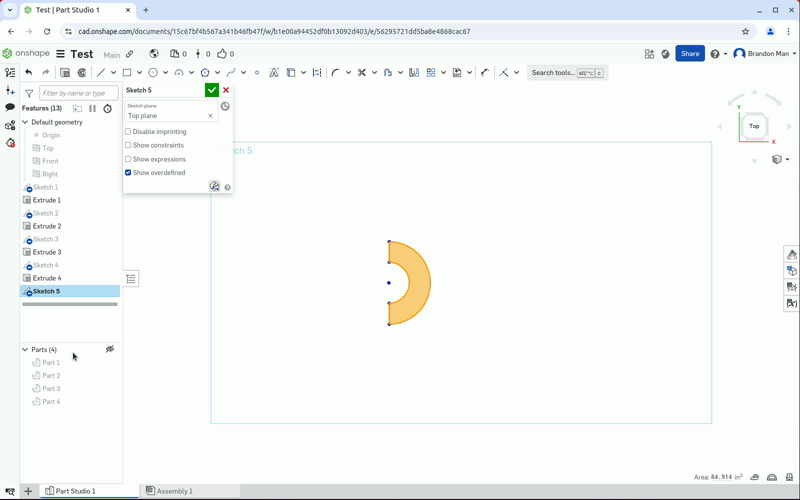
key(shift+e)
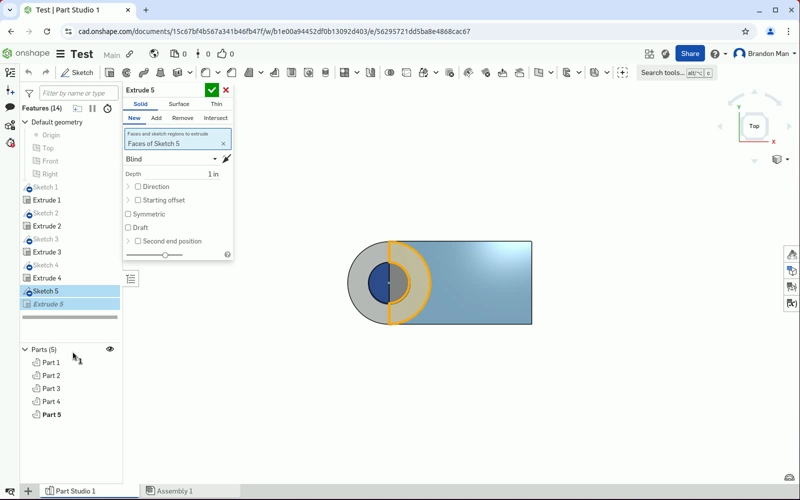
mouse_move(143, 106)
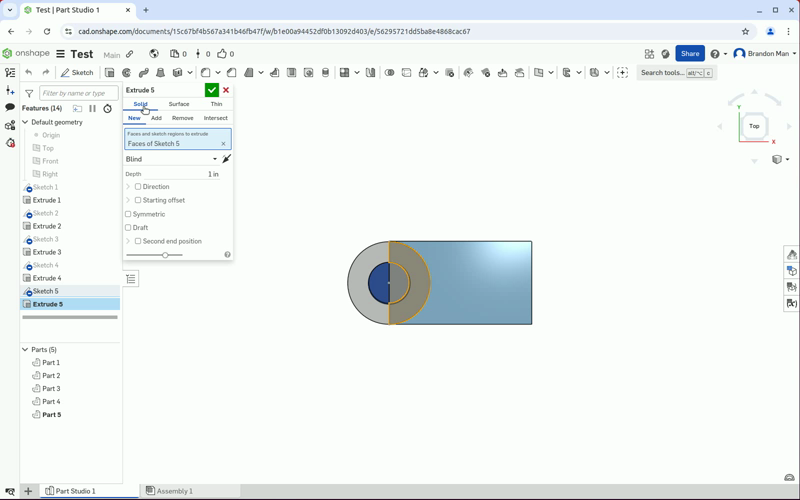
click(143, 106)
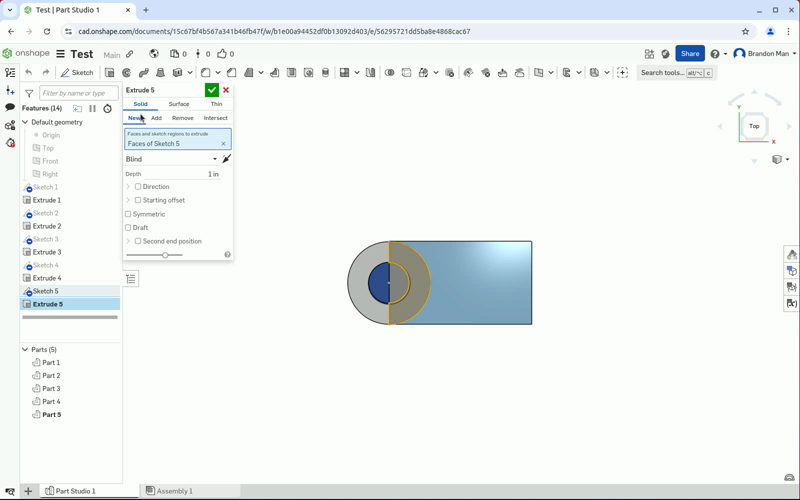
mouse_move(137, 120)
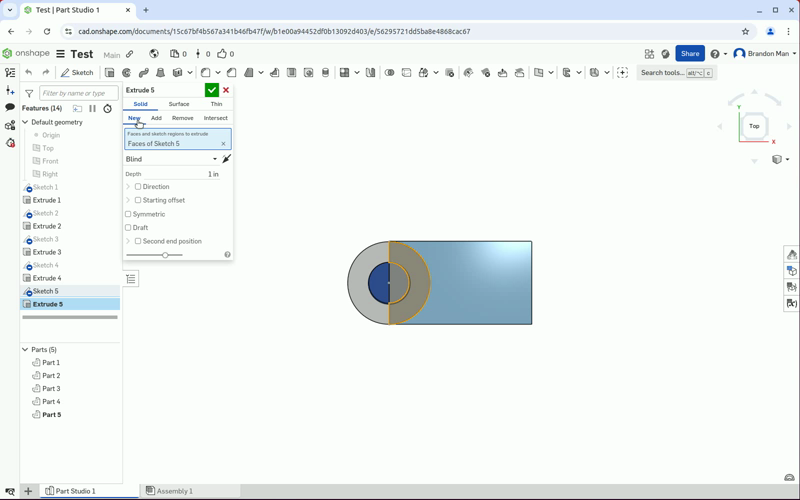
click(137, 120)
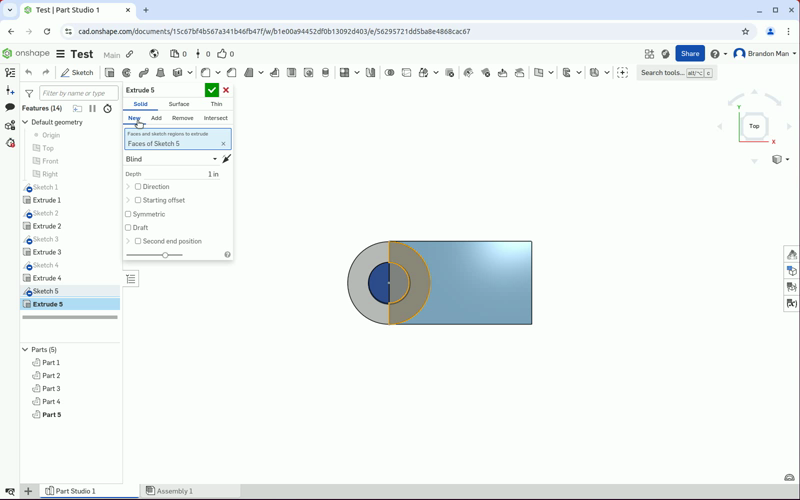
key(tab, 4)
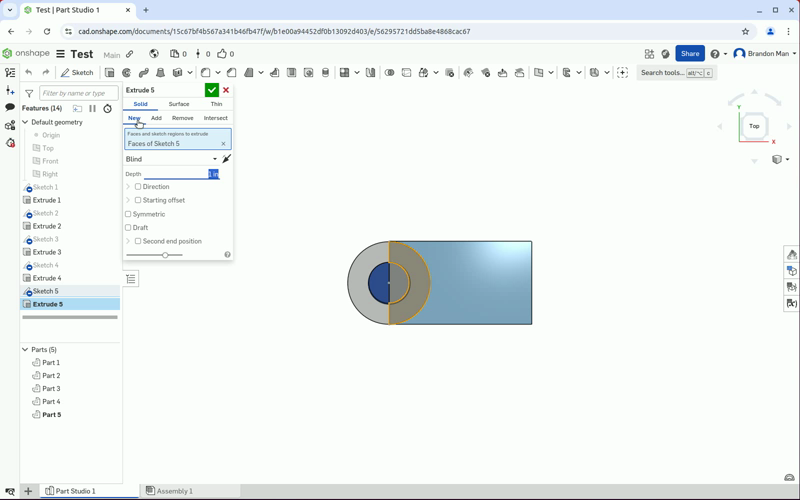
text(21.183)
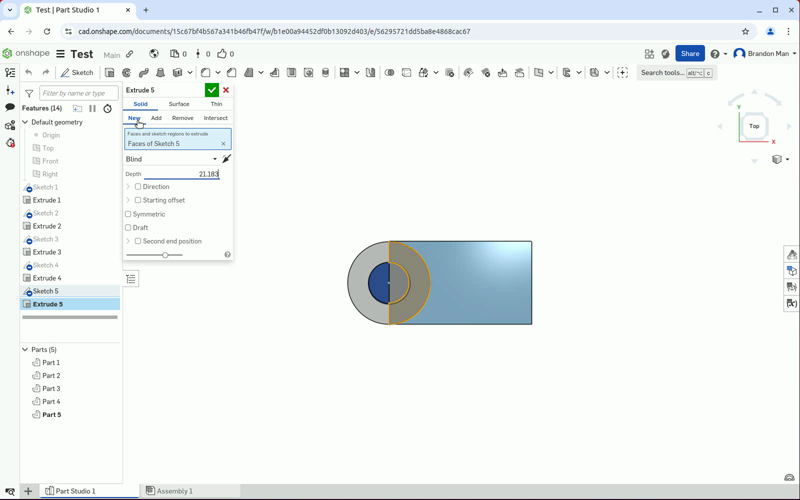
key(enter)
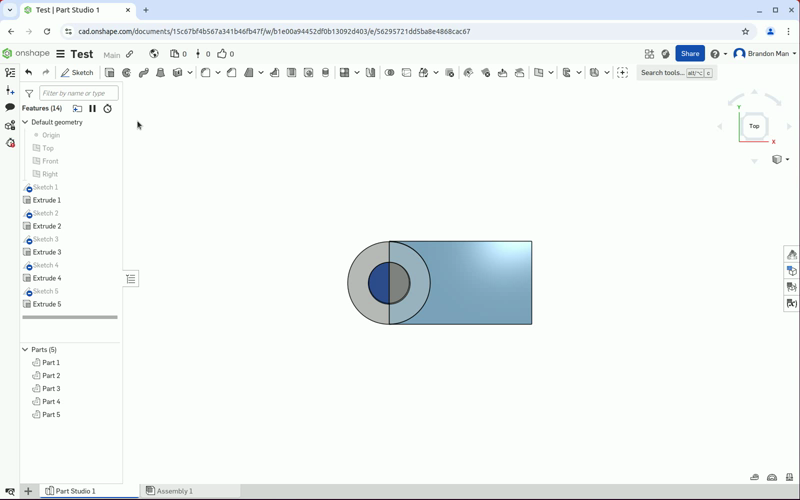
key(shift+h)
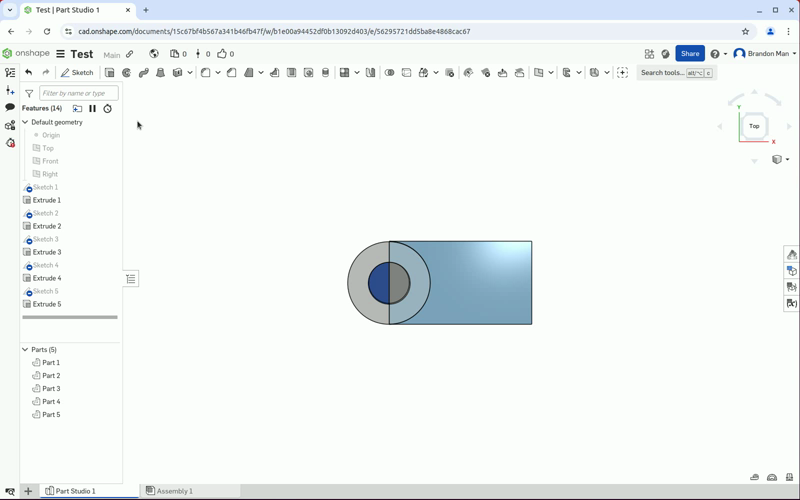
key(shift+h)
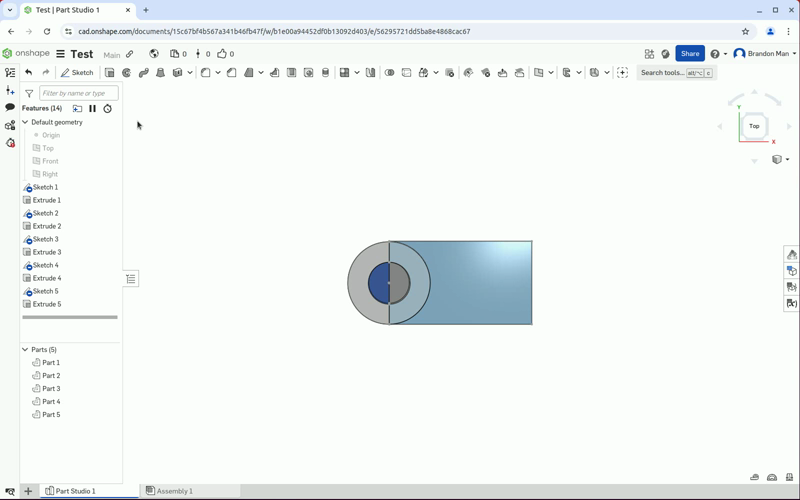
key(shift+7)
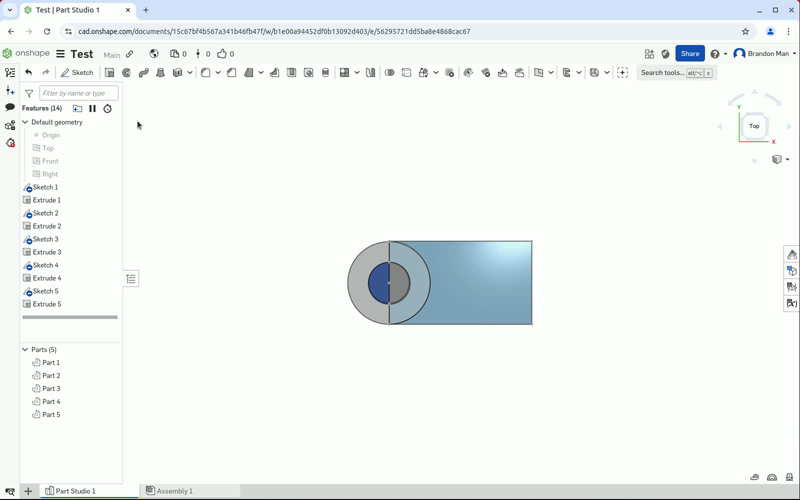
key(up, 3)
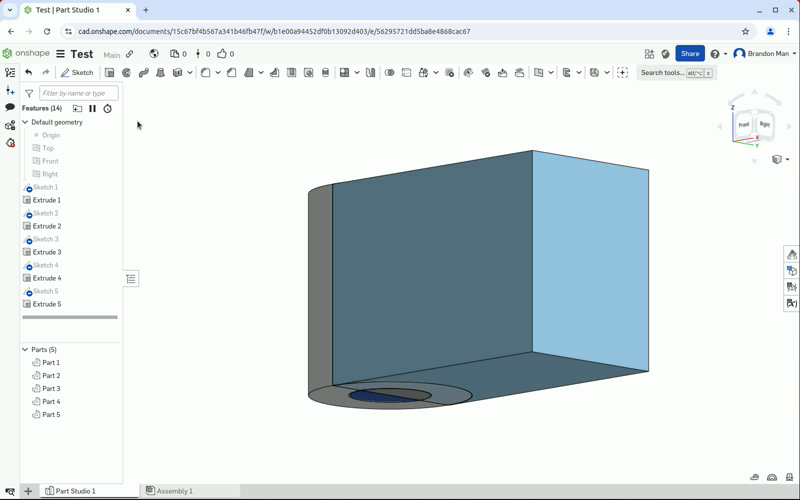
key(left, 3)
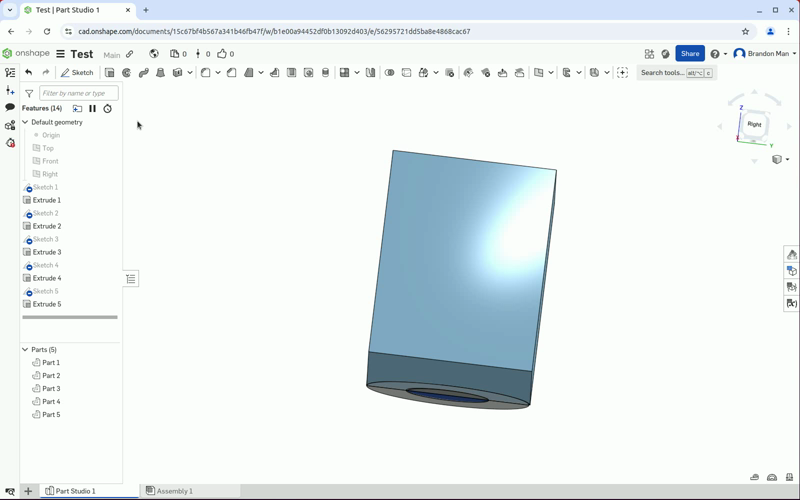
key(right, 3)
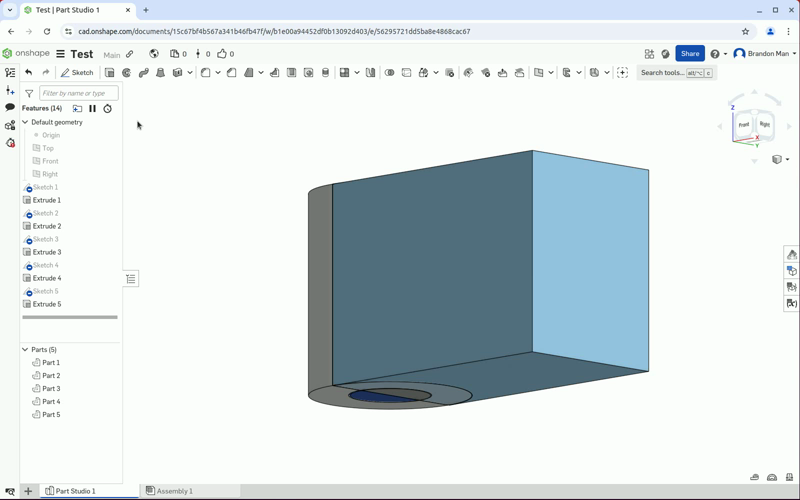
key(down, 3)
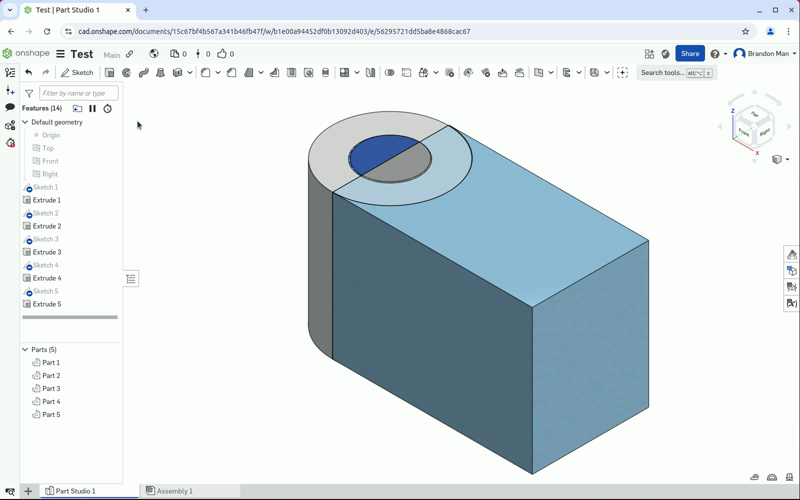
mouse_move(73, 189)
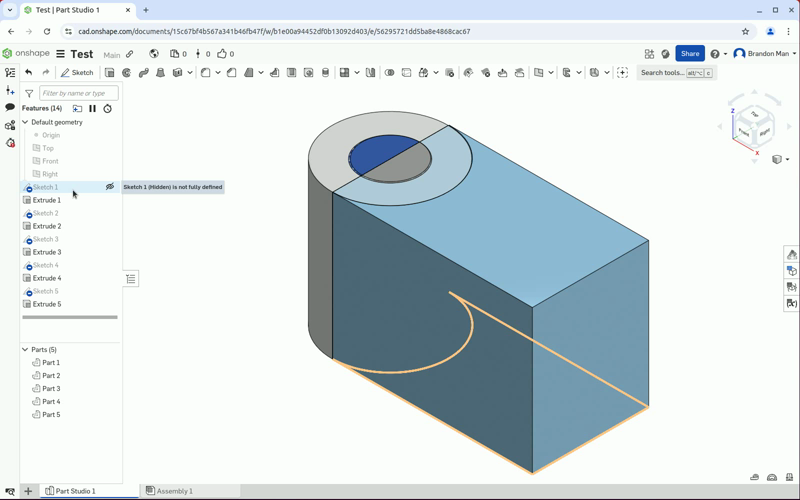
click(73, 189)